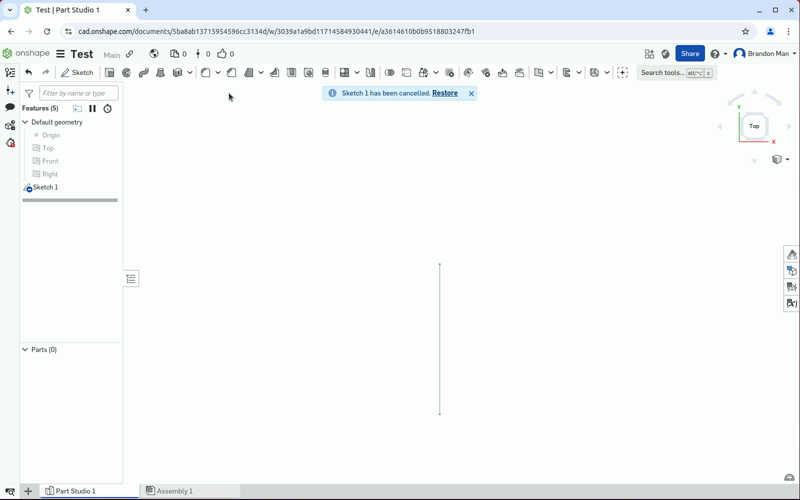
key(shift+h)
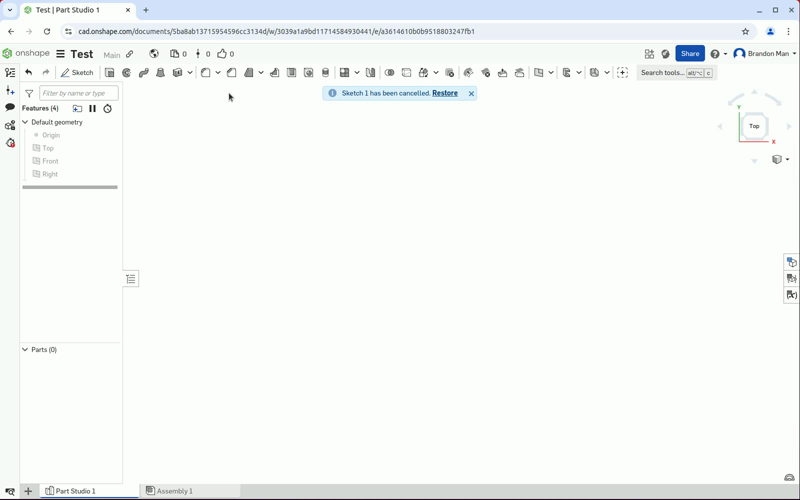
mouse_move(73, 352)
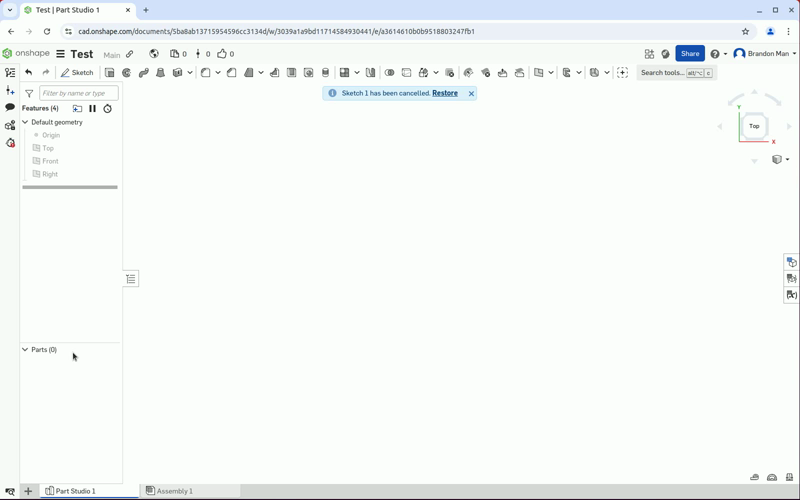
key(y)
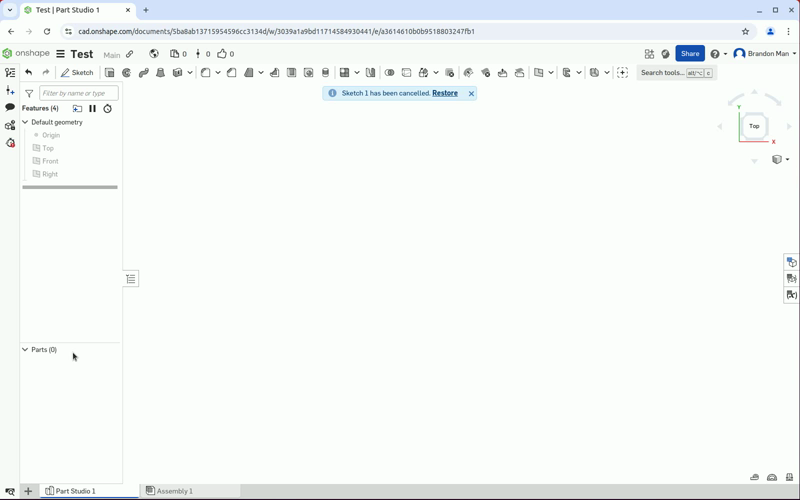
key(shift+p)
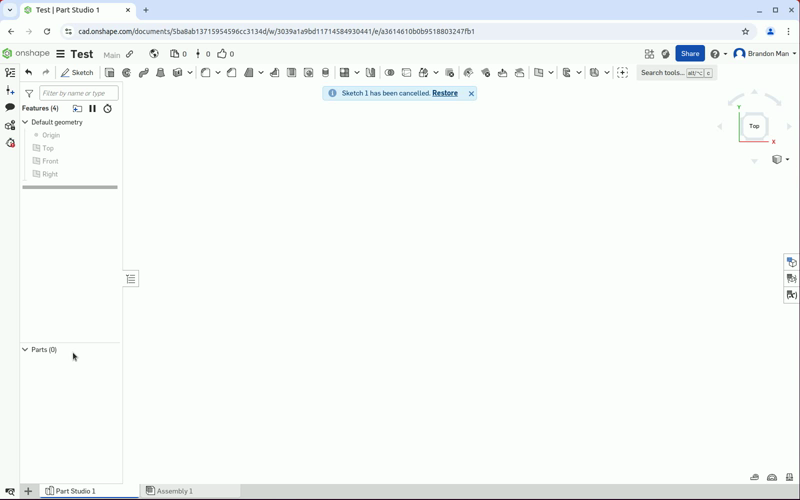
key(space)
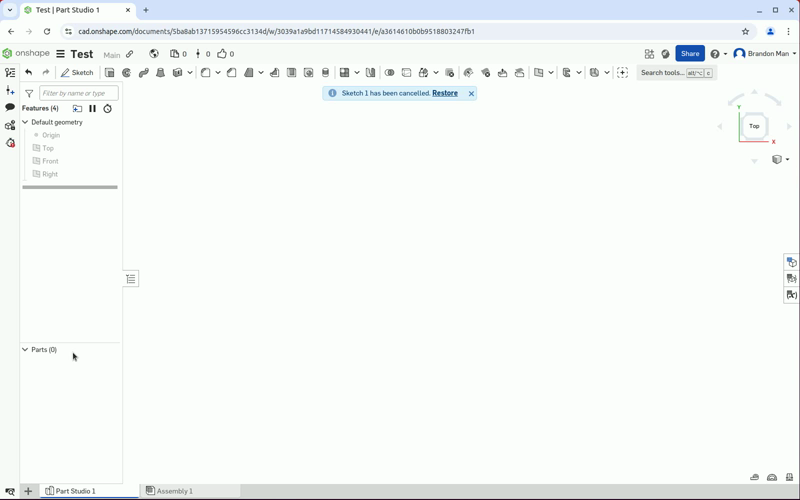
key_down(shift)
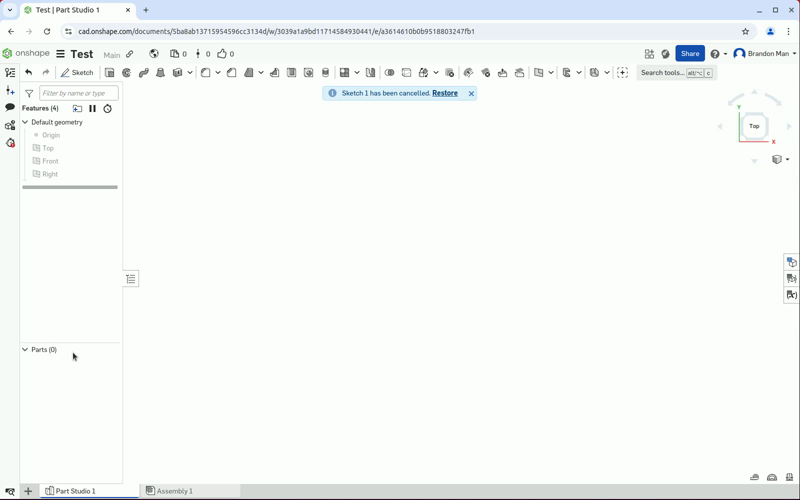
key(up)
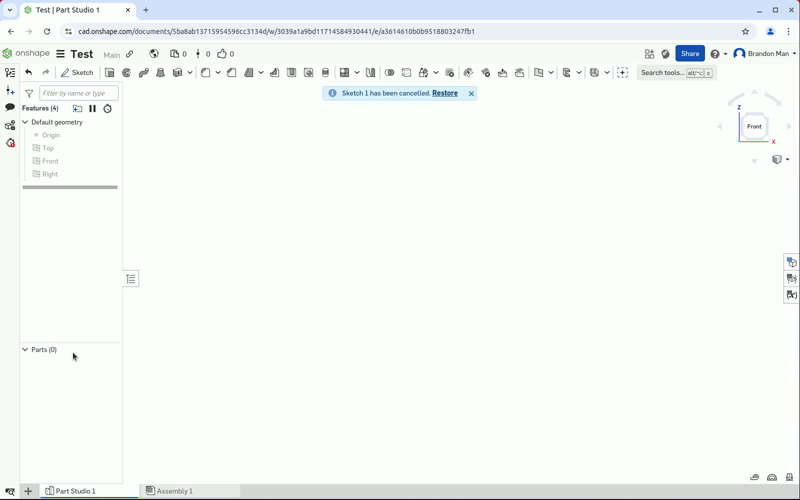
key_up(shift)
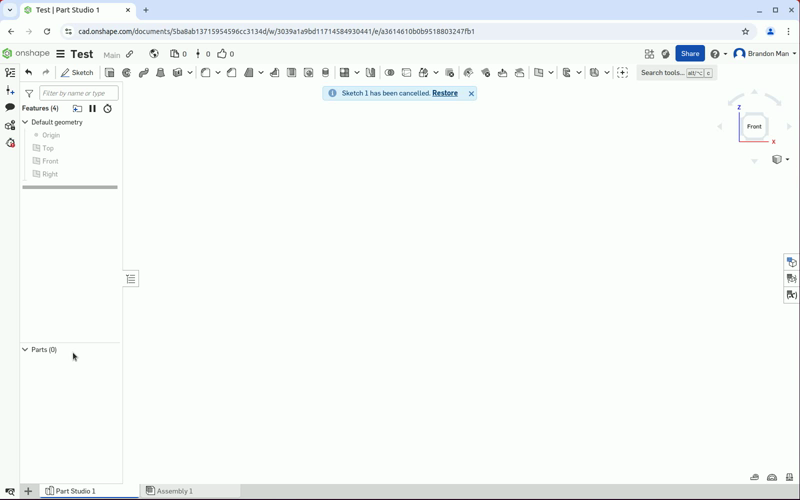
mouse_move(73, 352)
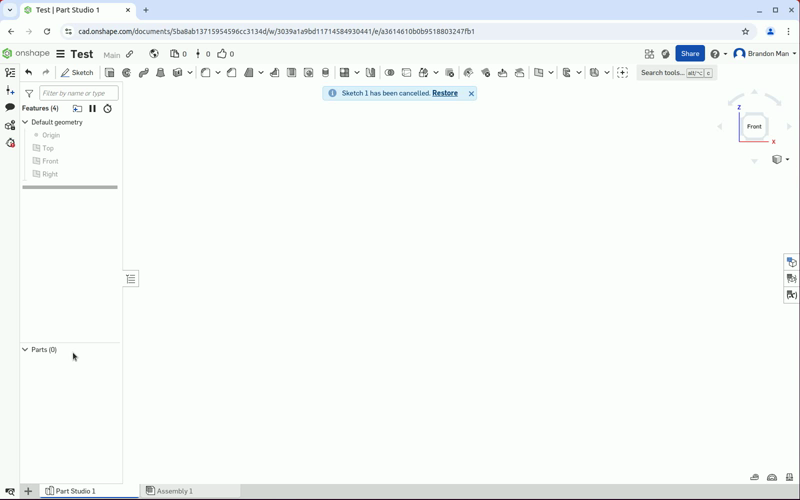
key(shift+y)
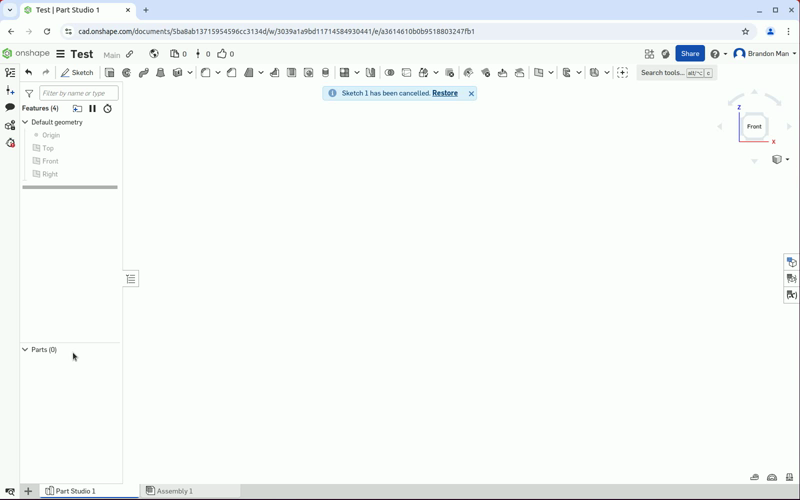
key(shift+s)
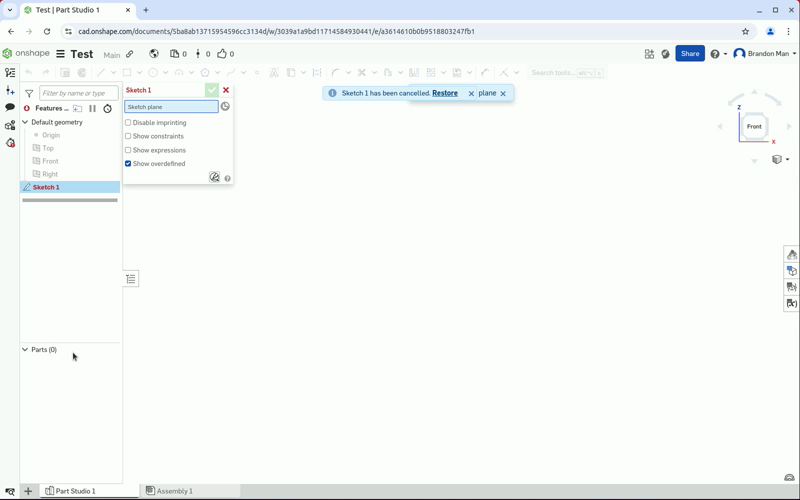
mouse_move(73, 163)
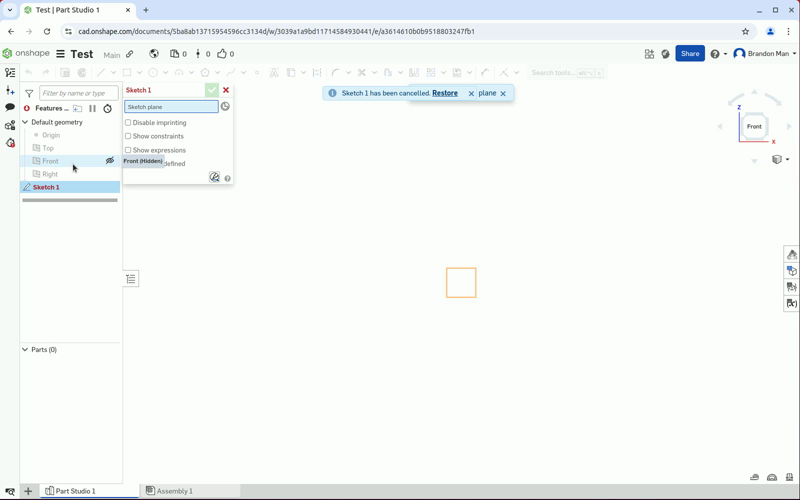
click(73, 163)
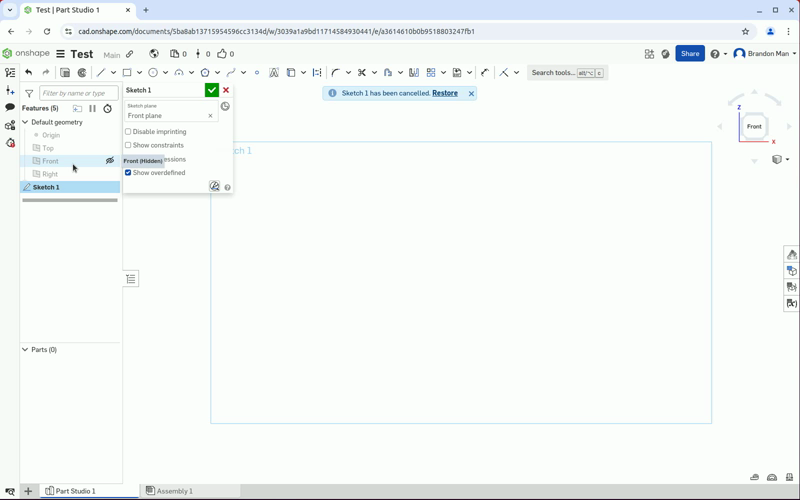
mouse_move(73, 352)
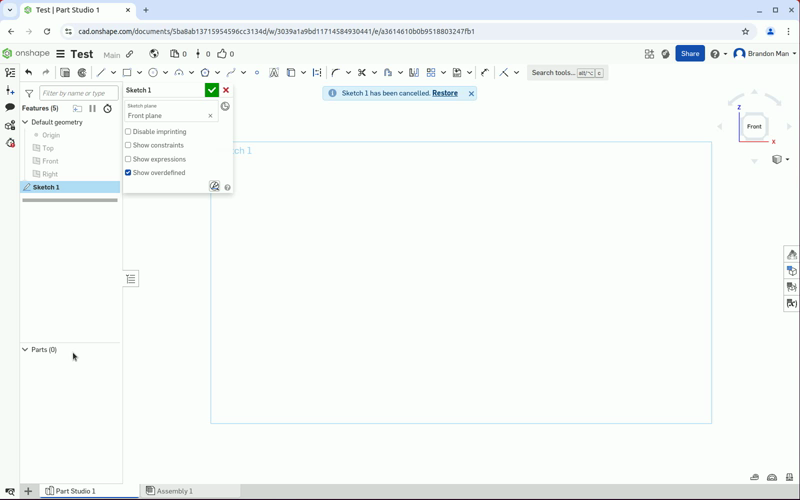
key(y)
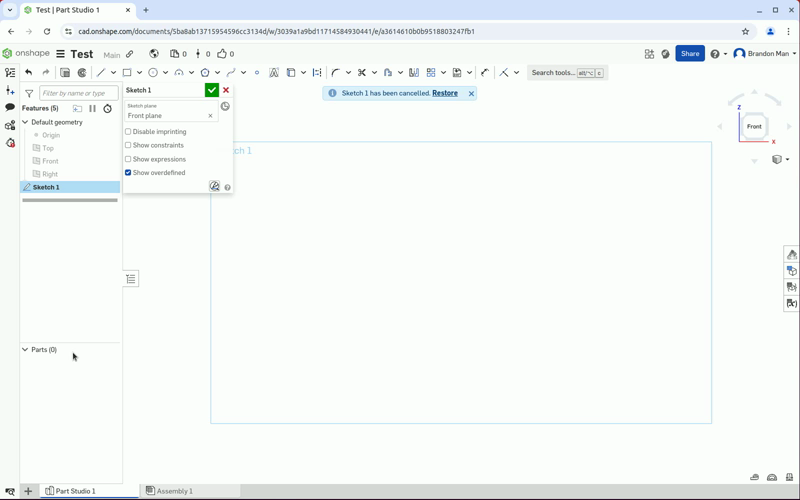
key(l)
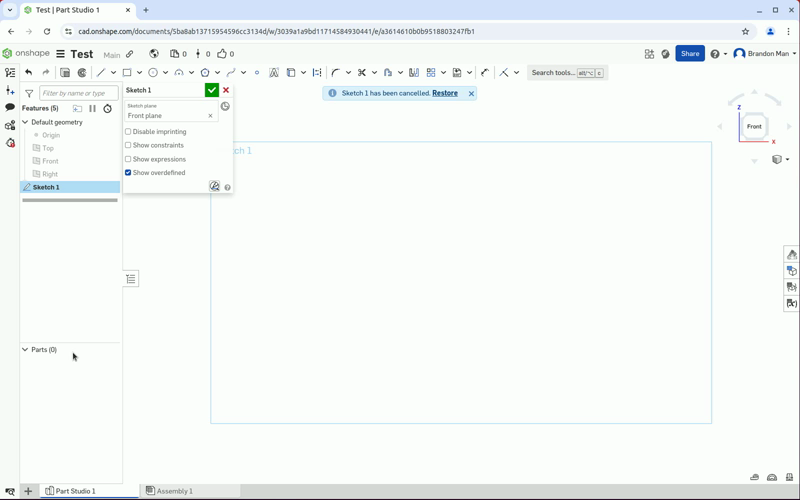
key_down(shift)
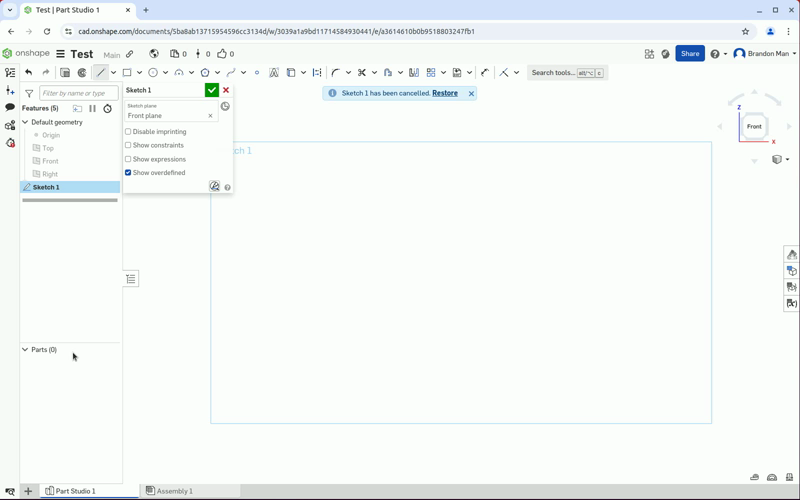
mouse_move(460, 282)
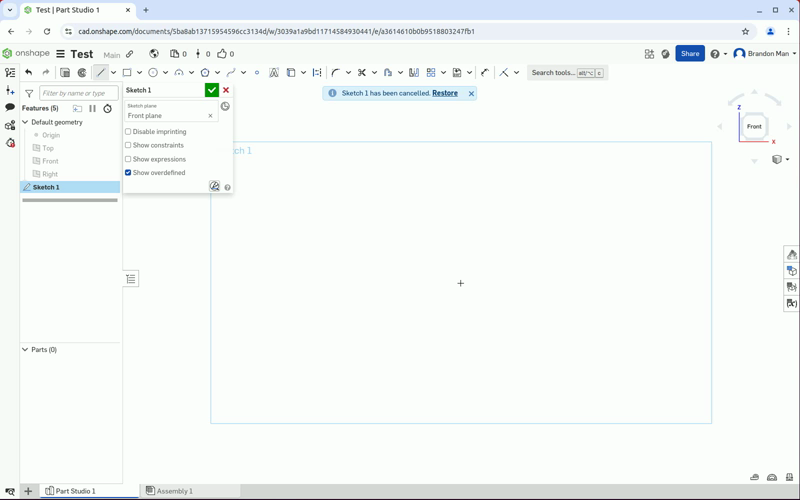
click(460, 282)
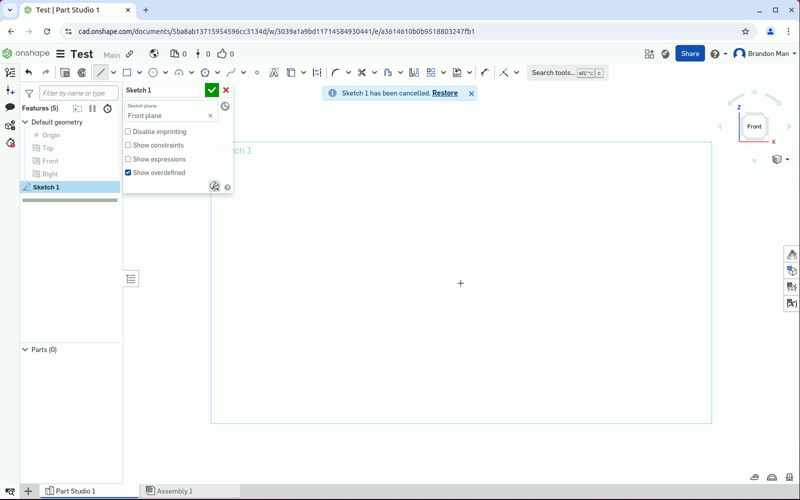
key_up(shift)
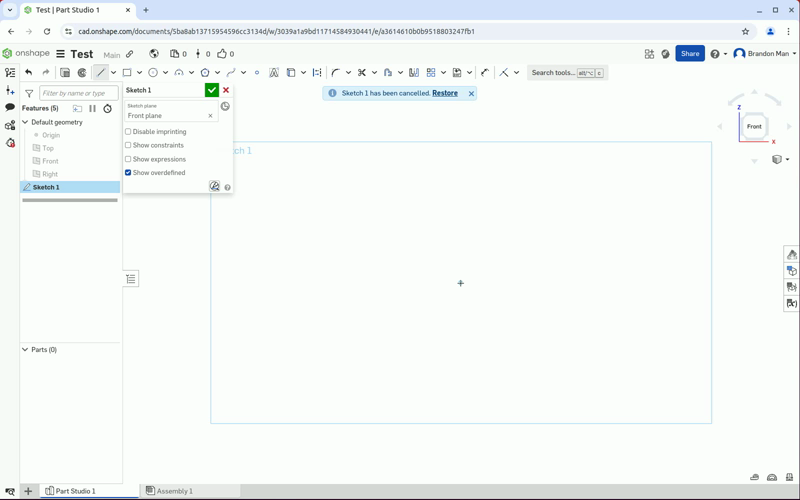
key_down(shift)
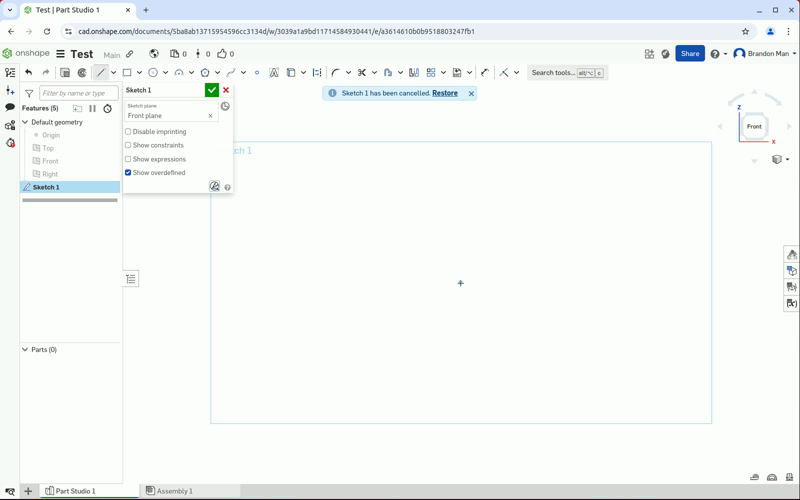
mouse_move(573, 282)
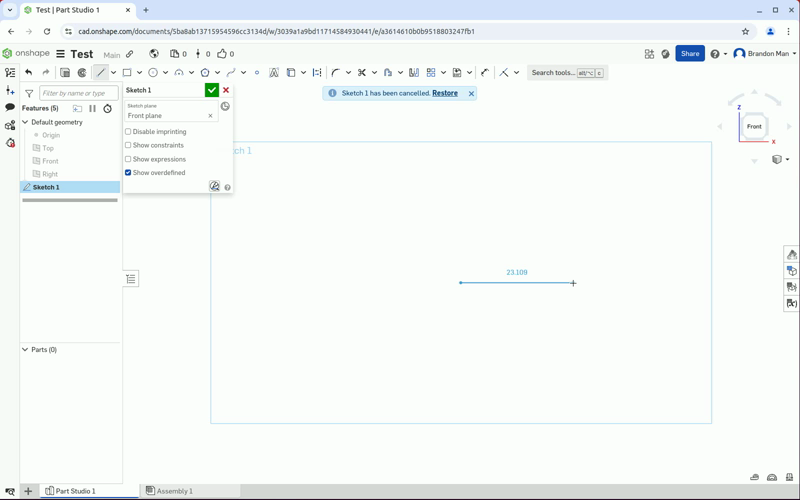
click(573, 282)
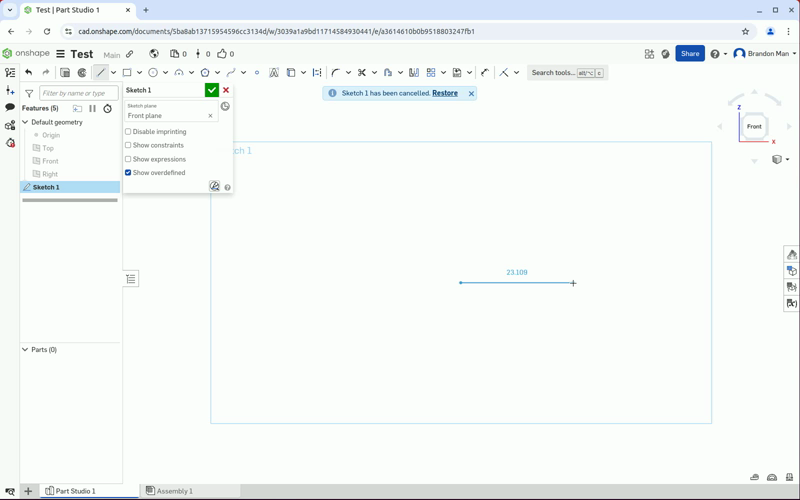
key_up(shift)
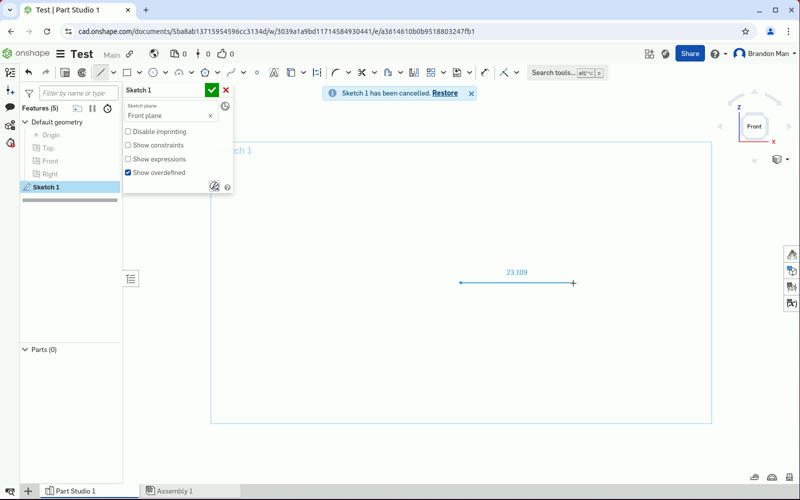
key_down(shift)
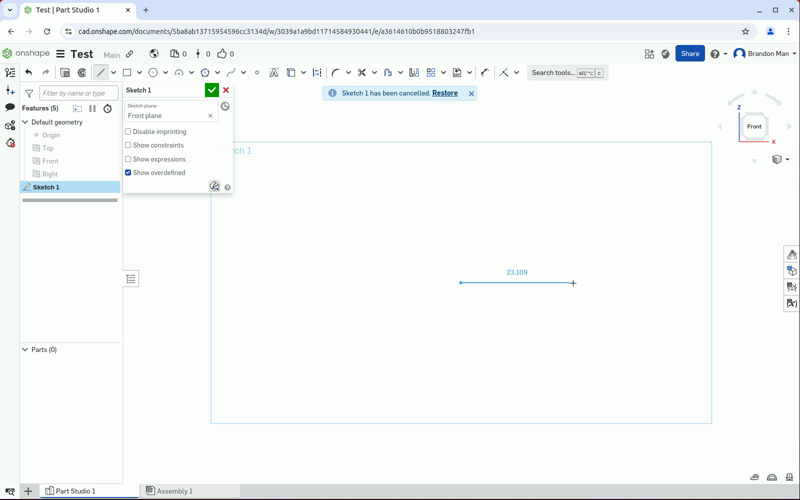
mouse_move(589, 282)
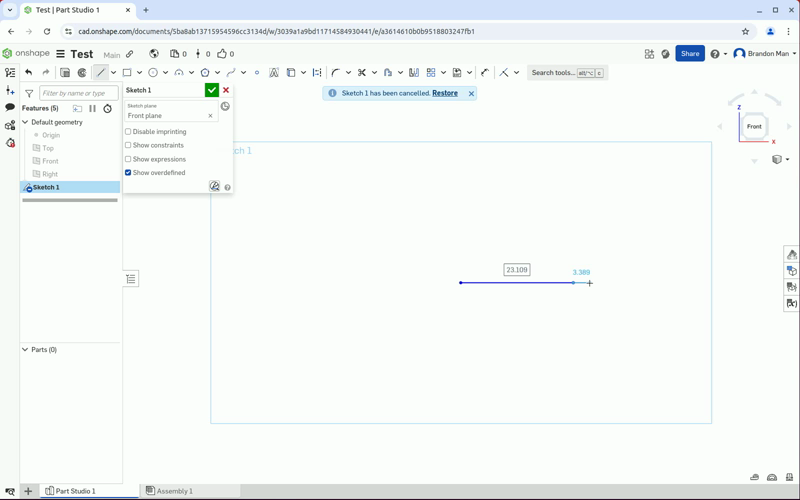
mouse_move(573, 264)
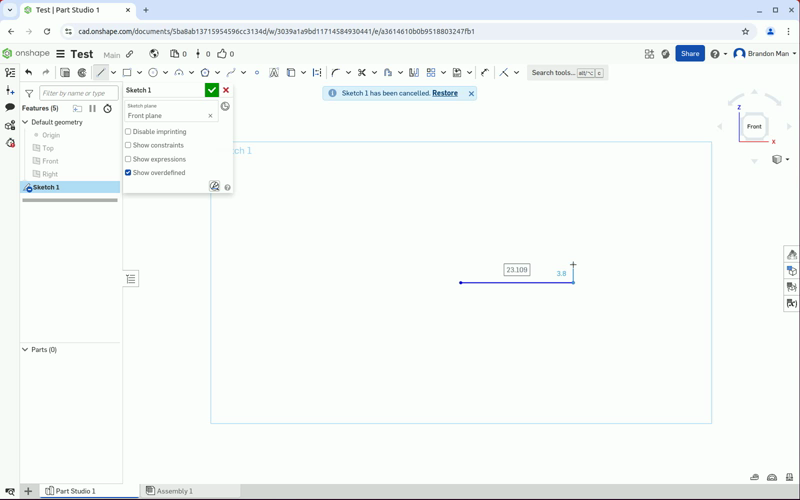
click(573, 264)
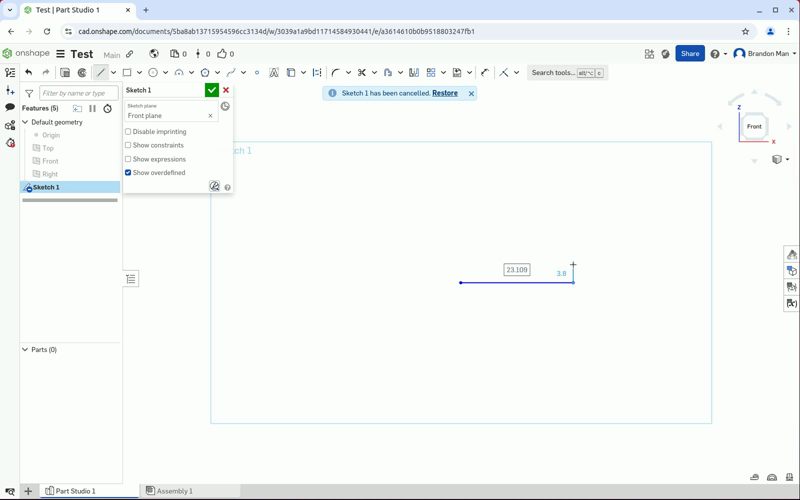
key_up(shift)
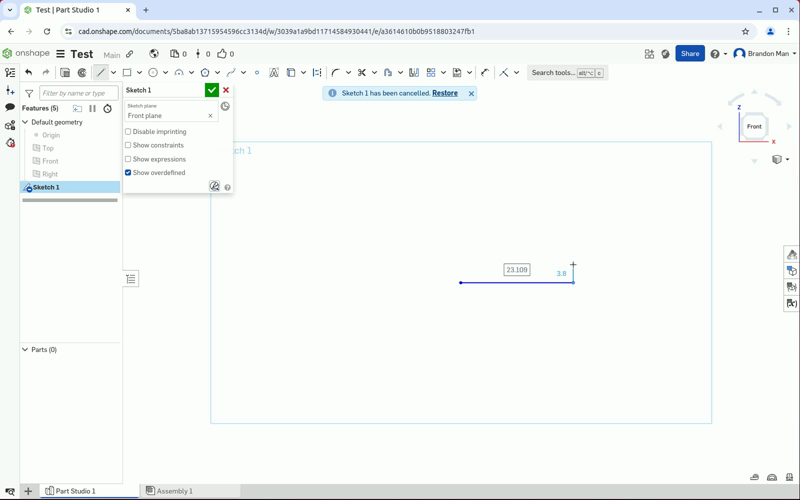
key_down(shift)
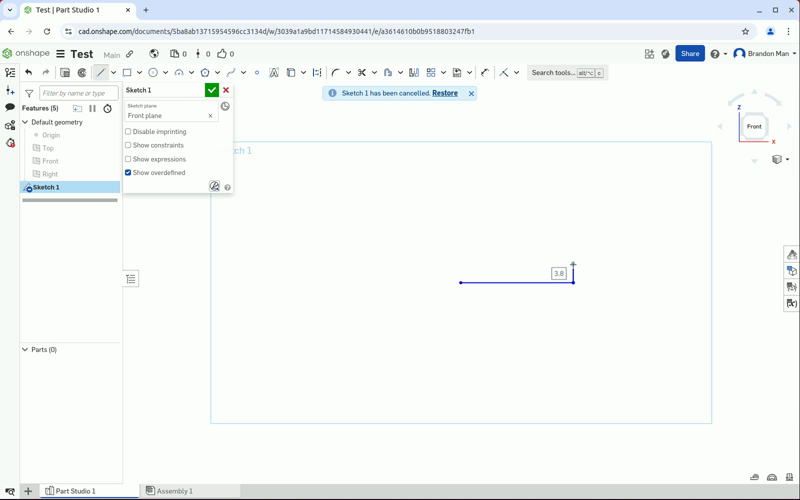
mouse_move(498, 264)
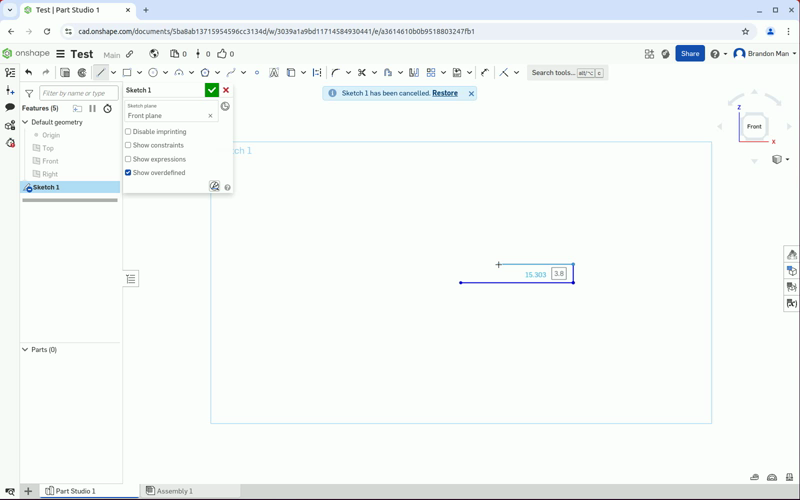
click(498, 264)
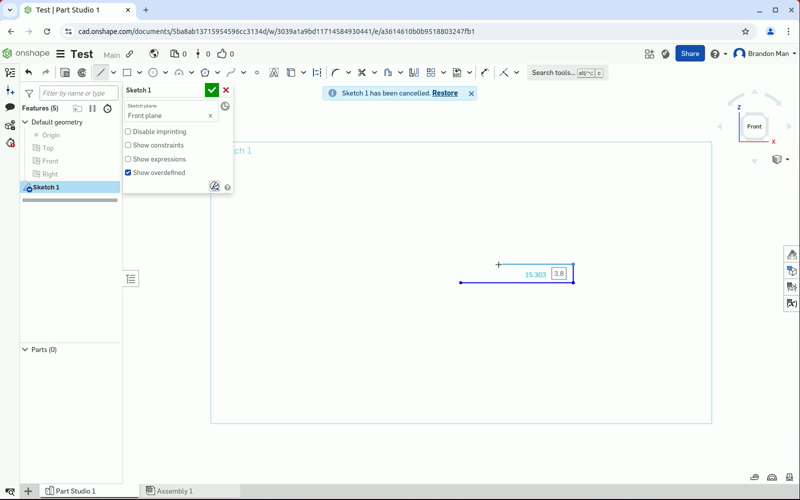
key_up(shift)
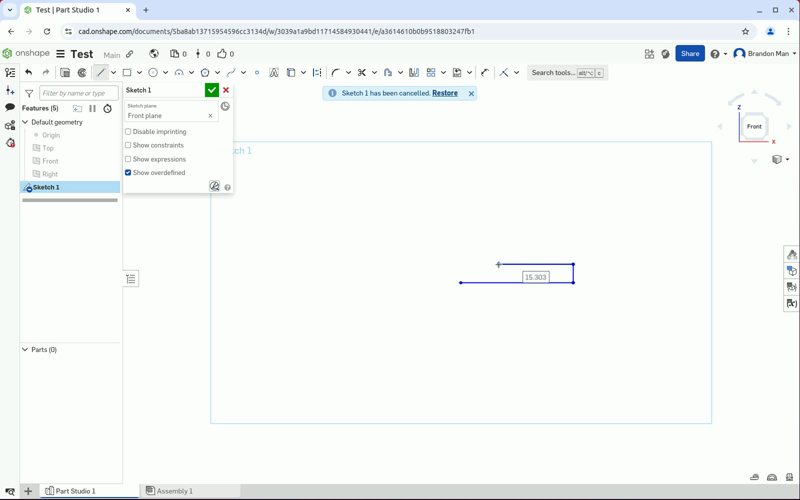
key_down(shift)
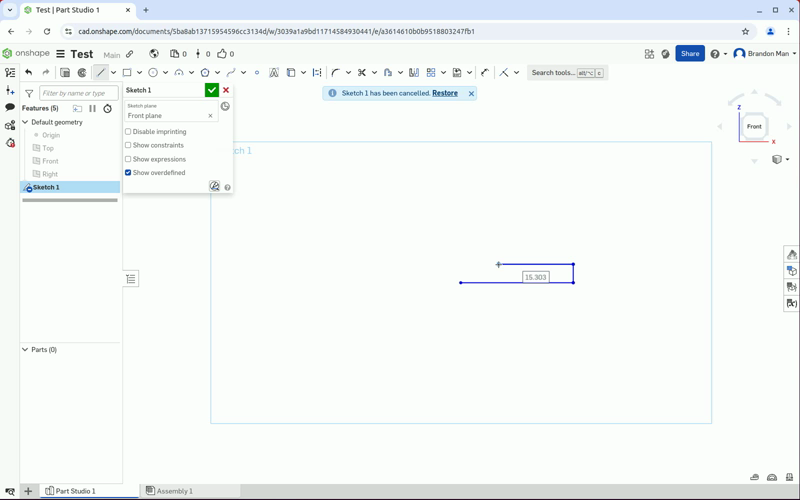
mouse_move(528, 264)
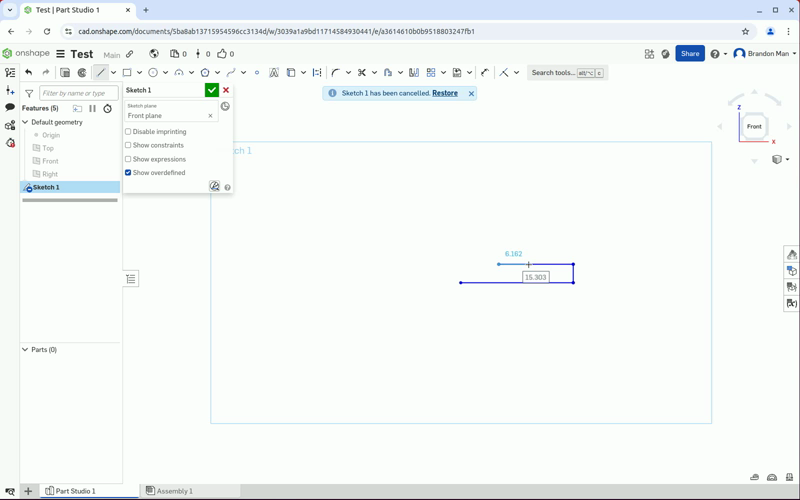
mouse_move(498, 226)
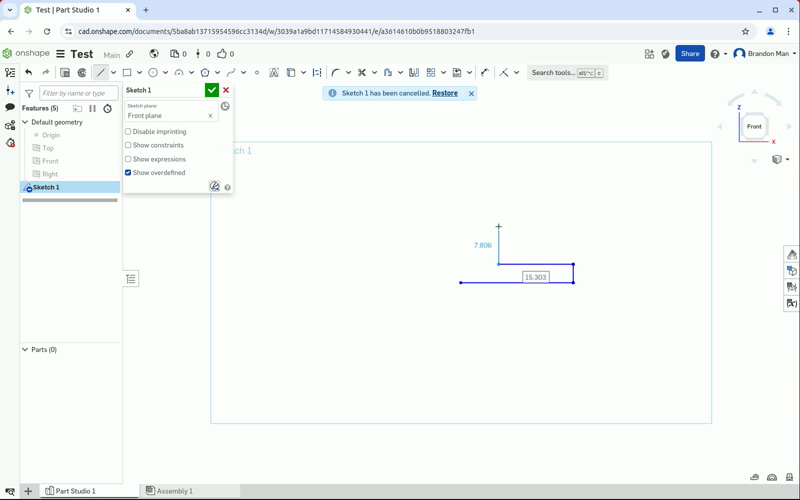
click(498, 226)
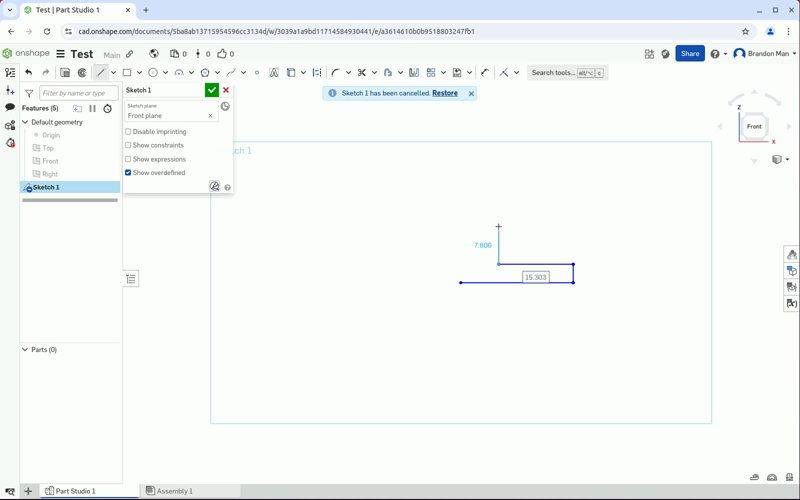
key_up(shift)
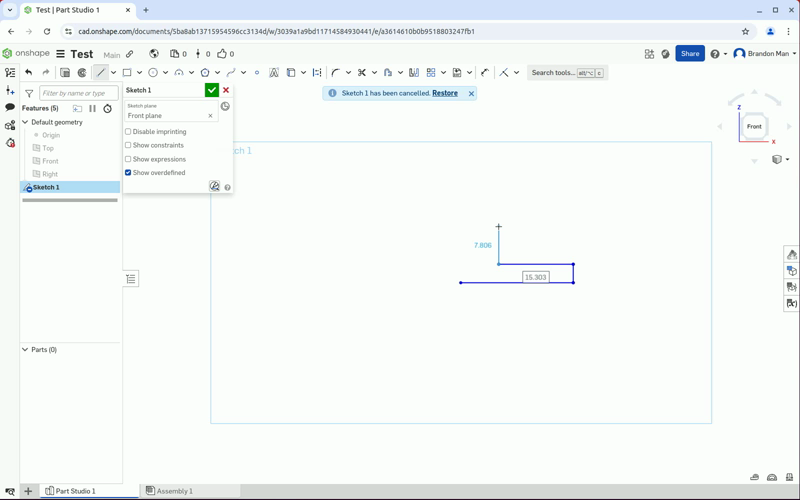
key_down(shift)
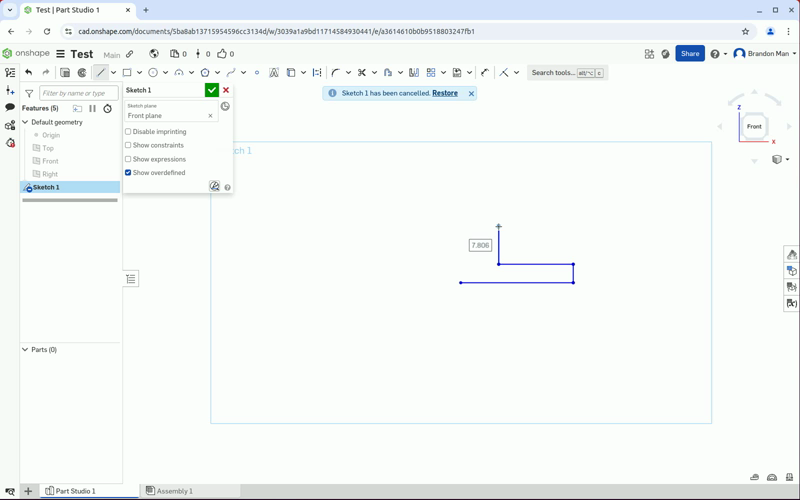
mouse_move(528, 226)
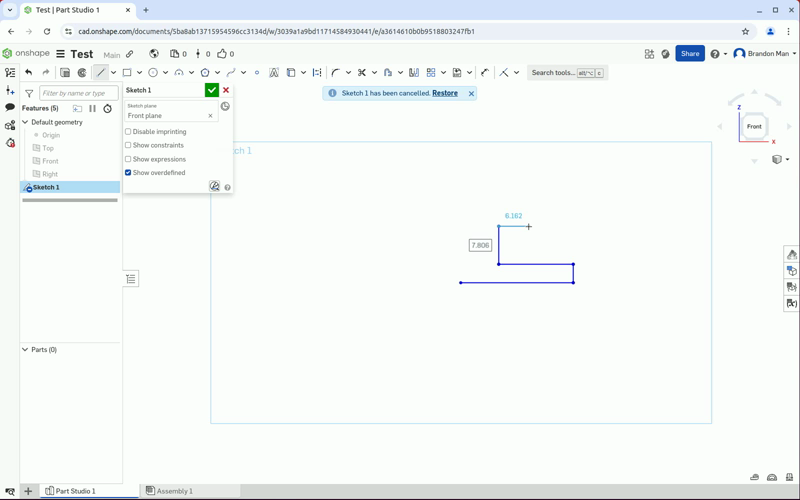
mouse_move(460, 226)
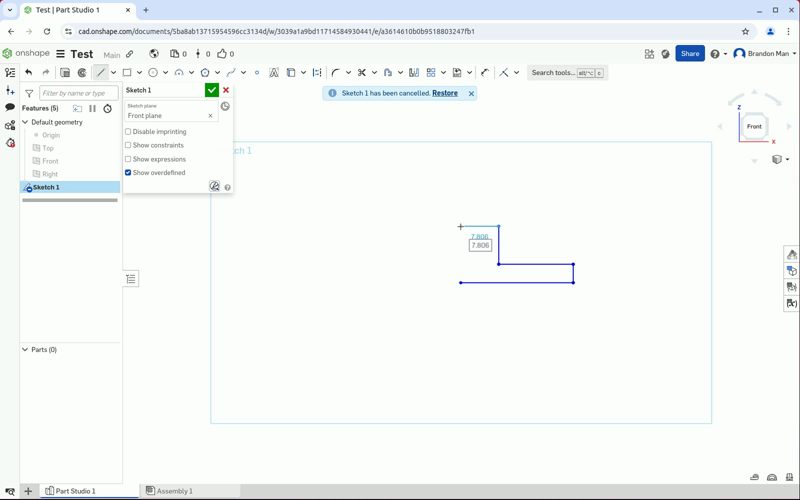
click(460, 226)
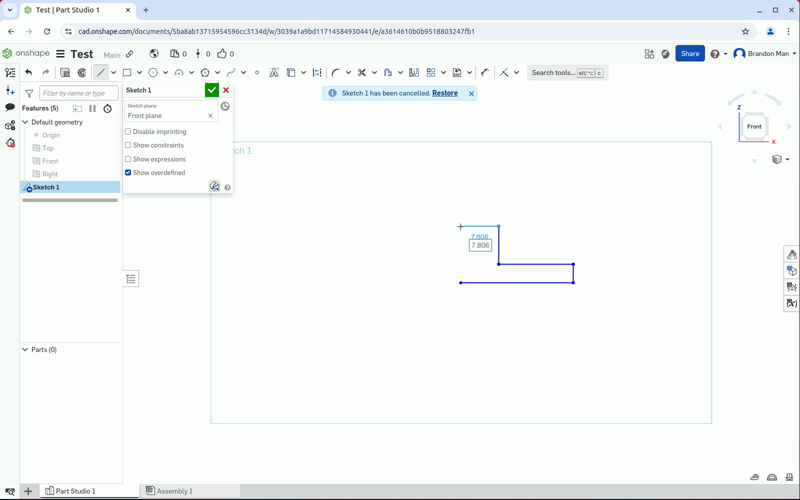
key_up(shift)
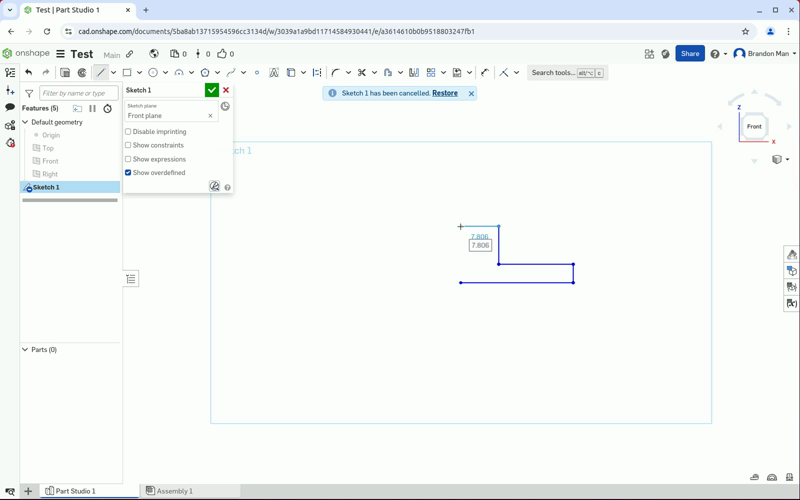
mouse_move(490, 226)
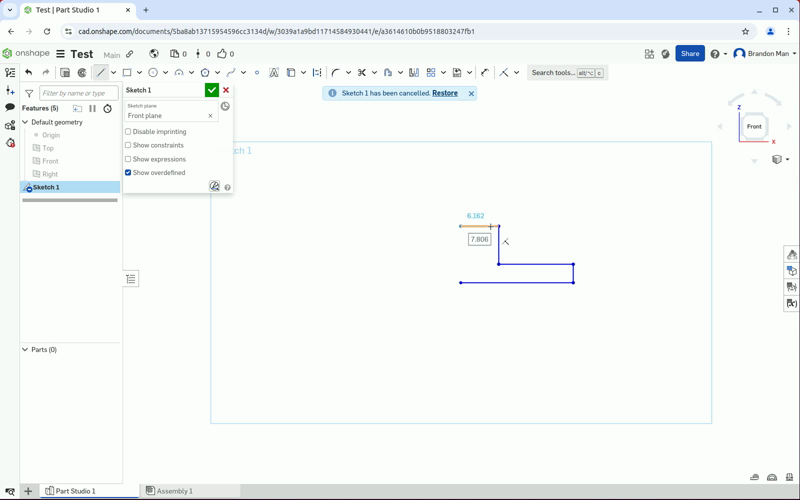
key_down(shift)
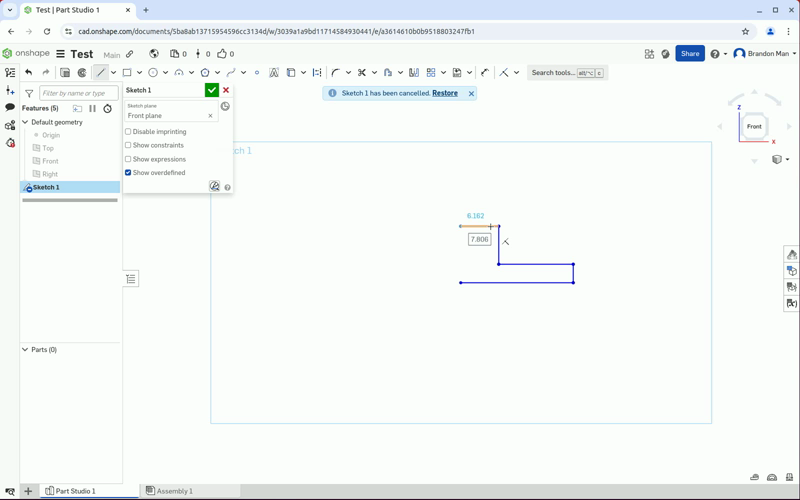
mouse_move(460, 282)
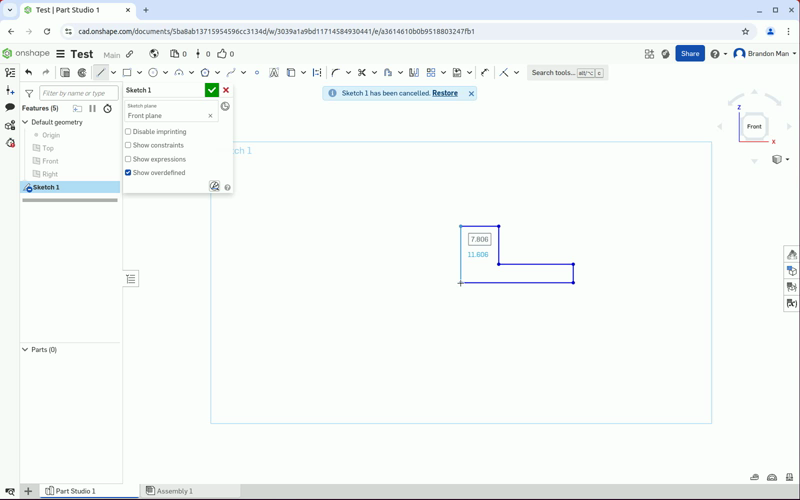
key_up(shift)
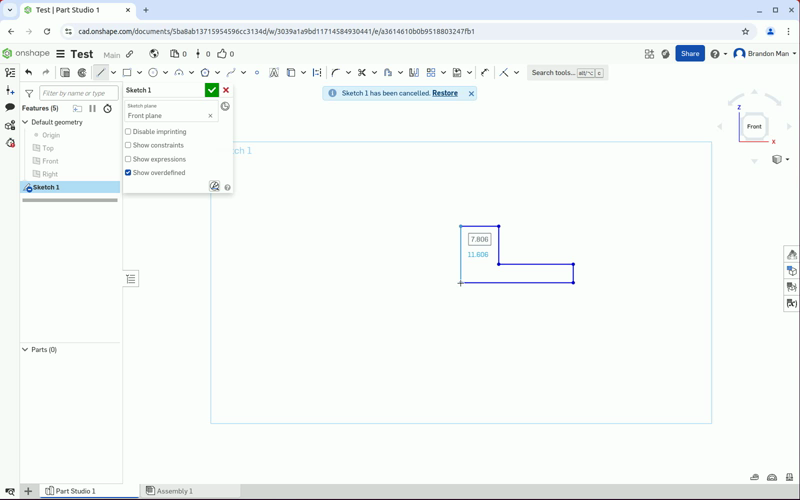
click(460, 282)
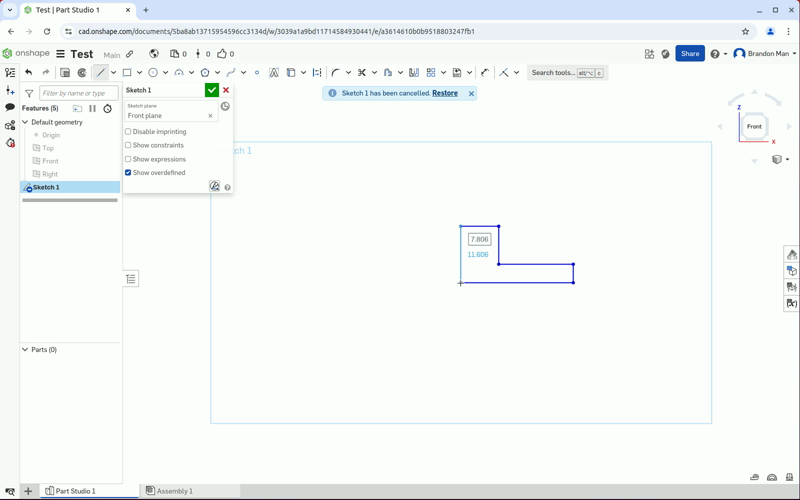
key(esc)
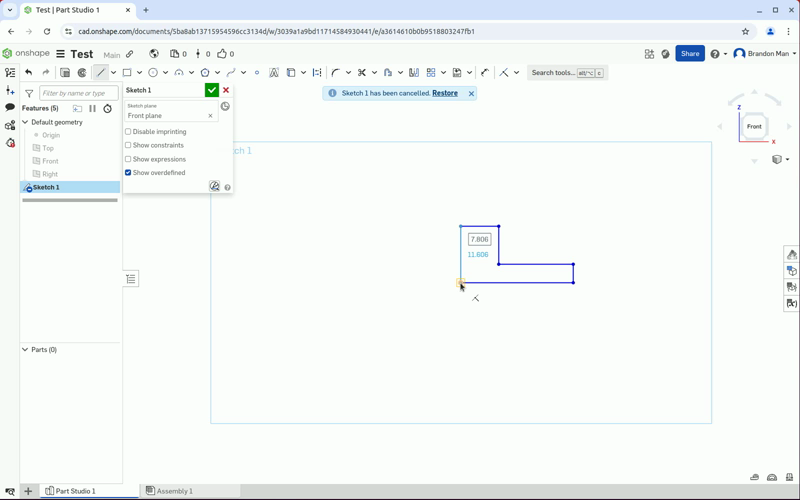
mouse_move(553, 274)
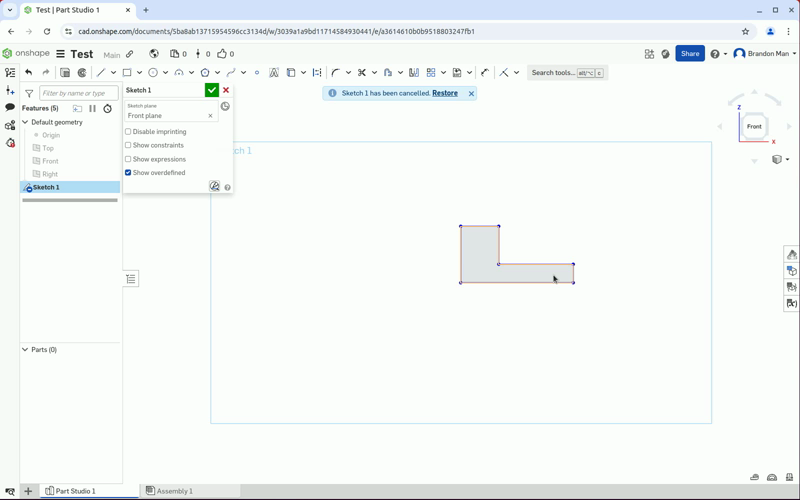
click(553, 274)
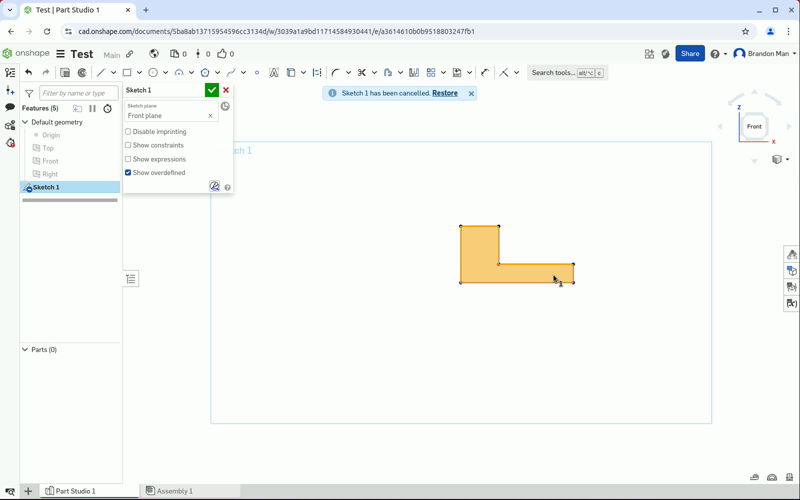
mouse_move(73, 352)
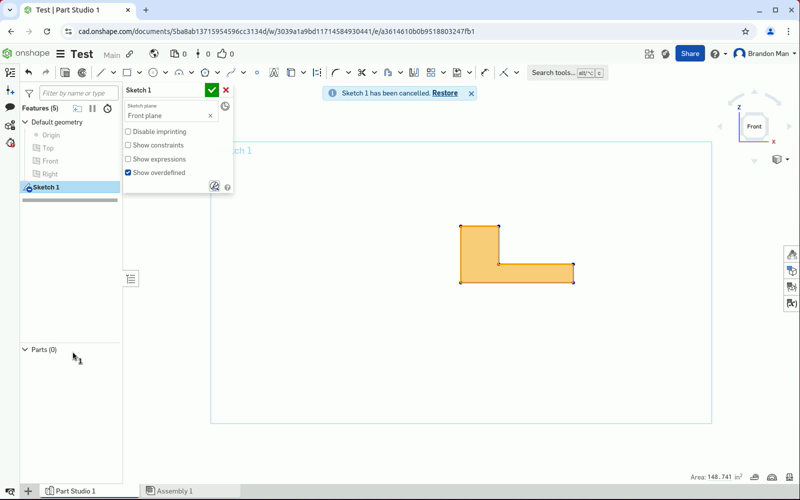
key(shift+y)
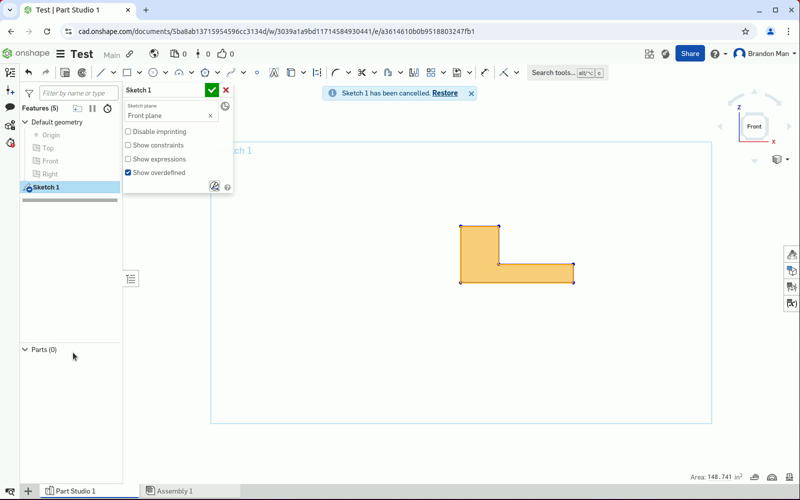
key(shift+e)
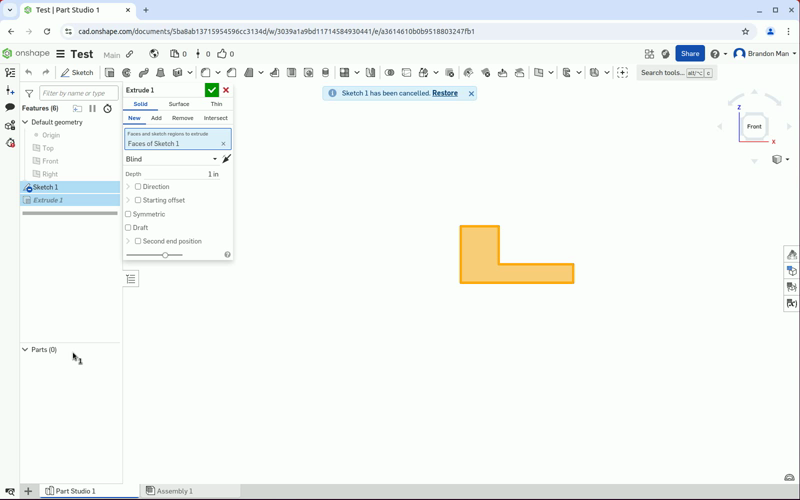
mouse_move(143, 106)
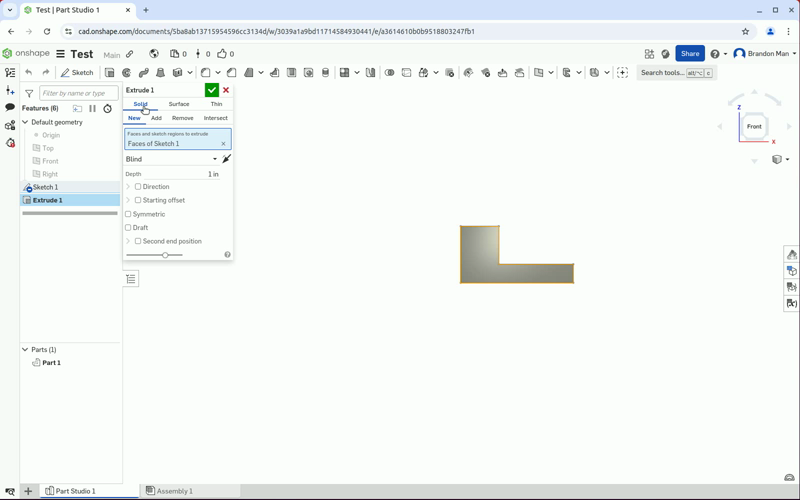
click(143, 106)
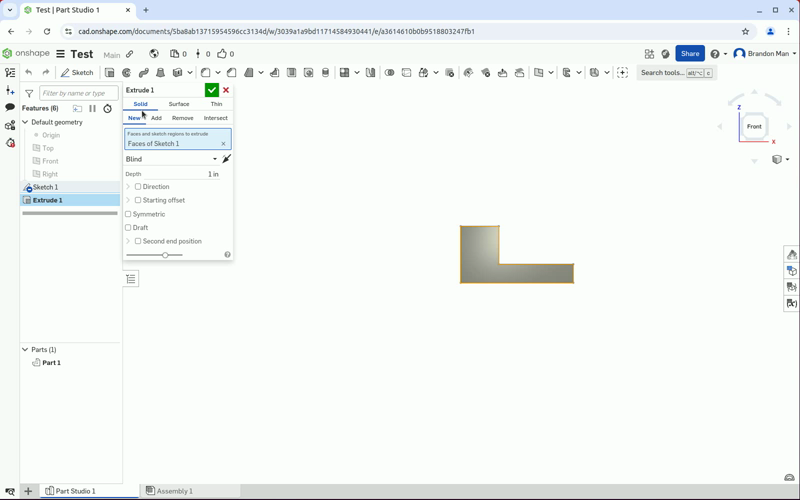
mouse_move(137, 120)
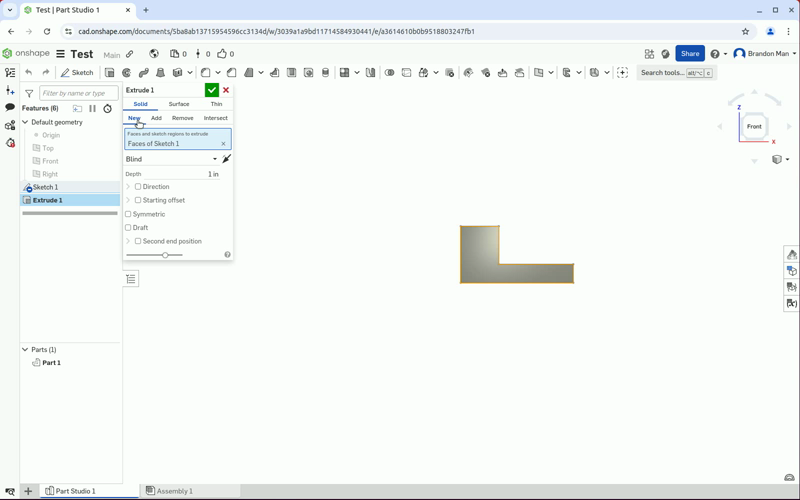
click(137, 120)
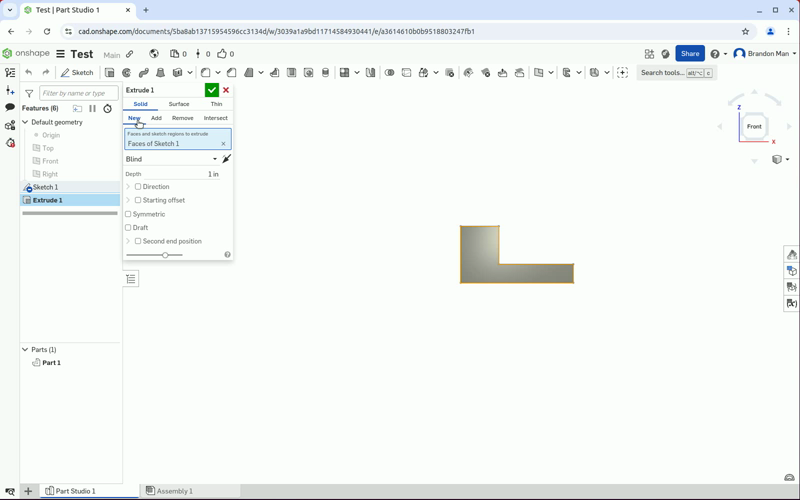
key(tab, 4)
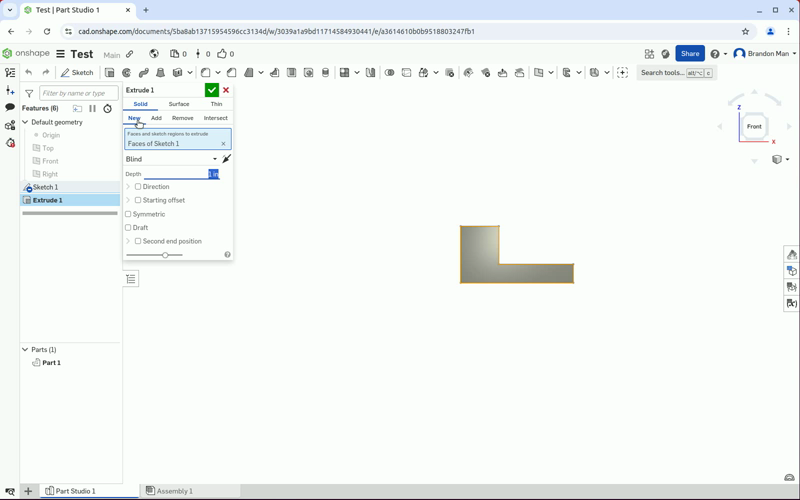
text(-15.405)
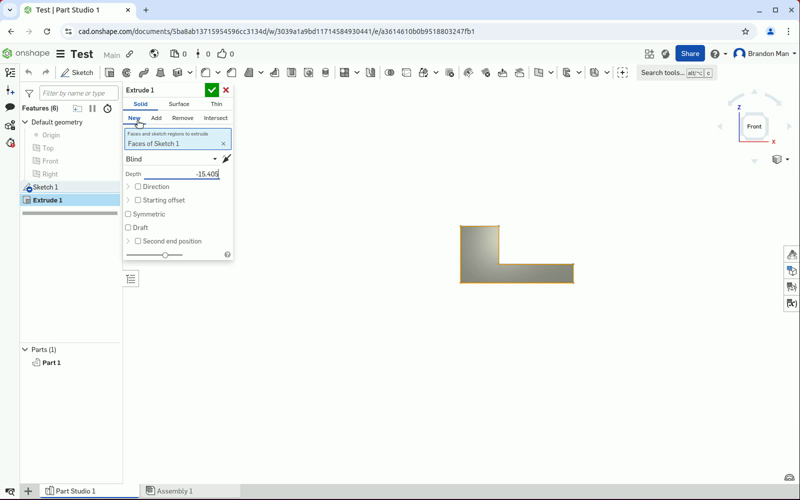
key(enter)
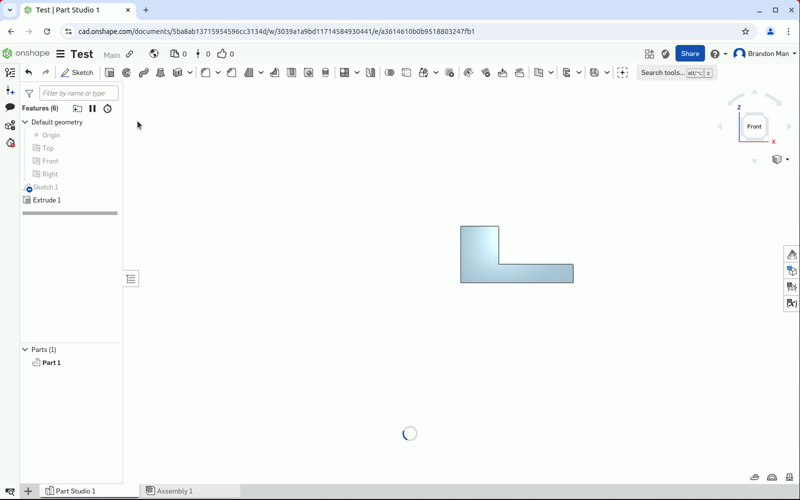
key(shift+h)
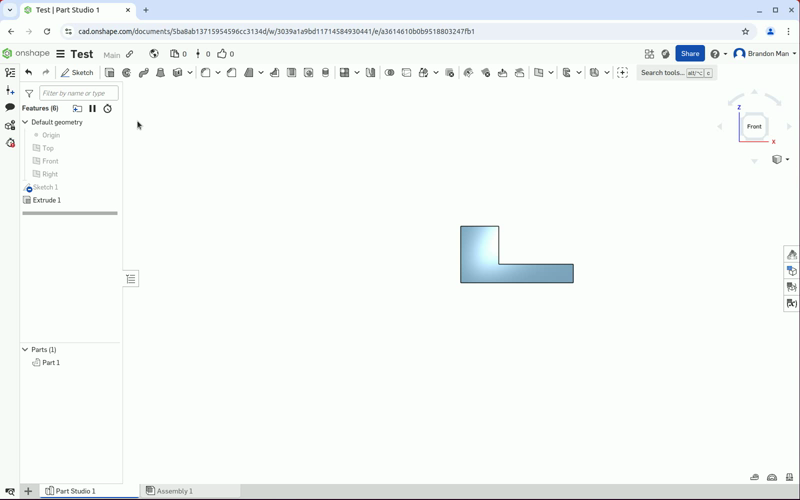
key(shift+h)
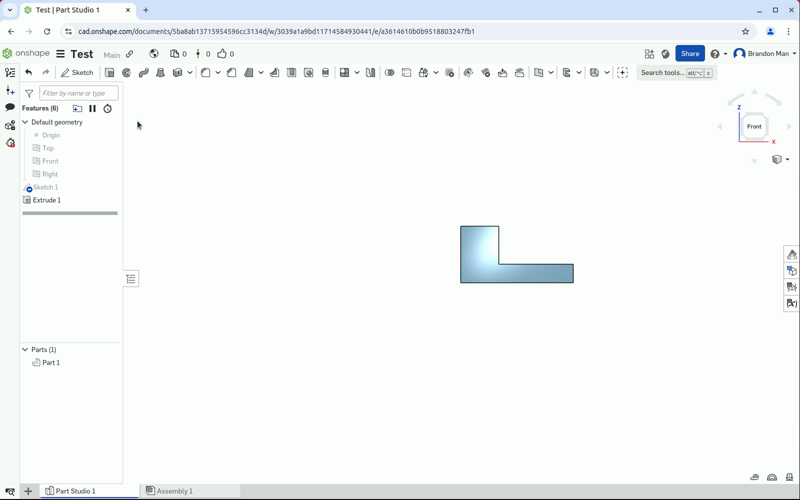
mouse_move(73, 189)
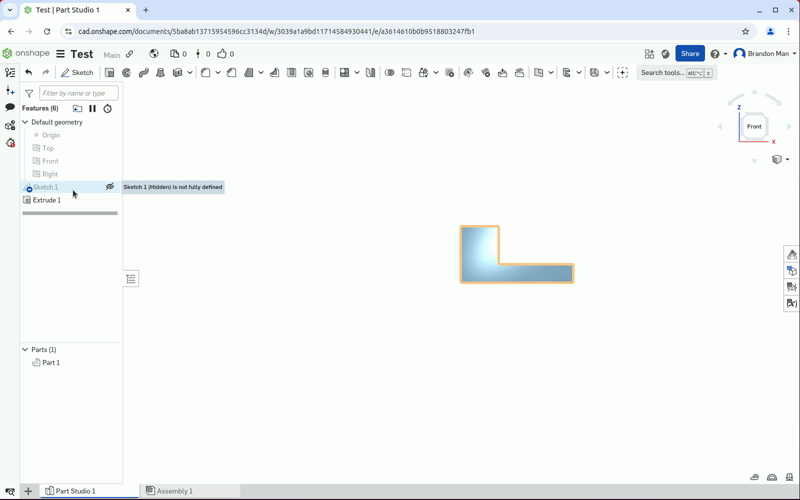
click(73, 189)
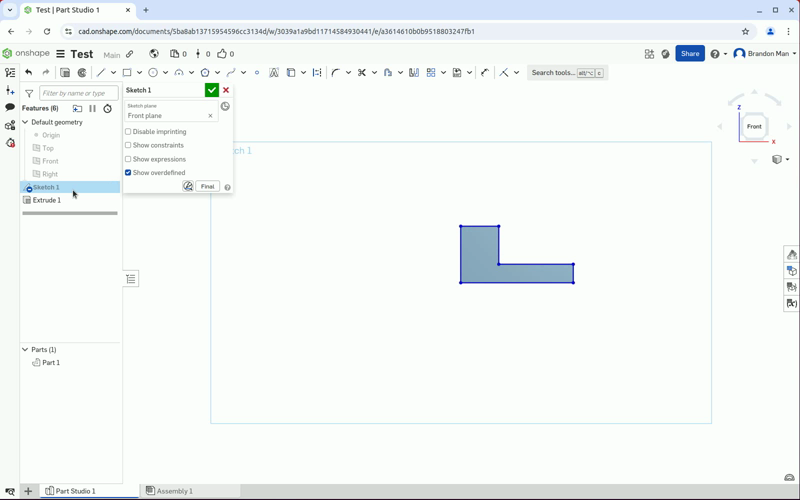
mouse_move(229, 92)
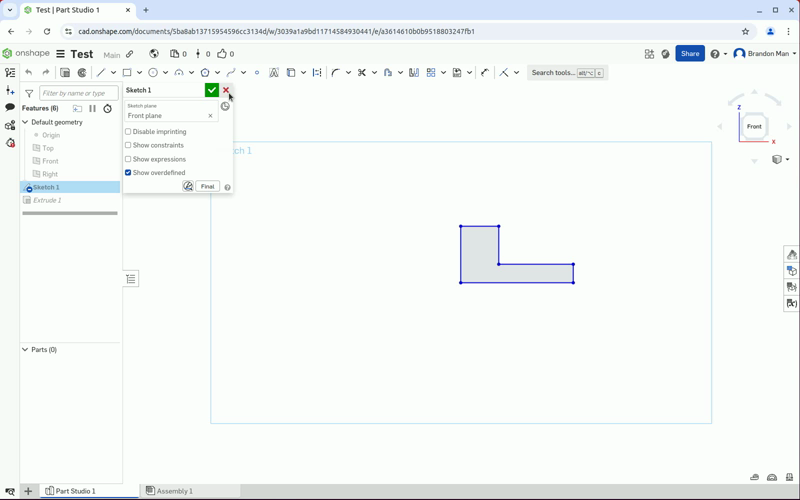
click(229, 92)
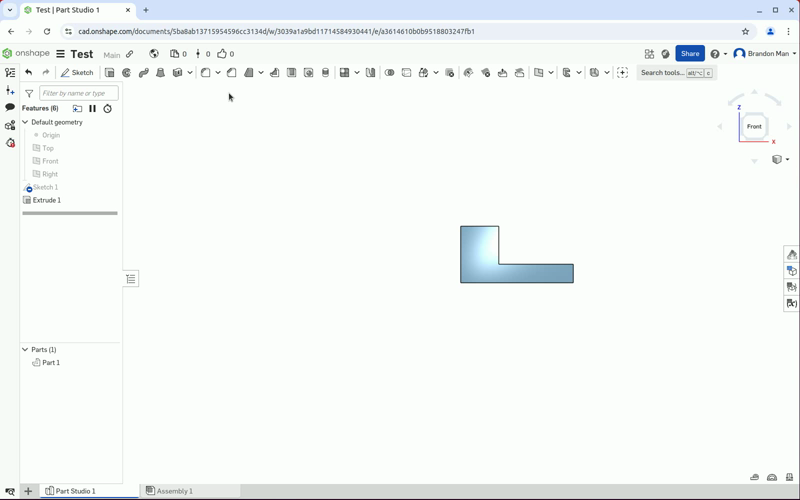
mouse_move(73, 352)
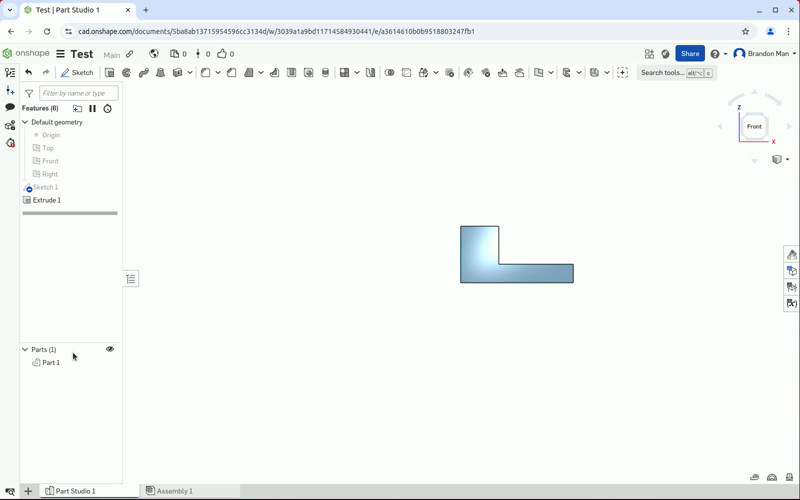
key(y)
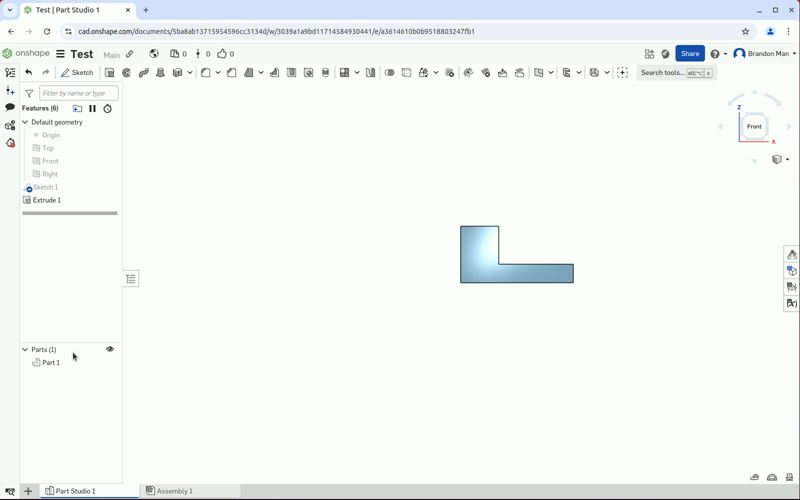
key(shift+p)
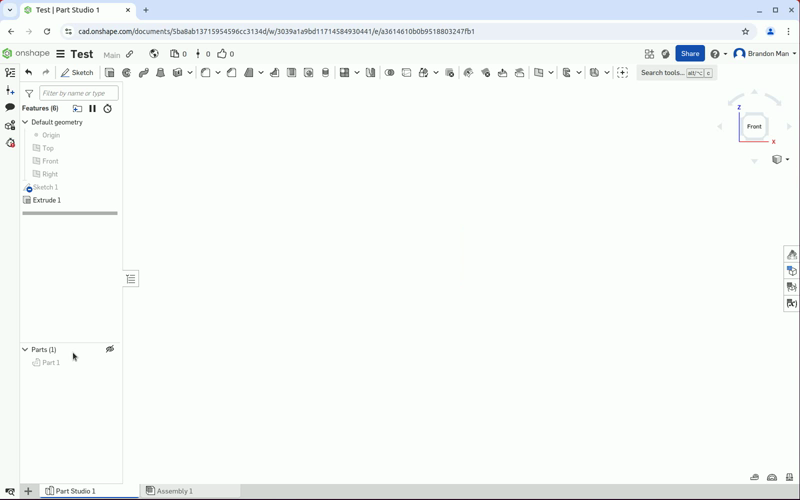
key(space)
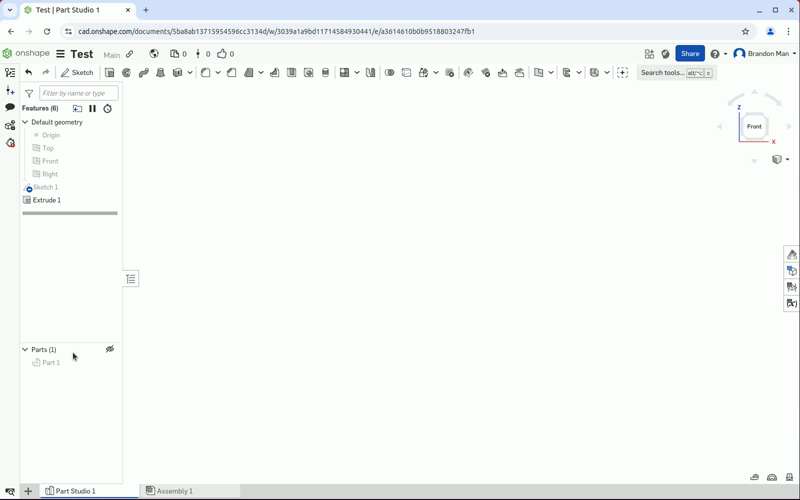
key_down(shift)
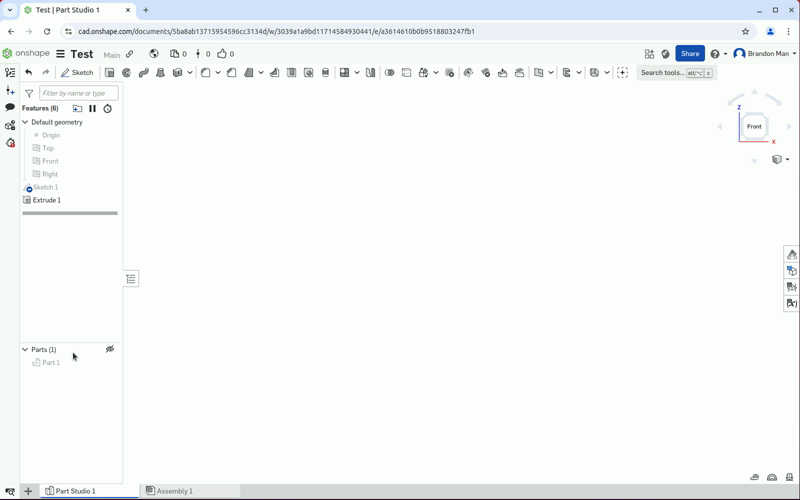
key(down)
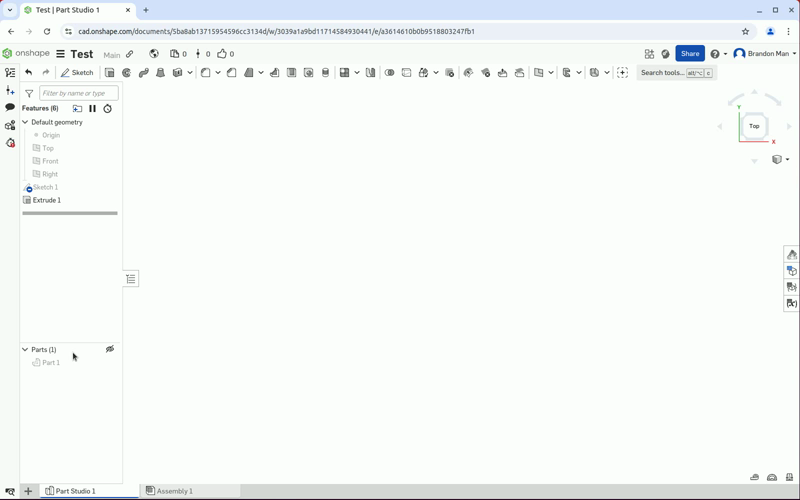
key_up(shift)
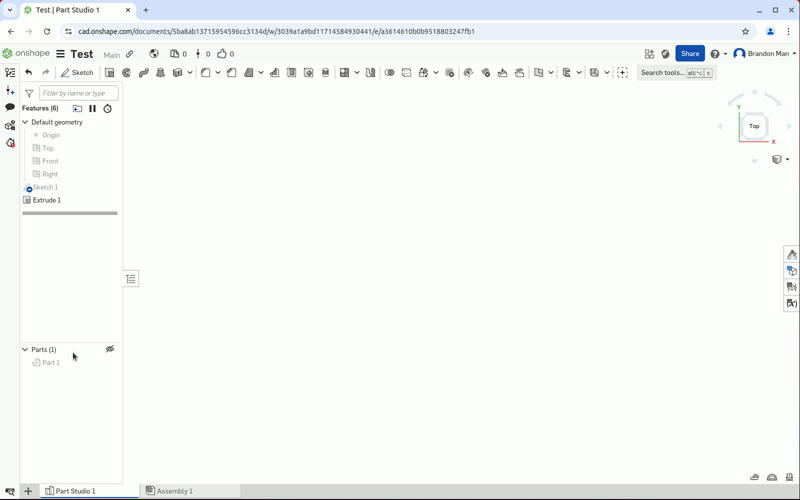
mouse_move(73, 352)
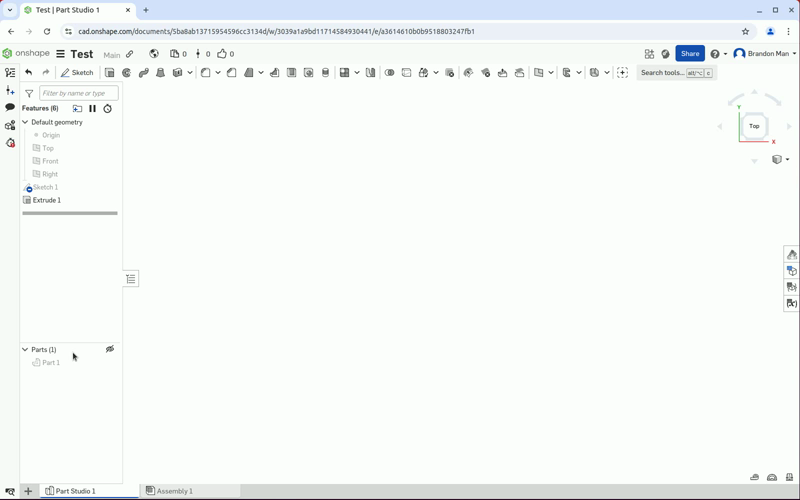
key(shift+y)
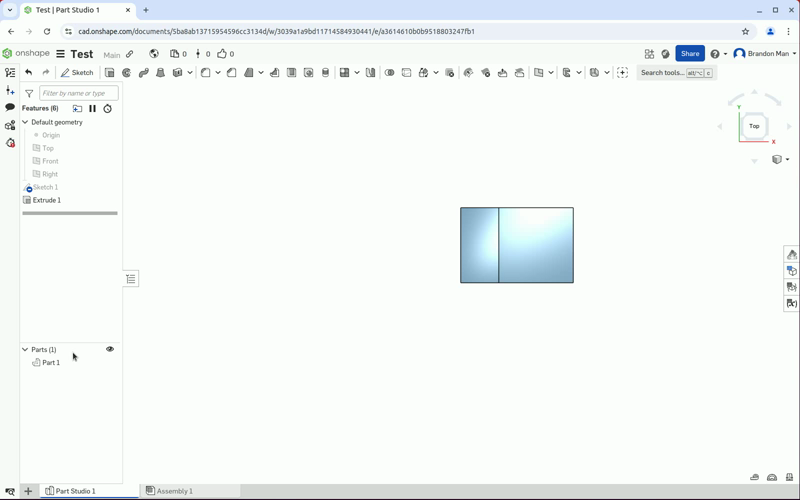
mouse_move(541, 75)
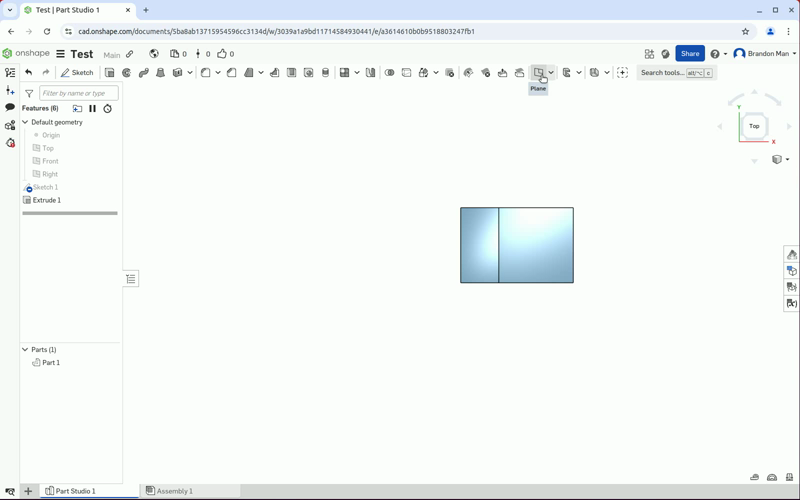
click(541, 75)
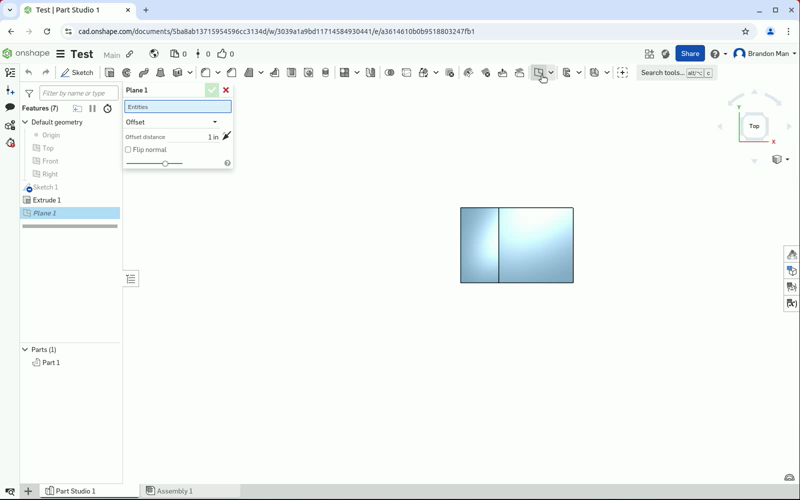
mouse_move(73, 150)
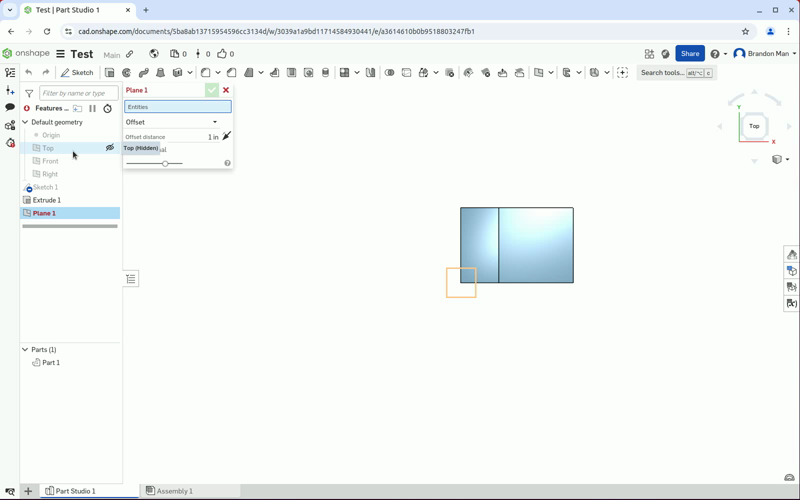
click(73, 150)
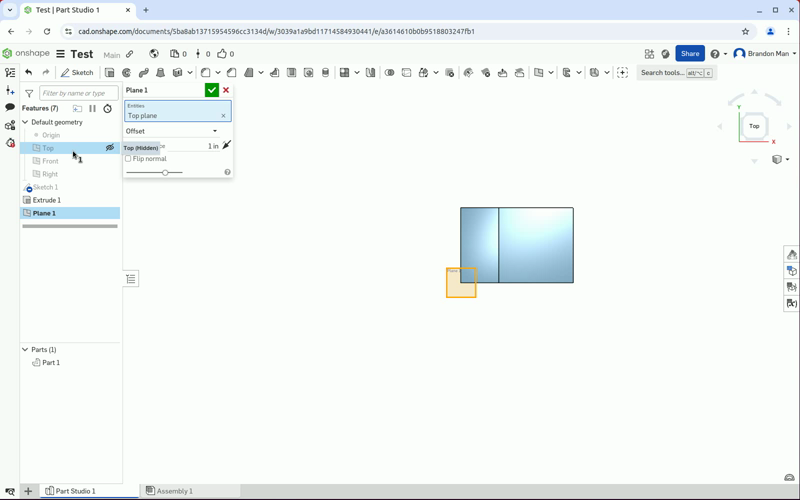
key(tab, 2)
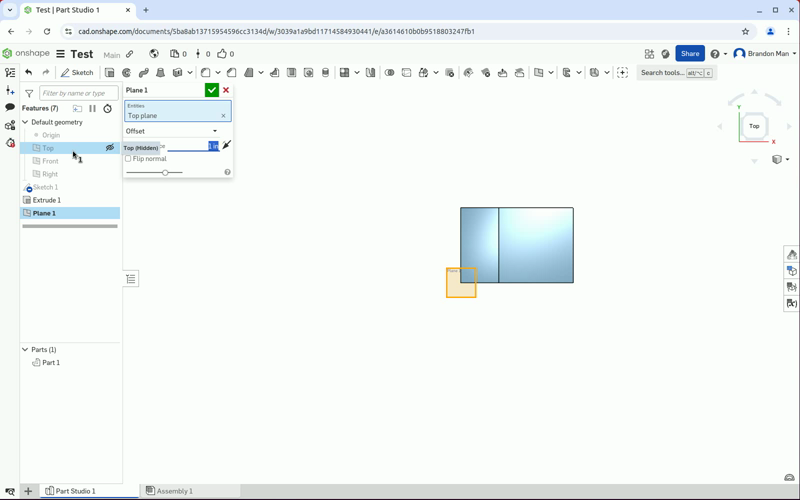
text(3.851)
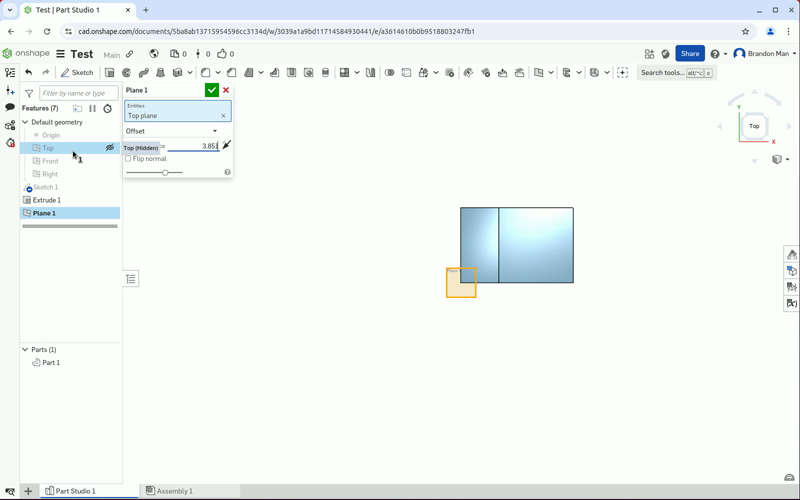
key(enter, 2)
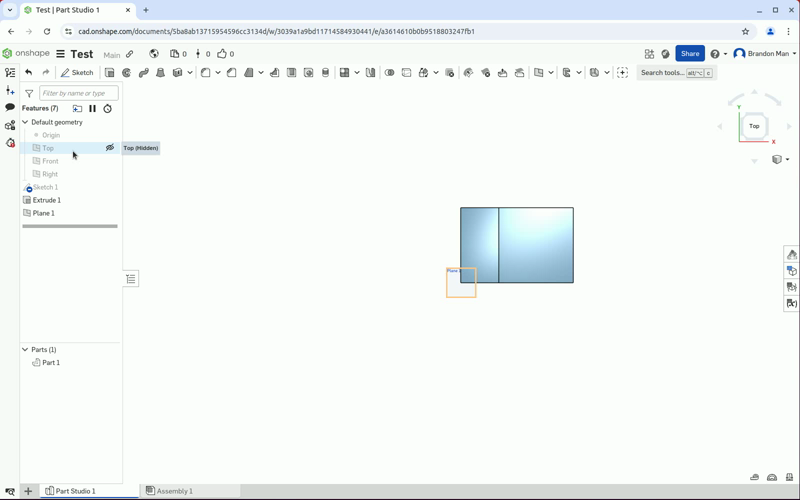
key(shift+s)
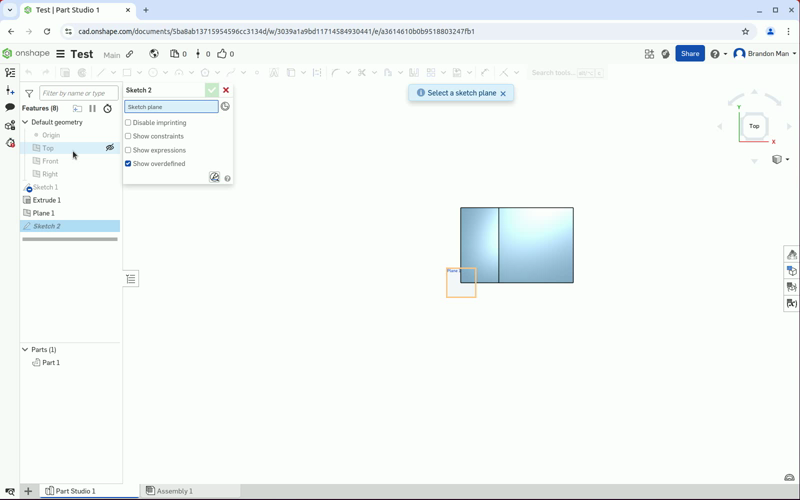
mouse_move(73, 215)
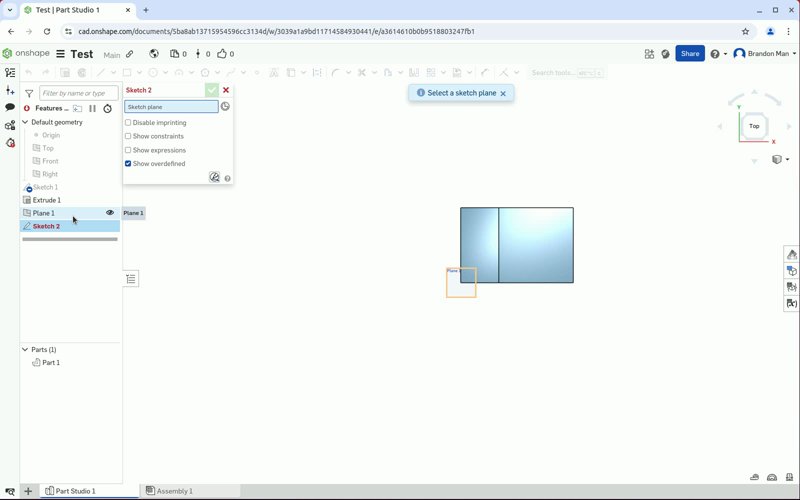
click(73, 215)
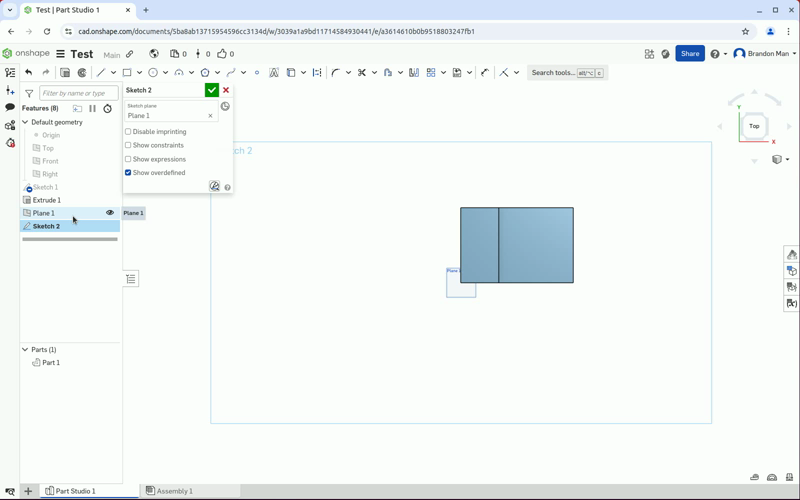
mouse_move(73, 352)
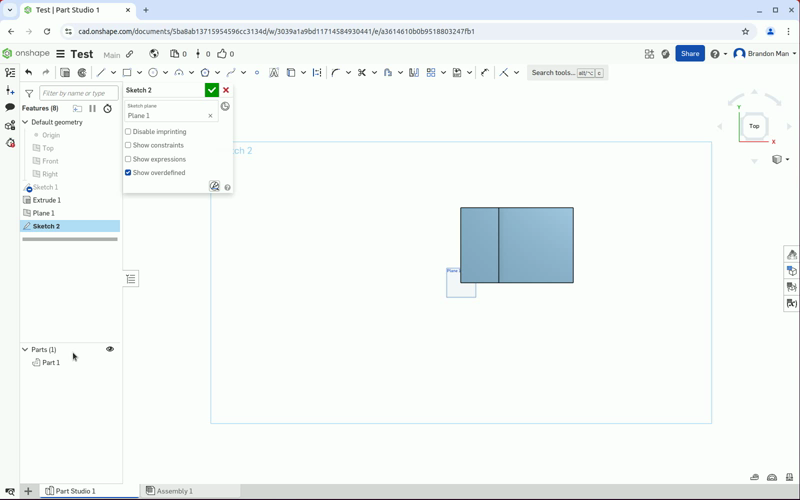
key(y)
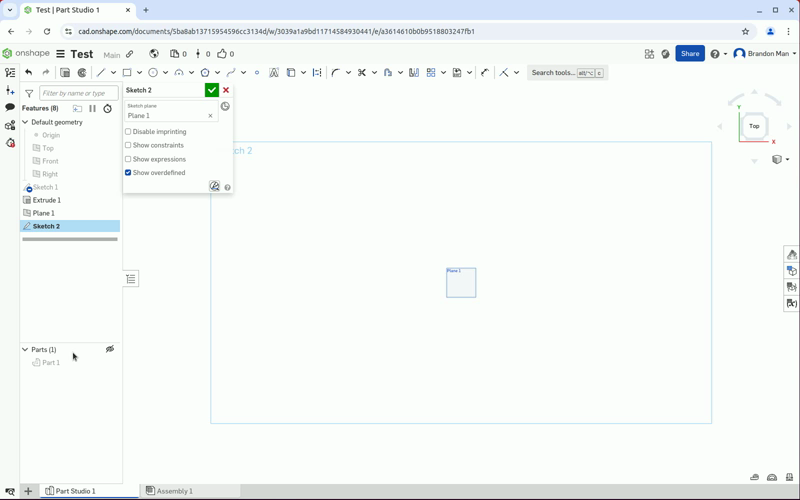
key(l)
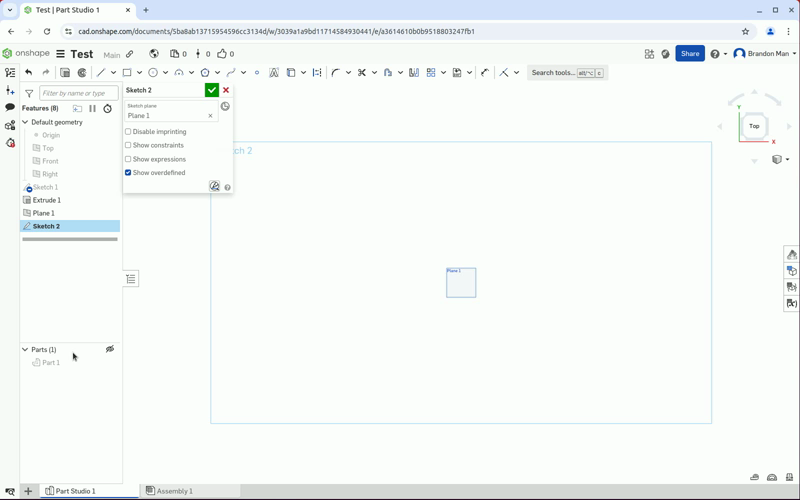
key_down(shift)
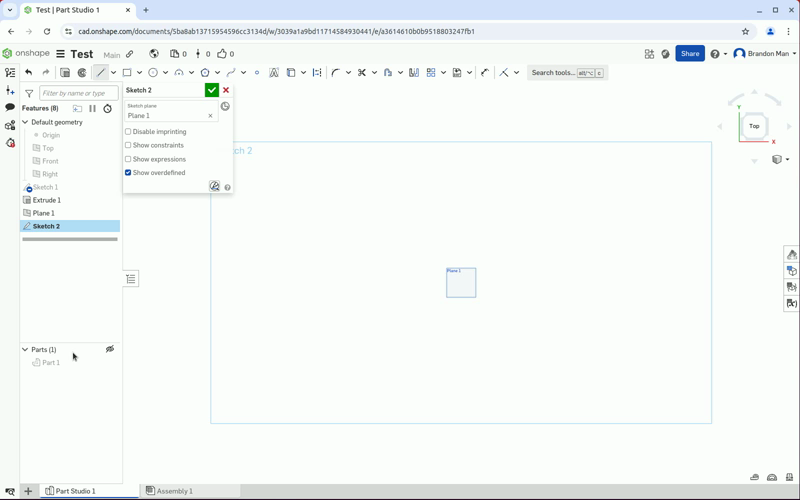
mouse_move(498, 226)
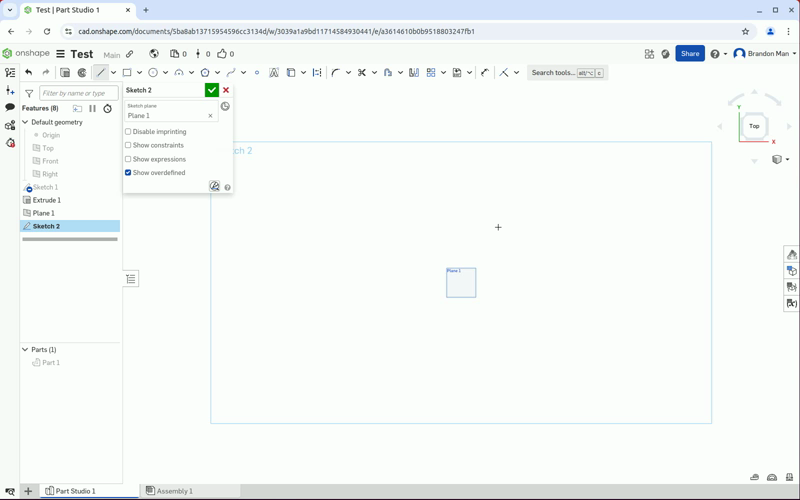
click(498, 226)
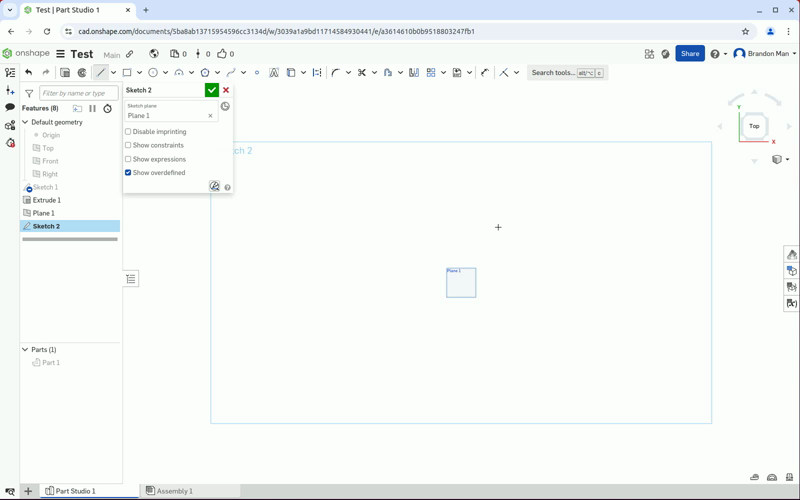
key_up(shift)
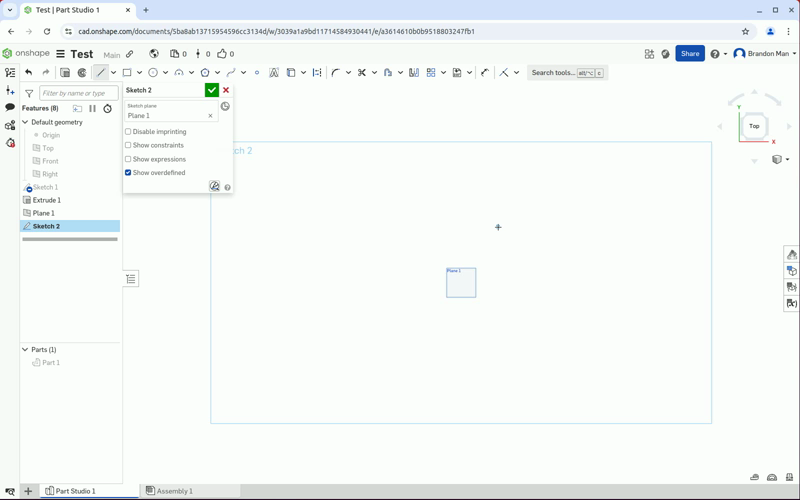
key_down(shift)
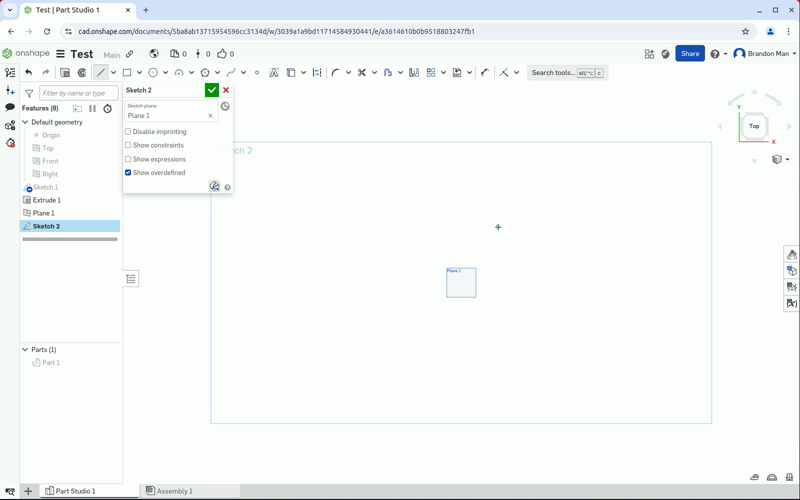
mouse_move(528, 226)
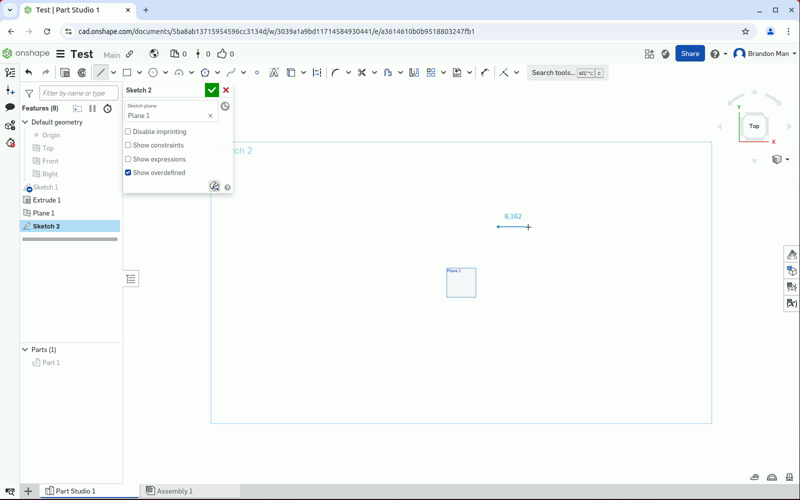
mouse_move(536, 226)
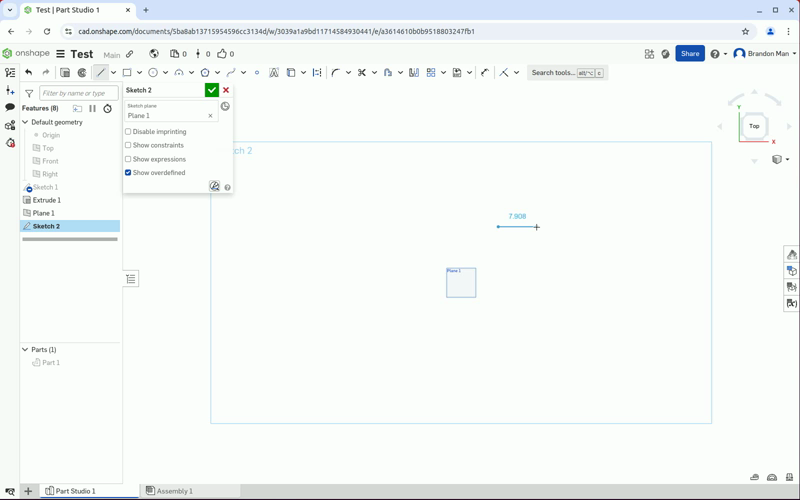
click(536, 226)
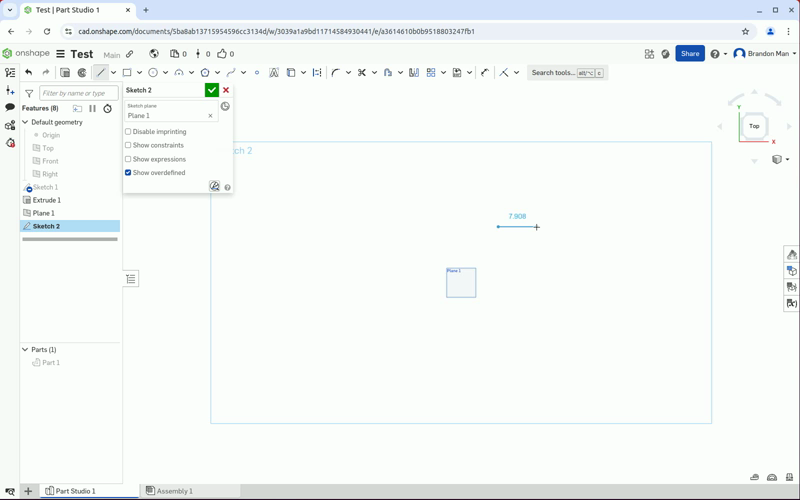
key_up(shift)
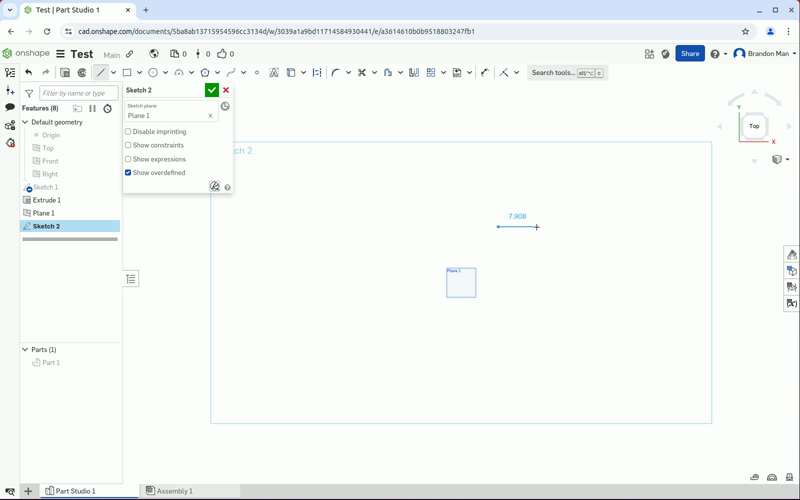
key_down(shift)
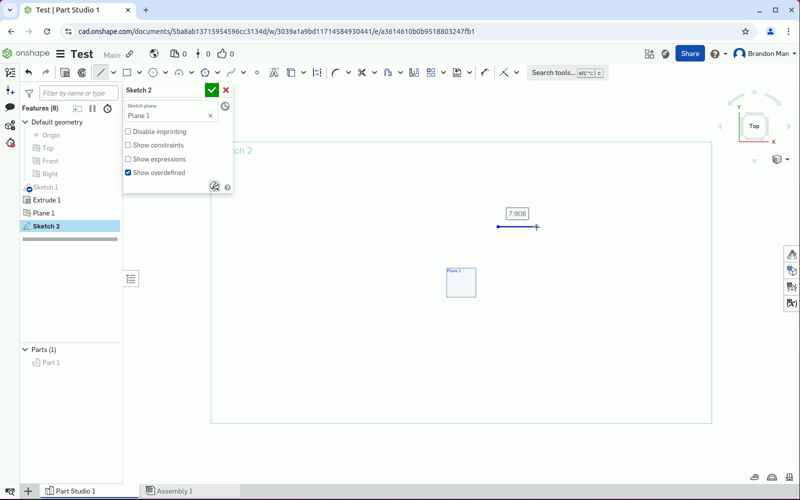
mouse_move(566, 226)
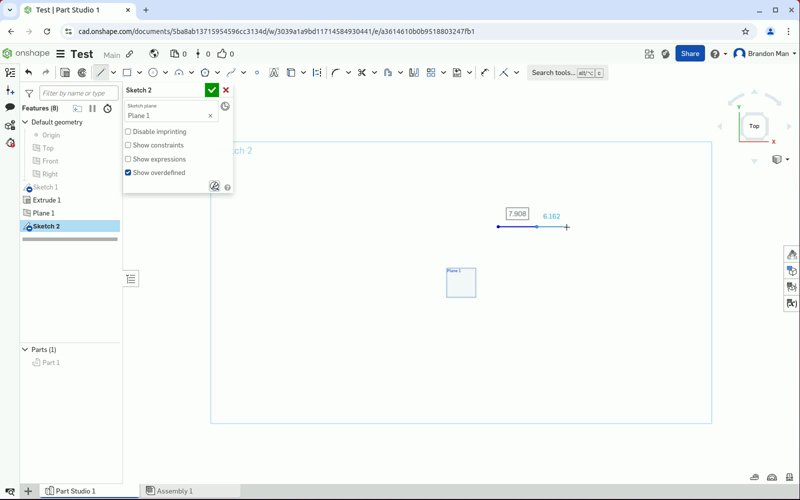
mouse_move(536, 207)
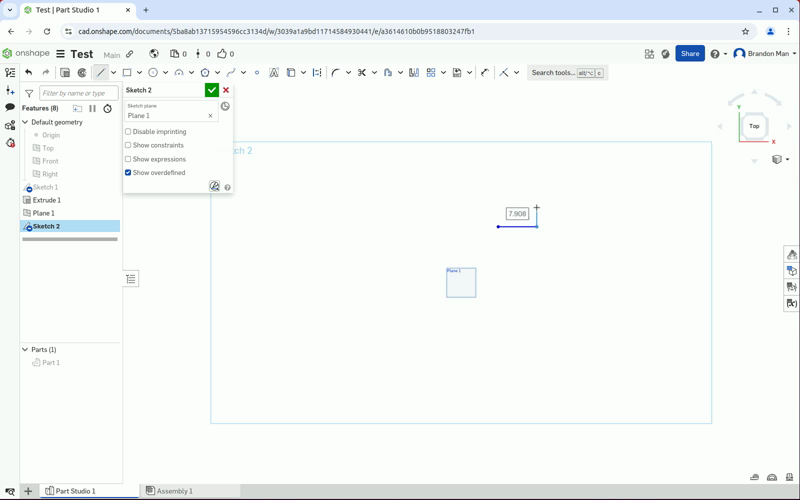
click(536, 207)
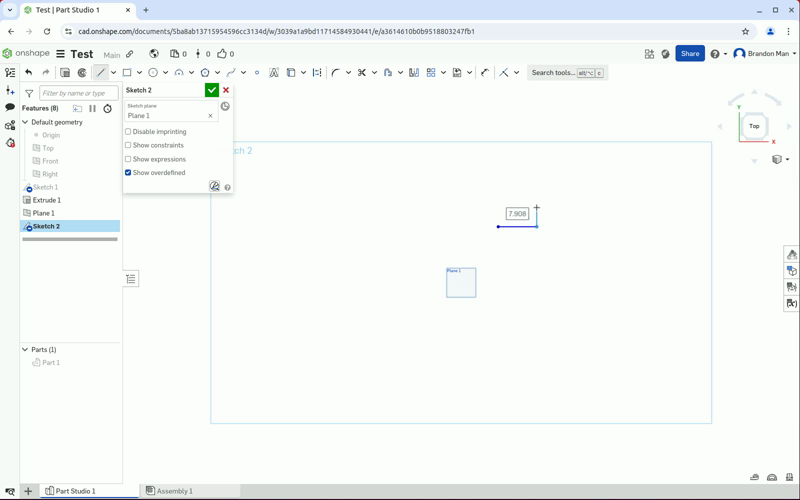
key_up(shift)
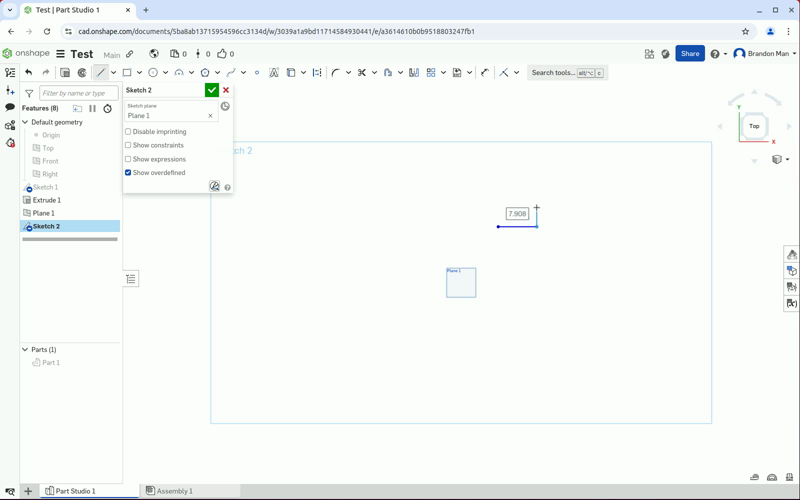
key_down(shift)
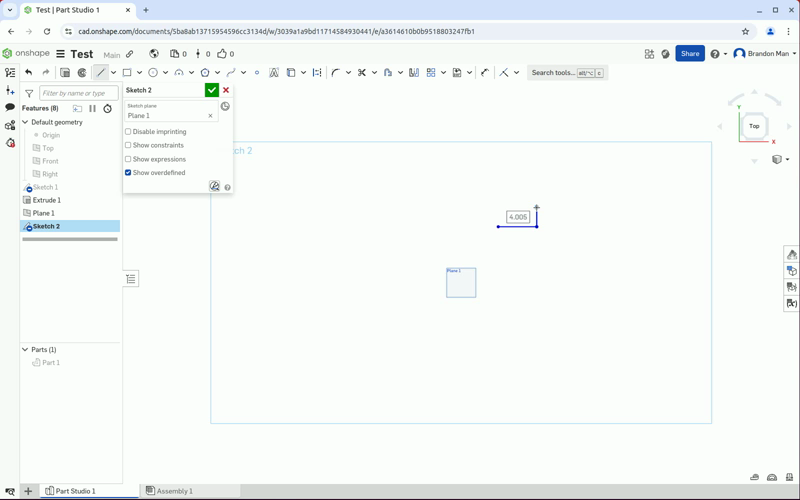
mouse_move(566, 207)
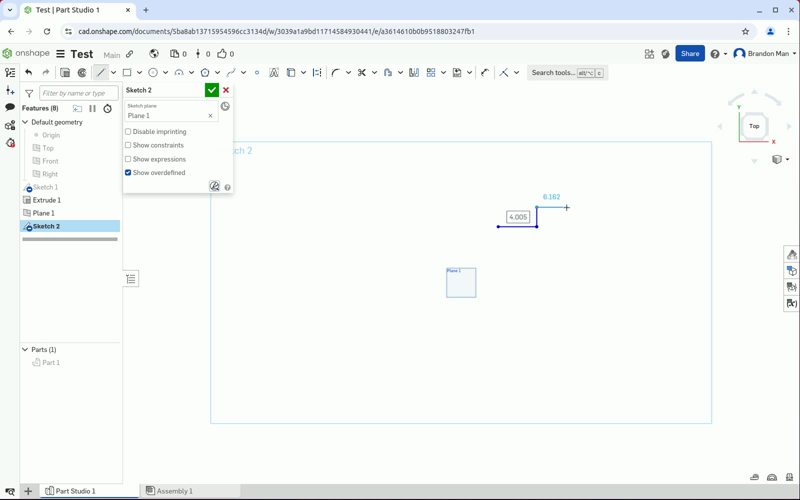
mouse_move(498, 207)
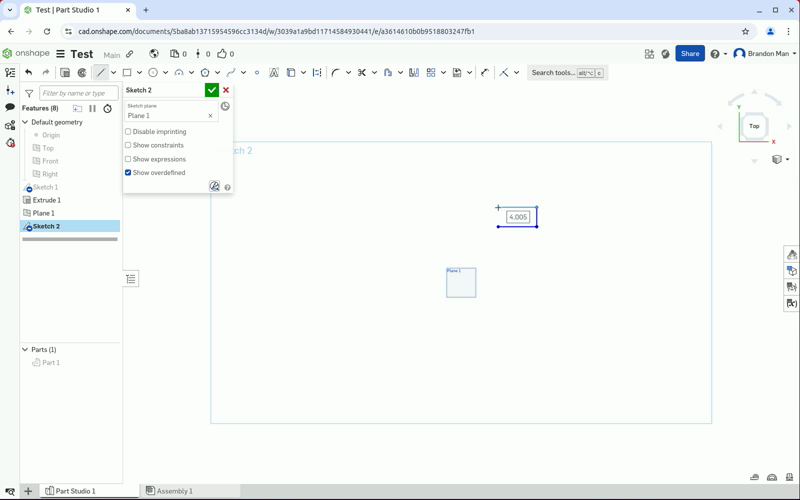
click(498, 207)
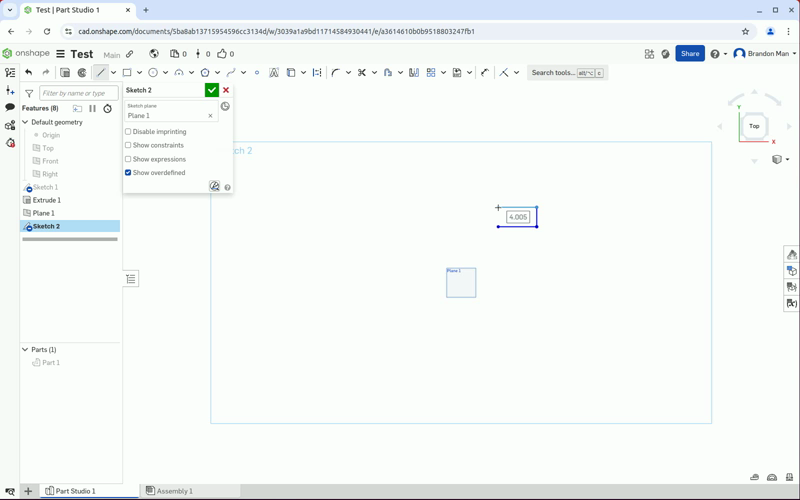
key_up(shift)
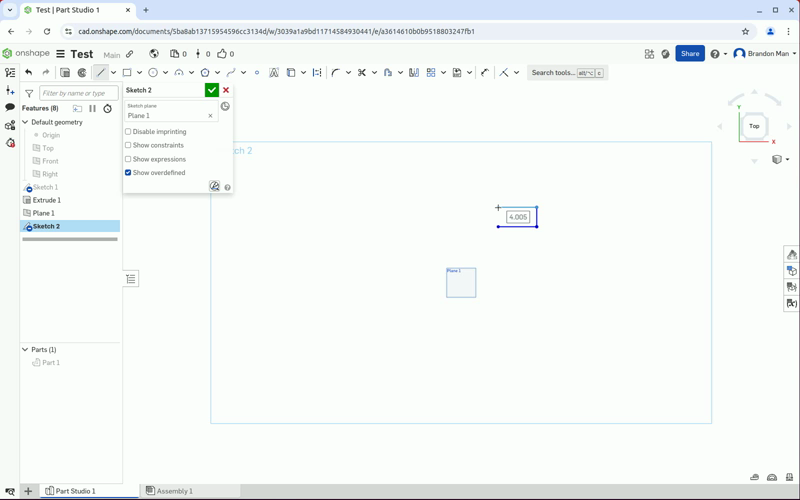
mouse_move(528, 207)
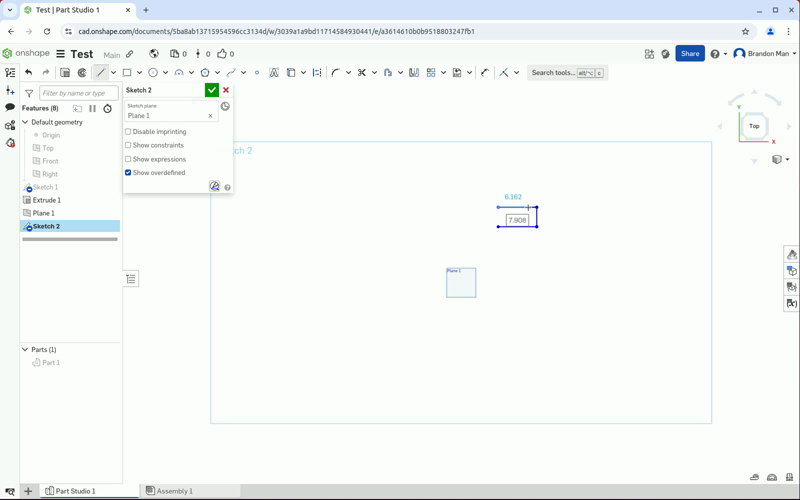
key_down(shift)
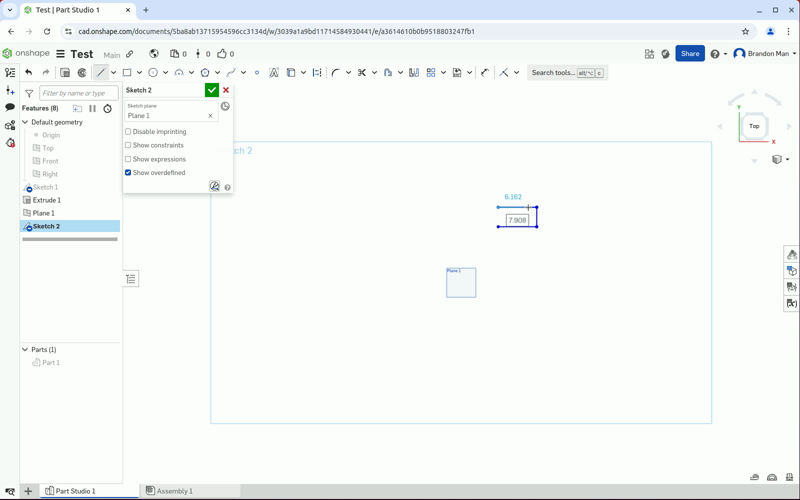
mouse_move(498, 226)
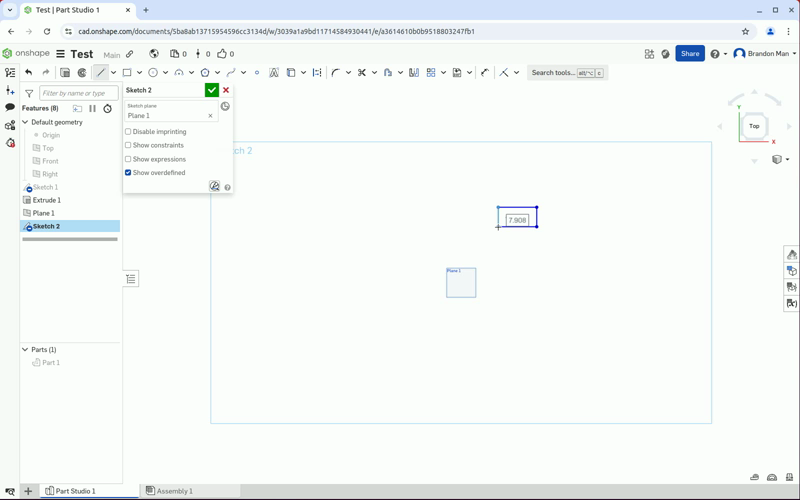
key_up(shift)
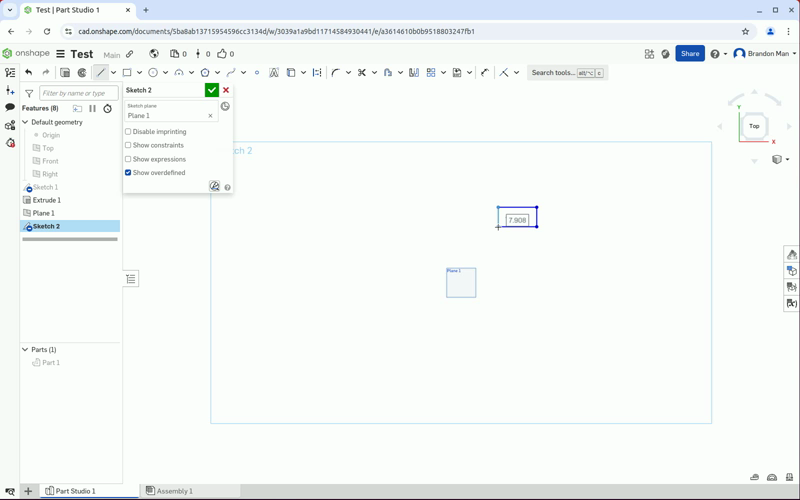
click(498, 226)
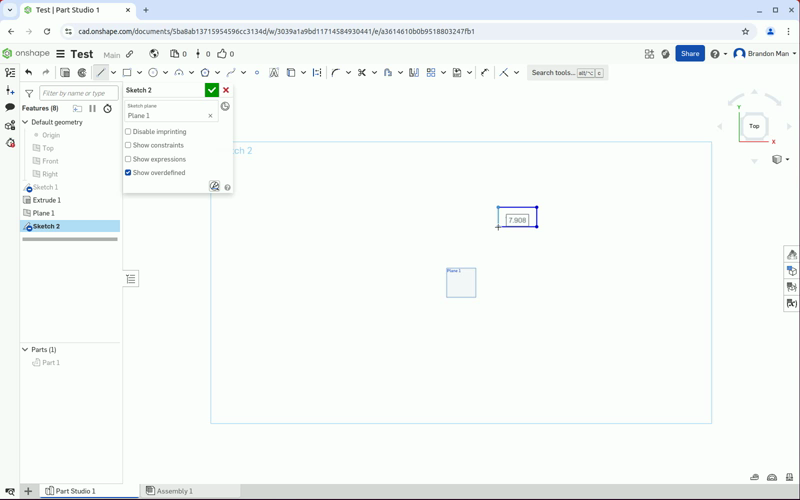
key(esc)
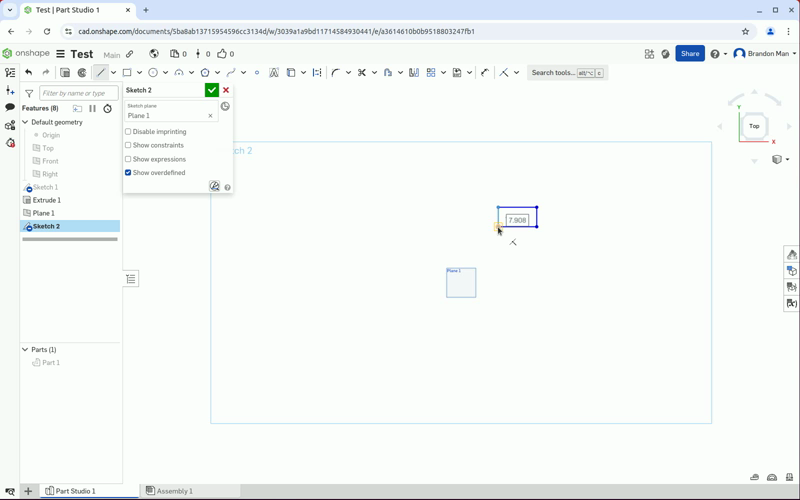
mouse_move(505, 222)
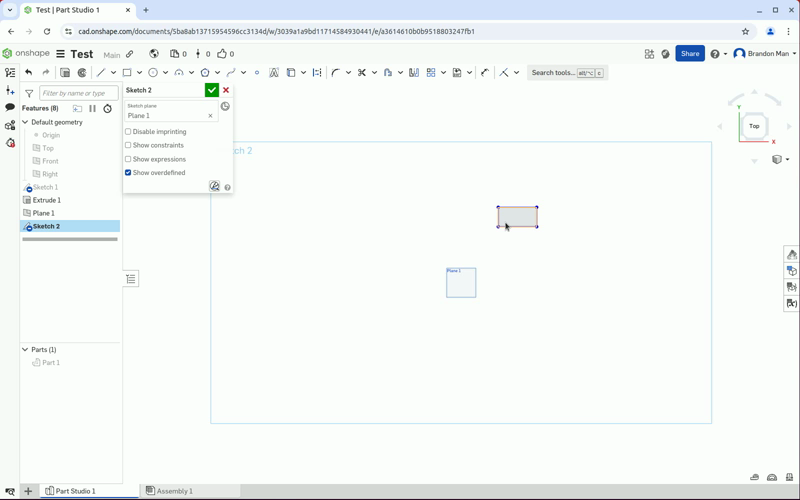
scroll(6)
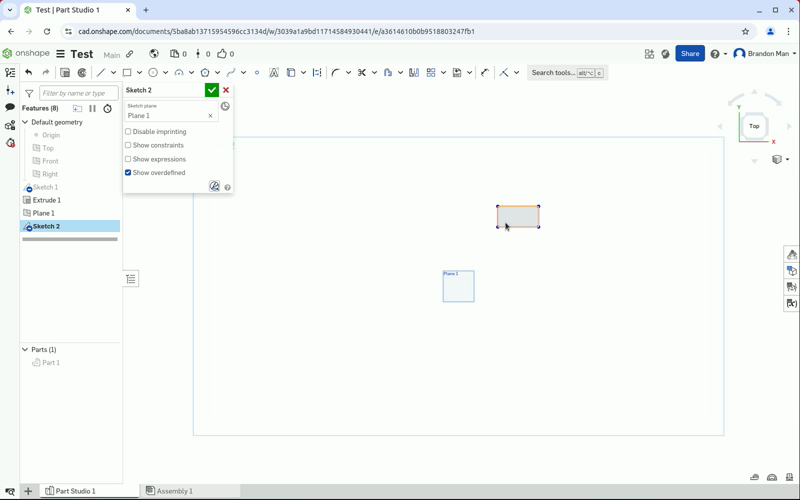
scroll(6)
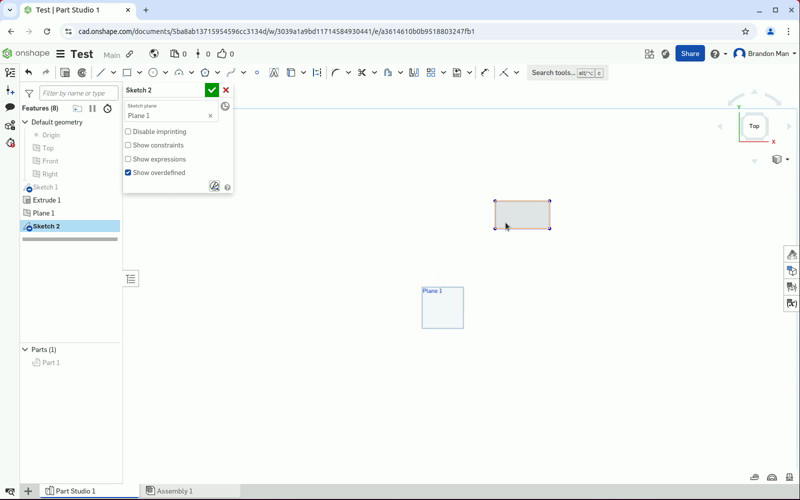
scroll(6)
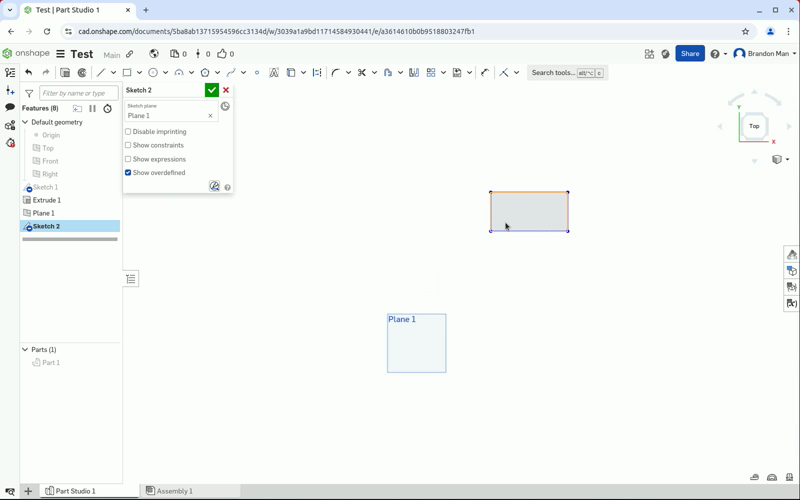
scroll(6)
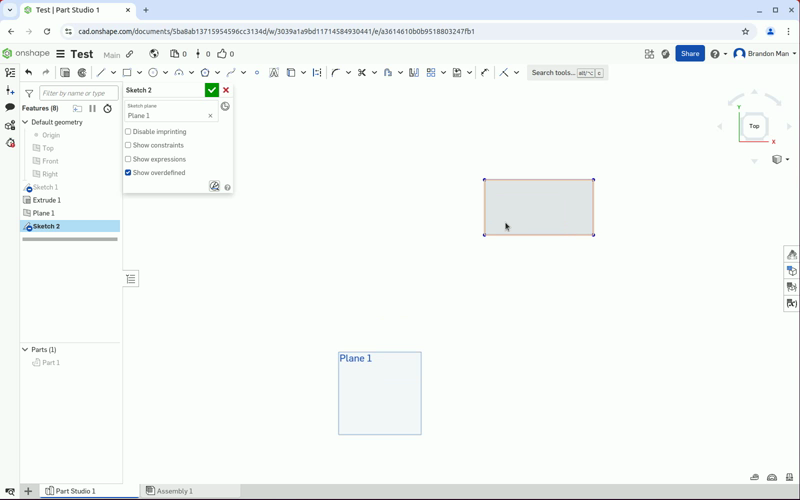
scroll(6)
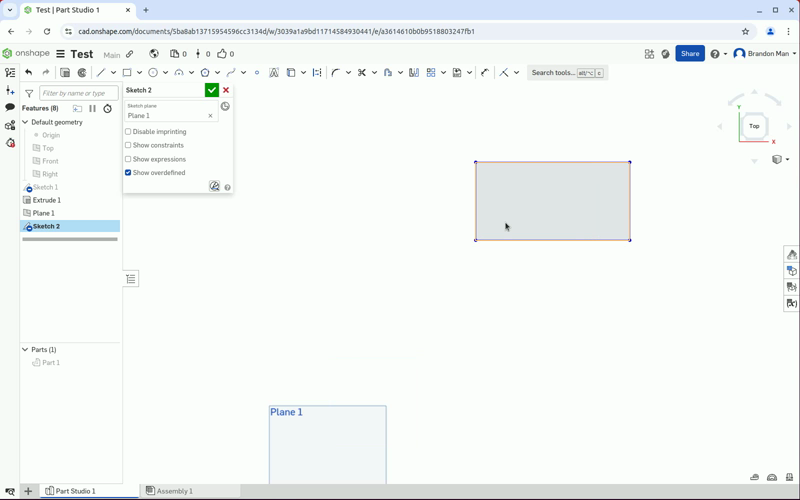
scroll(6)
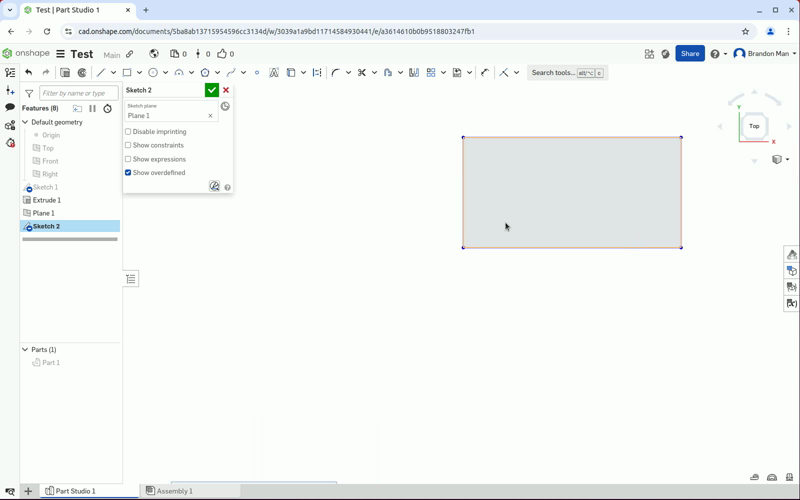
scroll(6)
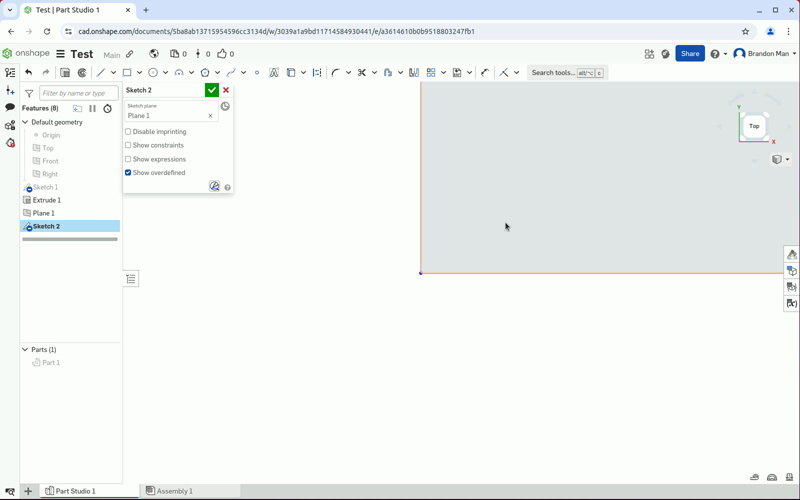
click(505, 222)
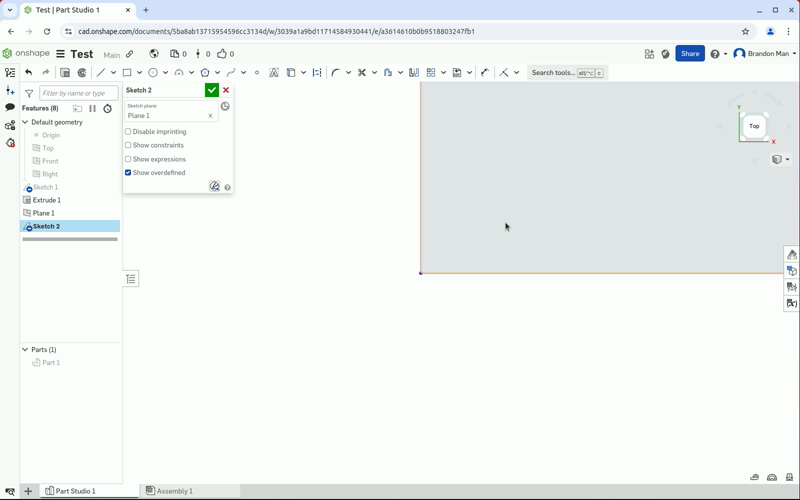
scroll(-6)
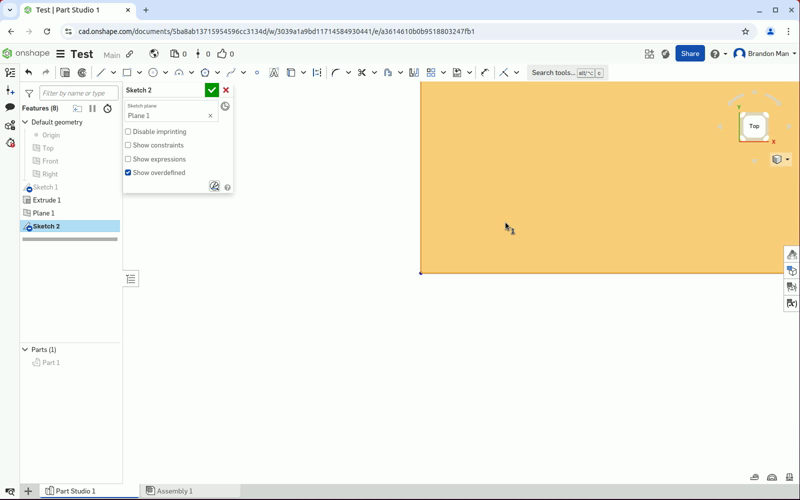
scroll(-6)
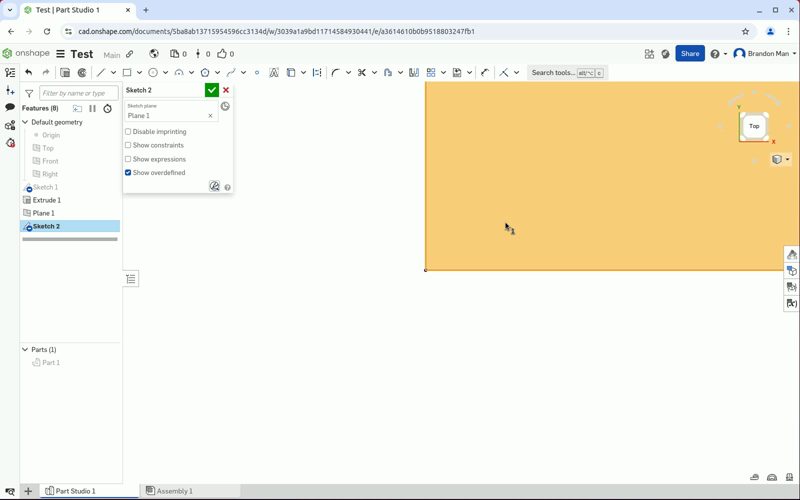
scroll(-6)
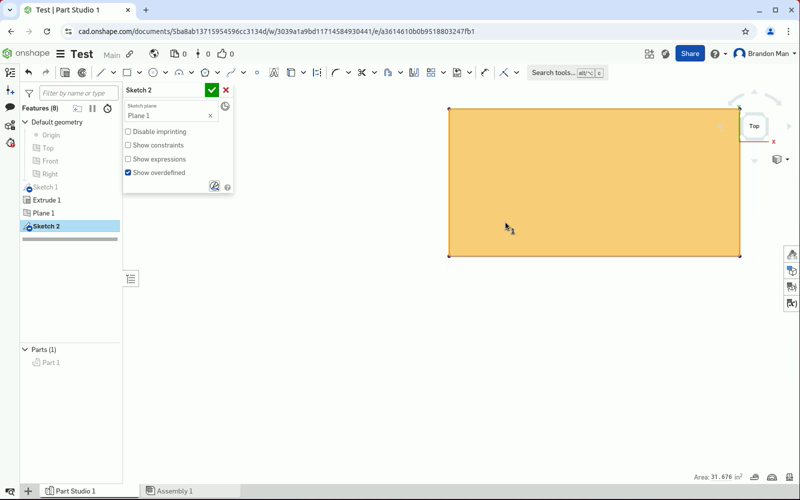
scroll(-6)
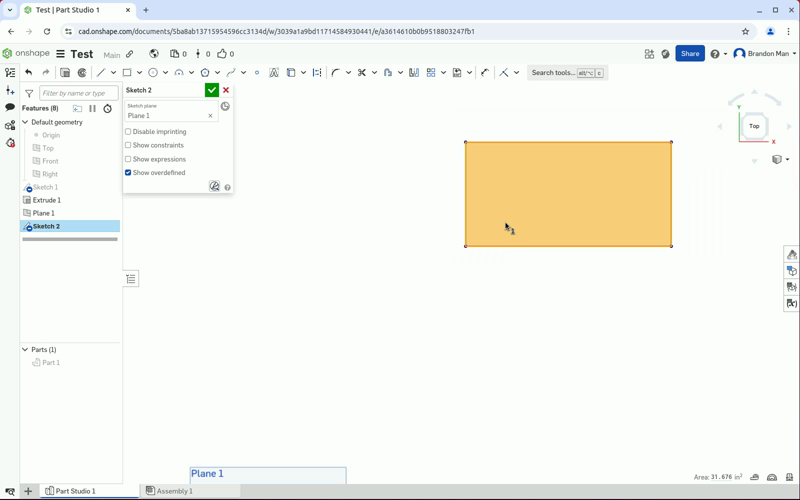
scroll(-6)
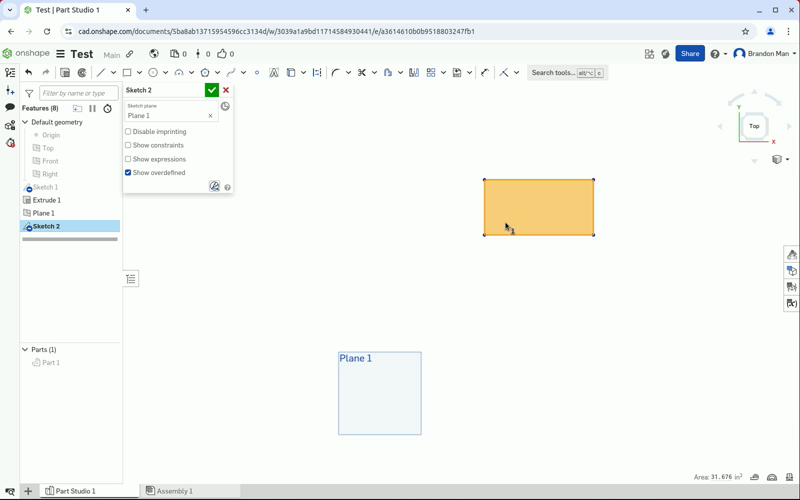
scroll(-6)
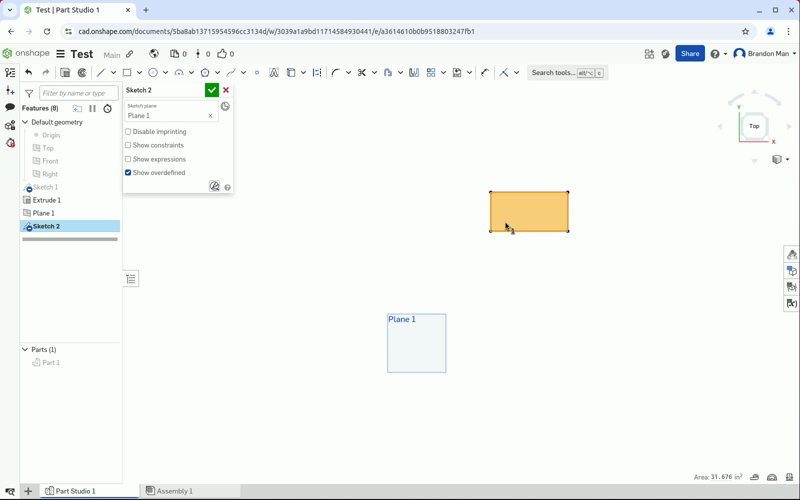
scroll(-6)
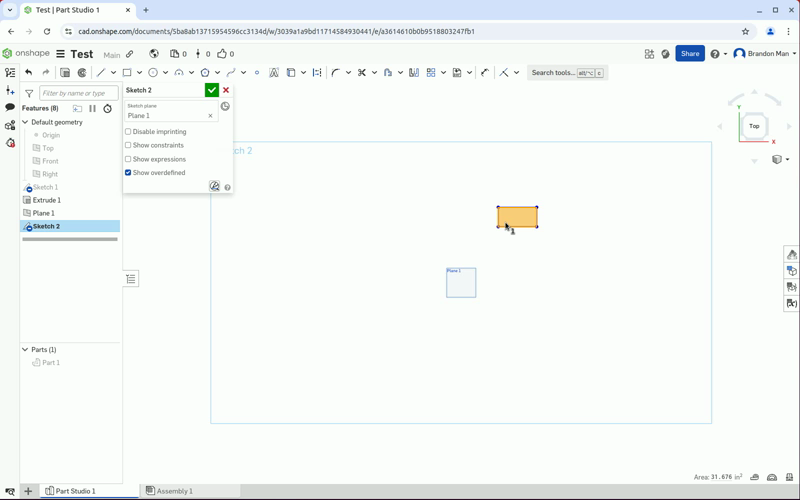
mouse_move(73, 352)
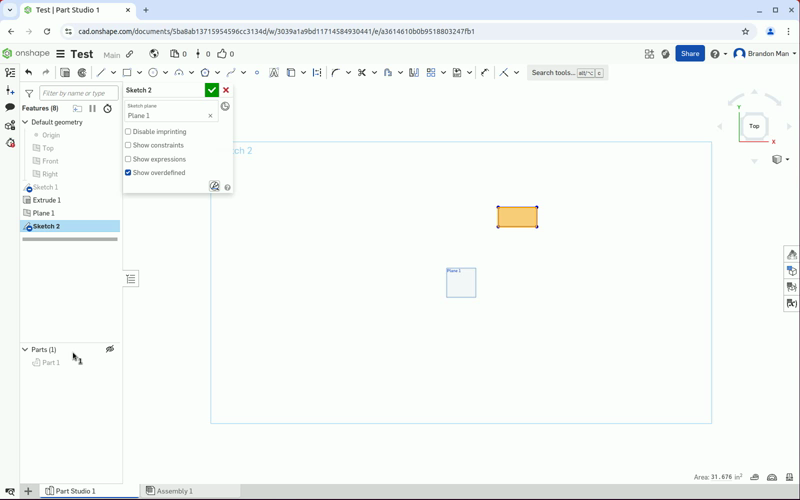
key(shift+y)
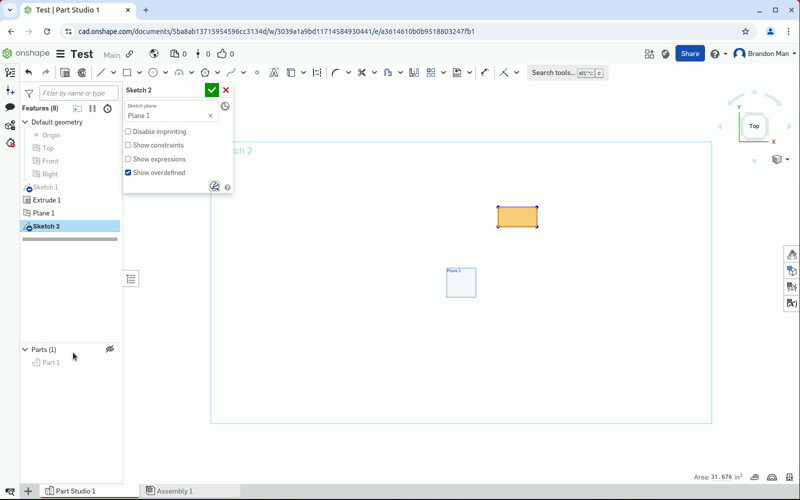
key(shift+e)
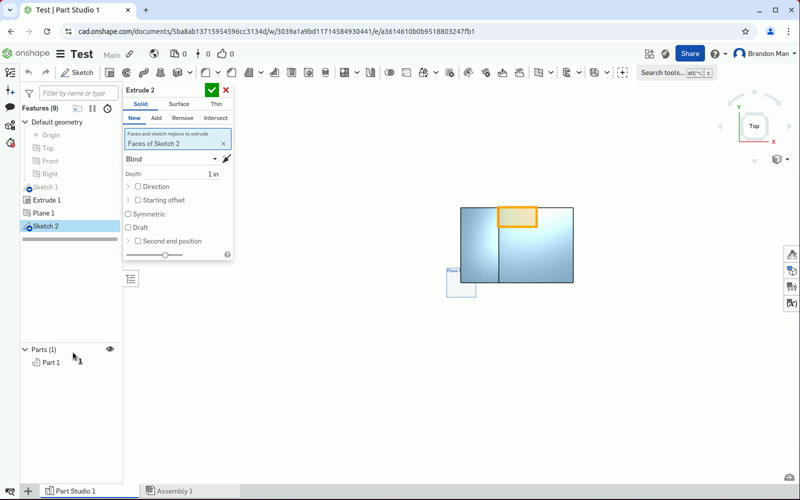
mouse_move(143, 106)
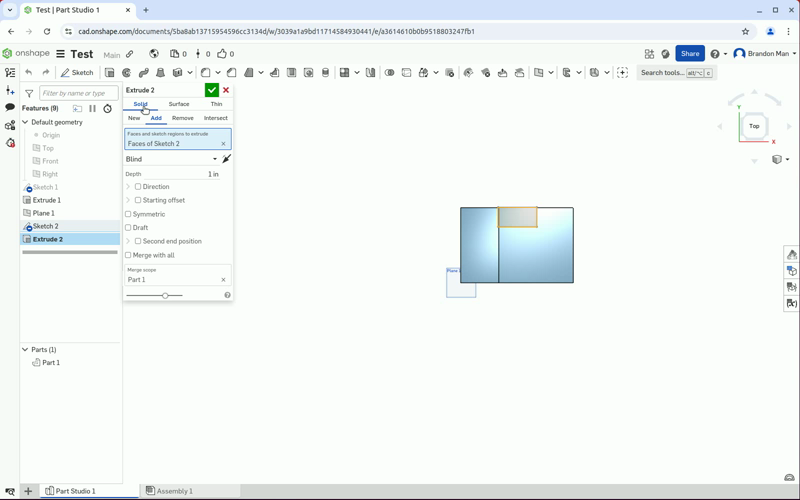
click(143, 106)
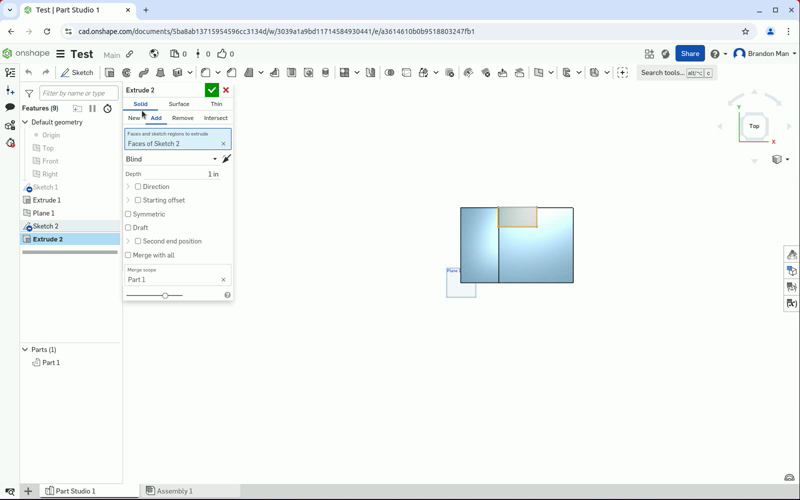
mouse_move(137, 120)
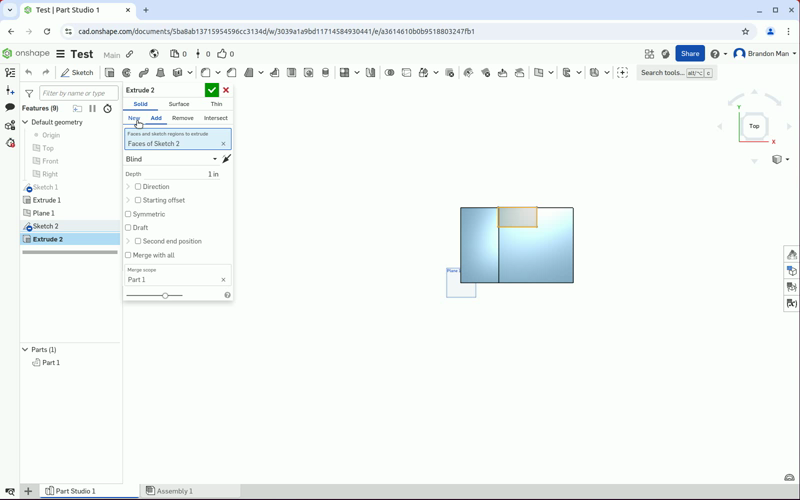
click(137, 120)
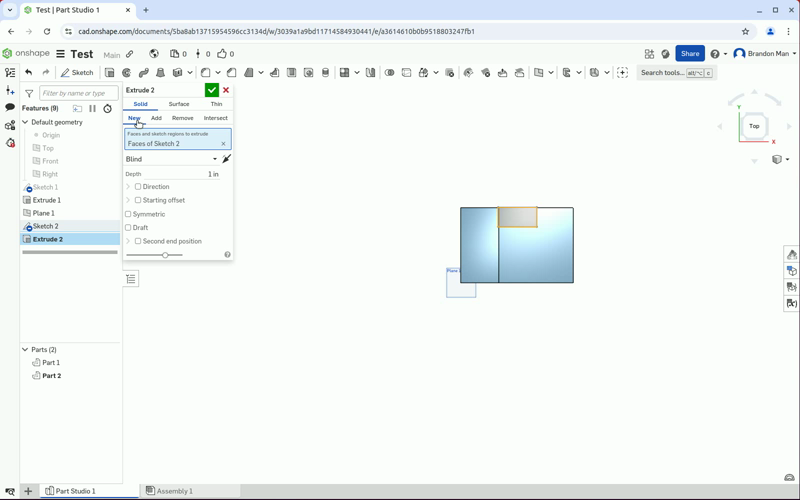
key(tab, 4)
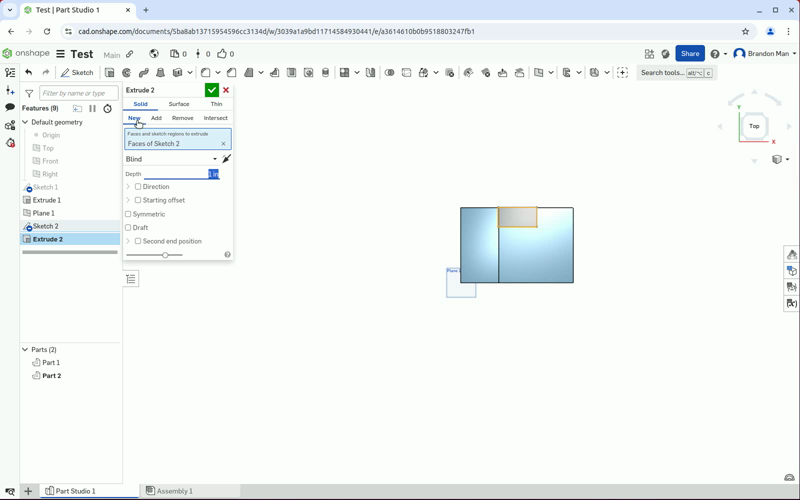
text(3.851)
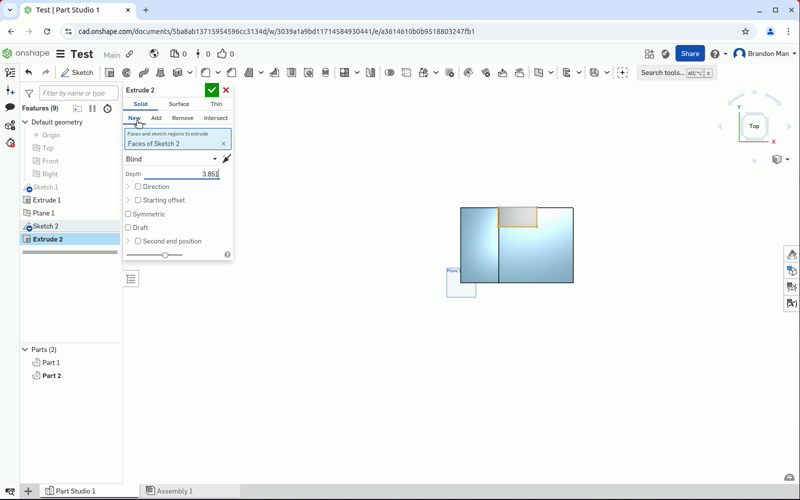
key(enter)
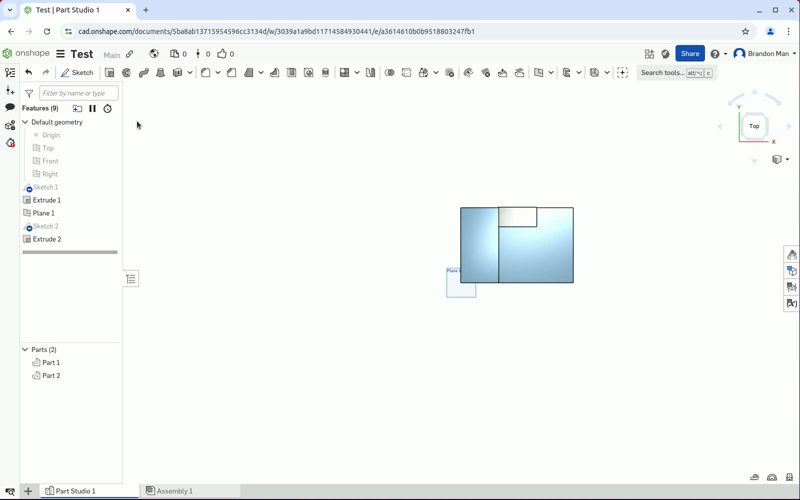
key(shift+h)
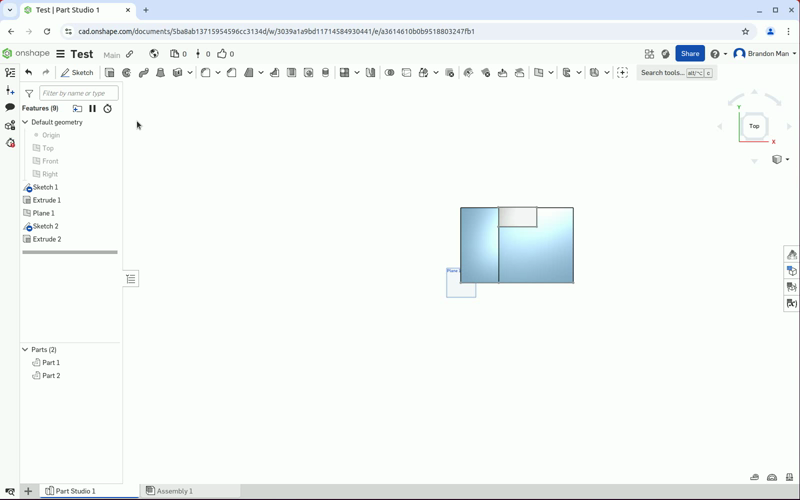
key(shift+h)
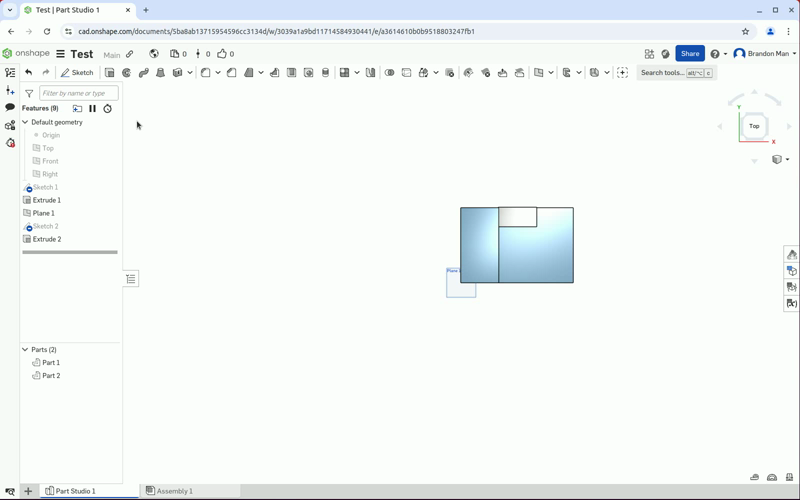
mouse_move(73, 189)
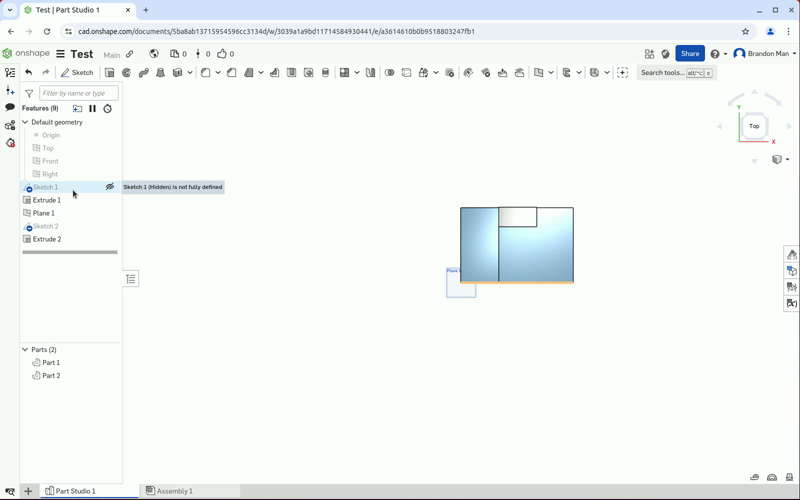
click(73, 189)
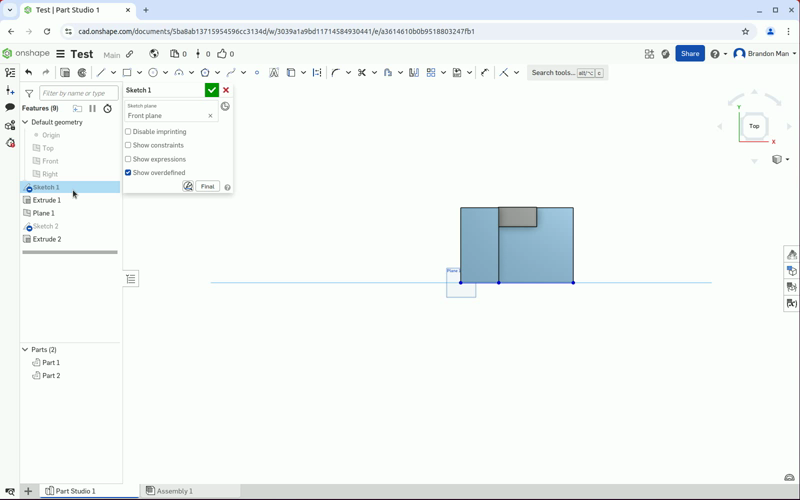
mouse_move(229, 92)
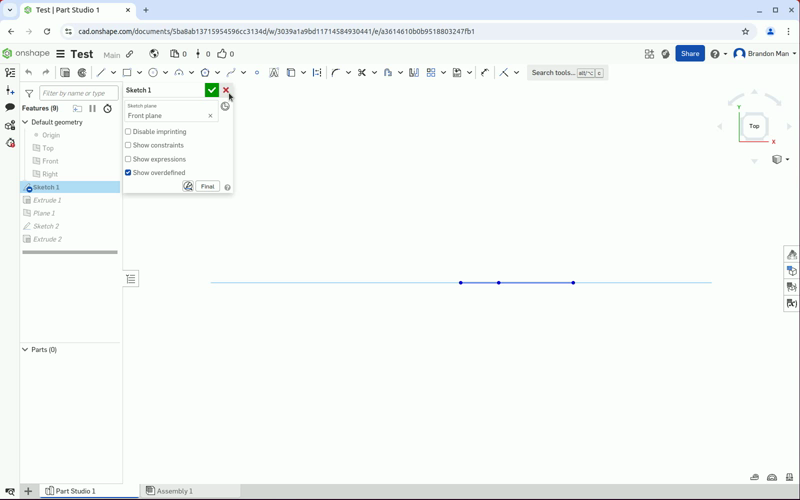
click(229, 92)
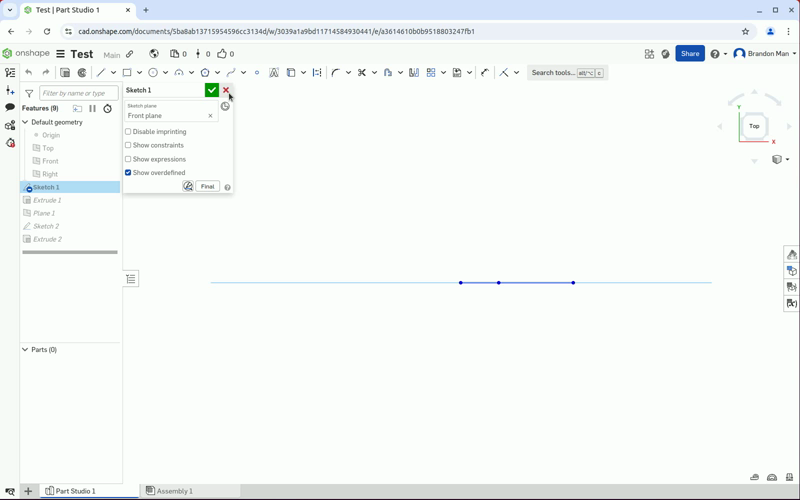
key(shift+s)
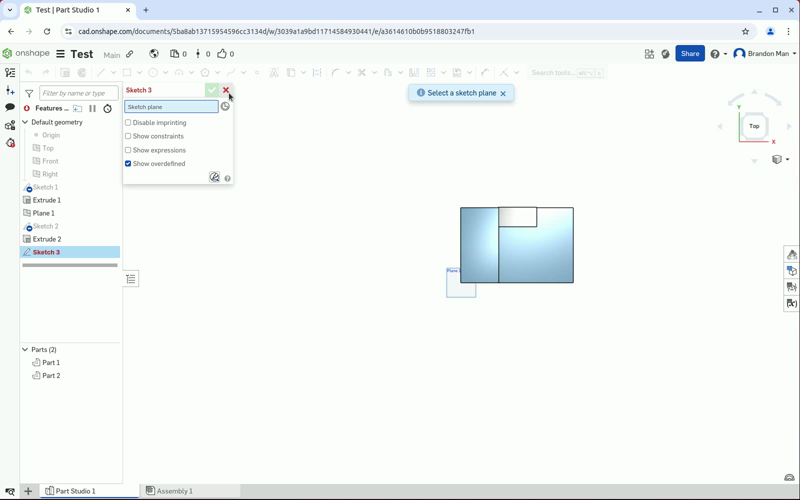
mouse_move(73, 215)
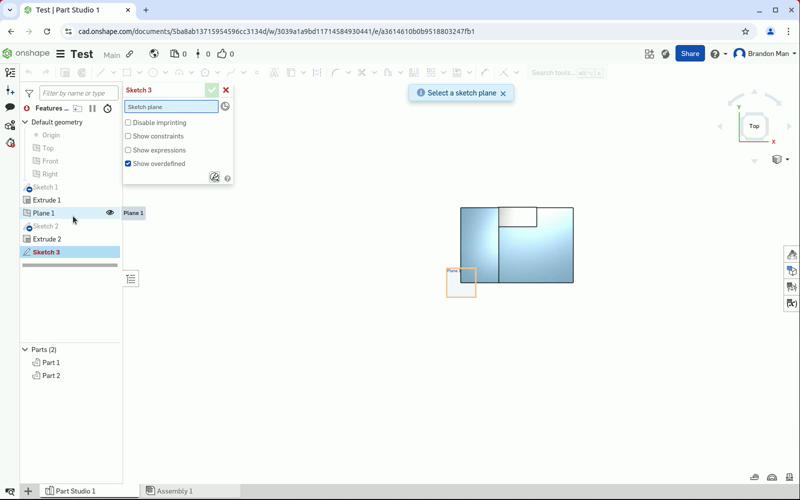
click(73, 215)
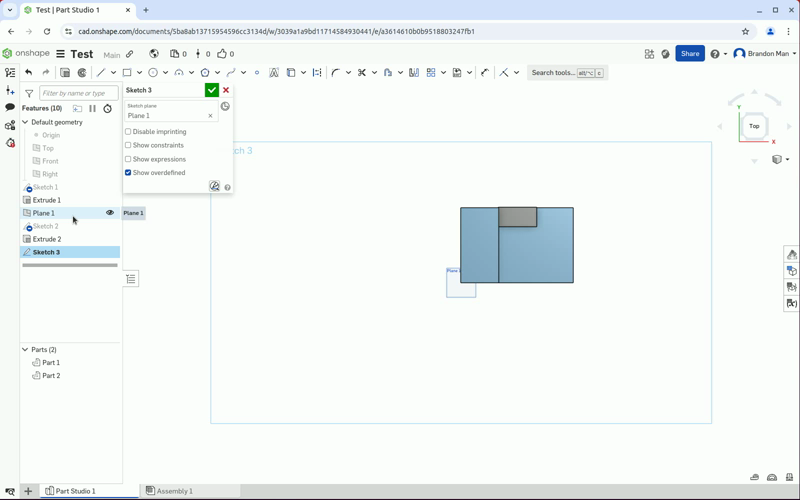
mouse_move(73, 352)
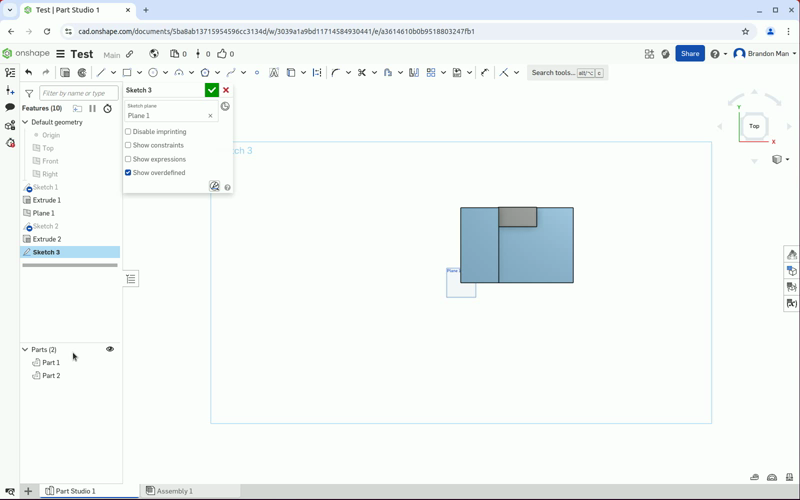
key(y)
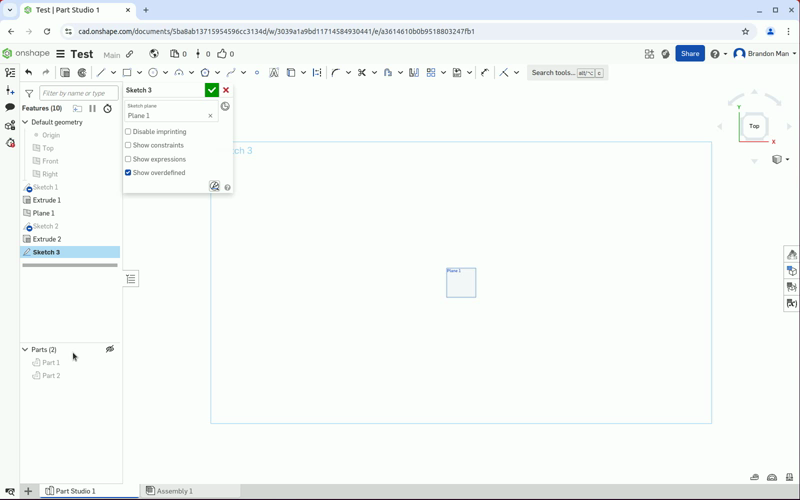
key(l)
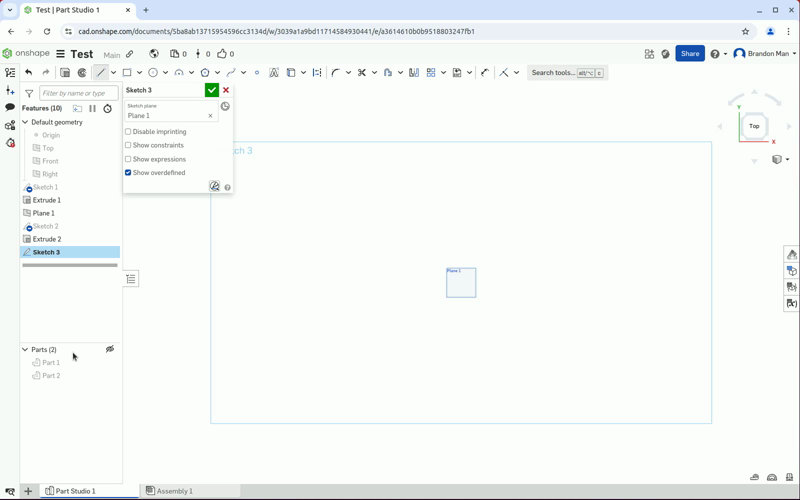
key_down(shift)
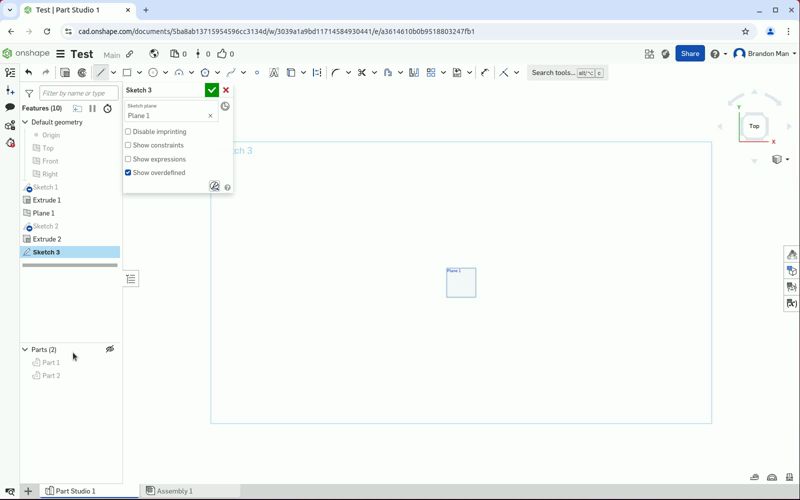
mouse_move(498, 282)
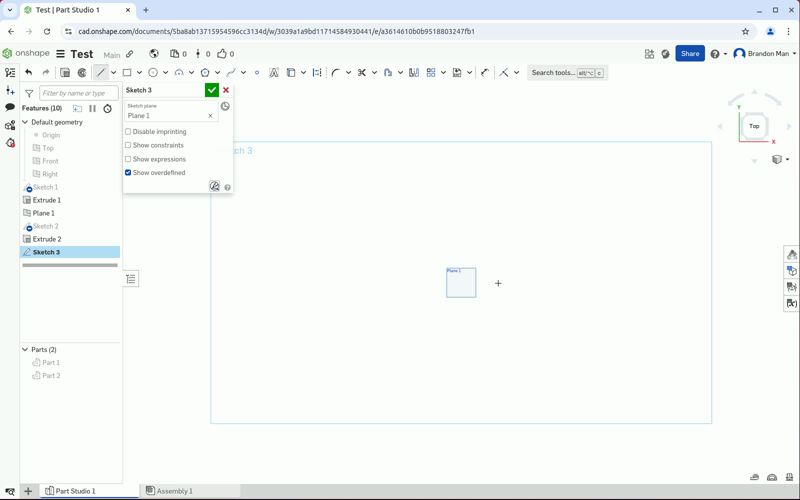
click(498, 282)
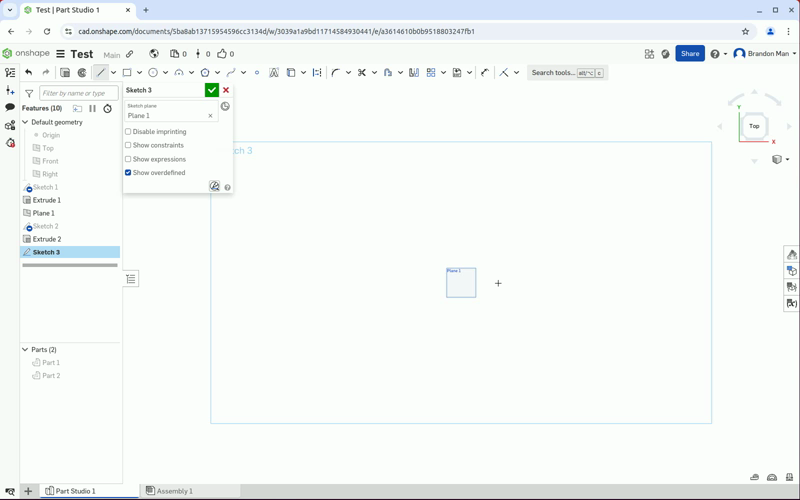
key_up(shift)
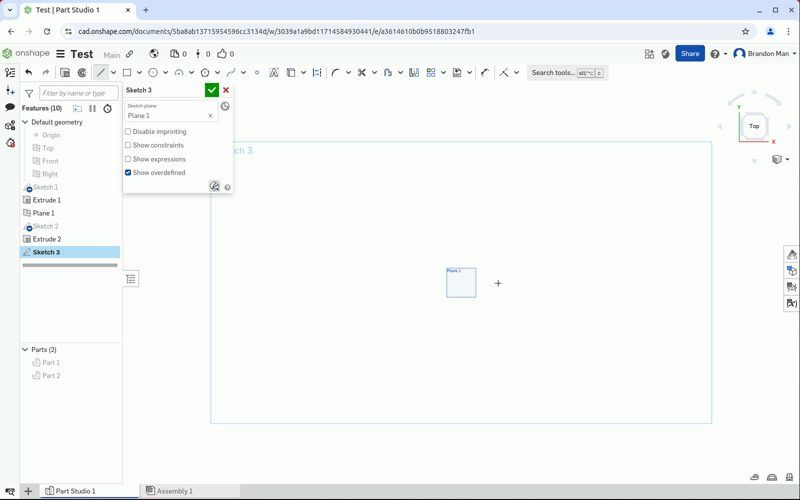
key_down(shift)
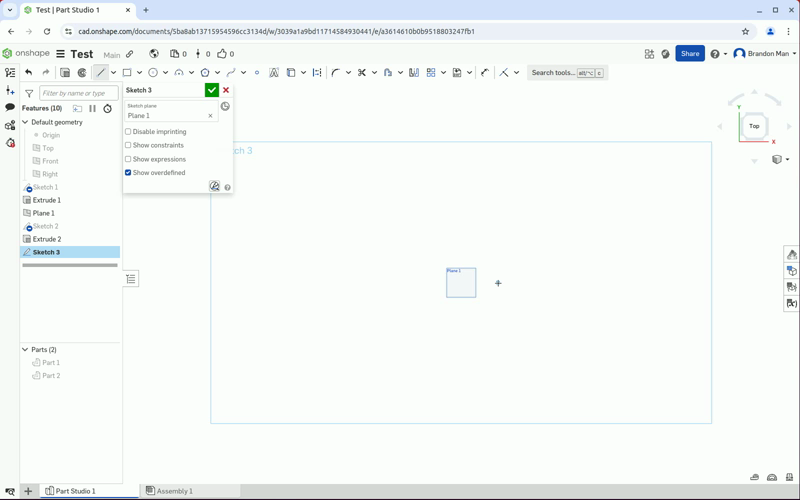
mouse_move(528, 282)
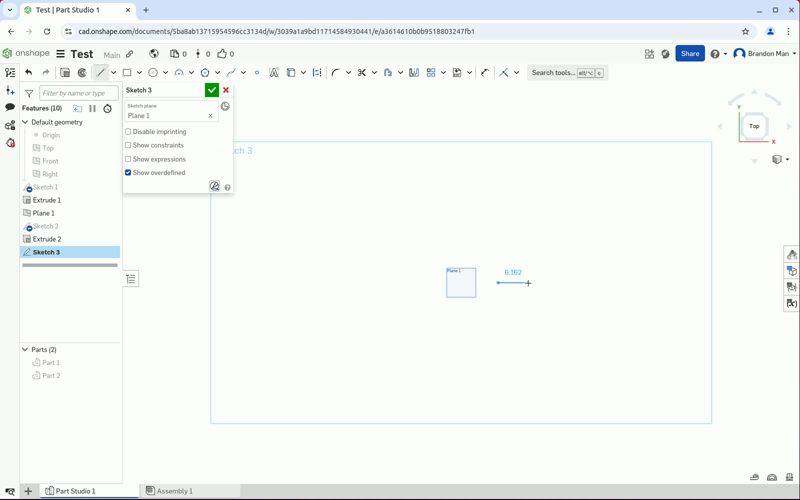
mouse_move(536, 282)
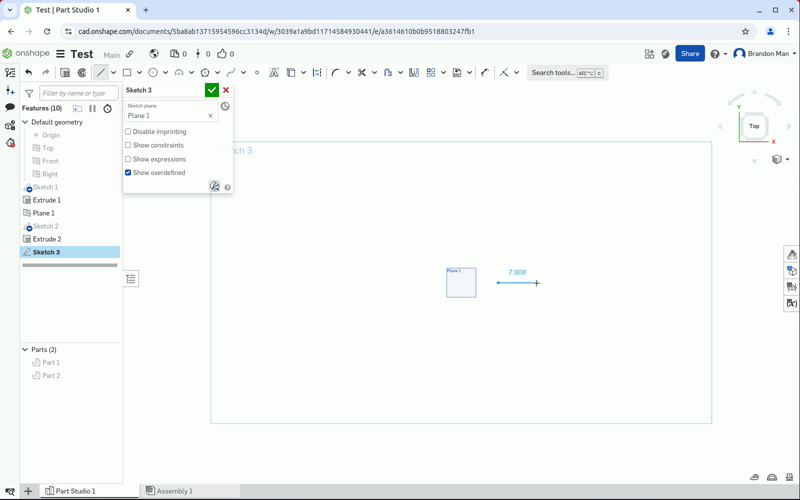
click(536, 282)
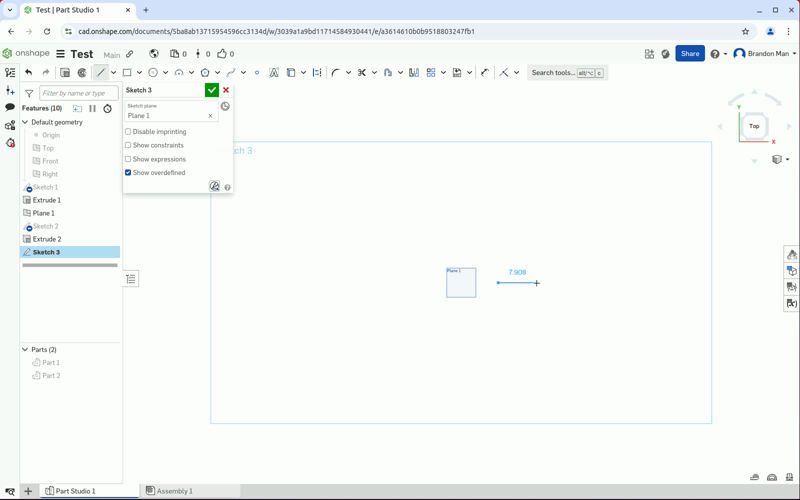
key_up(shift)
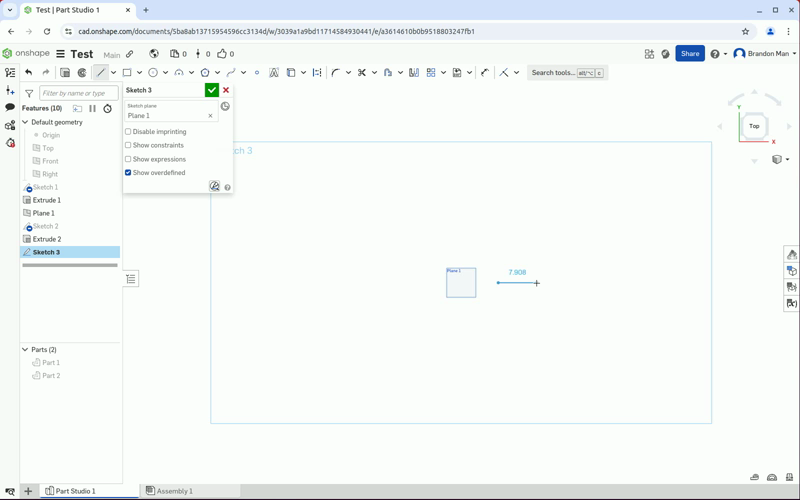
key_down(shift)
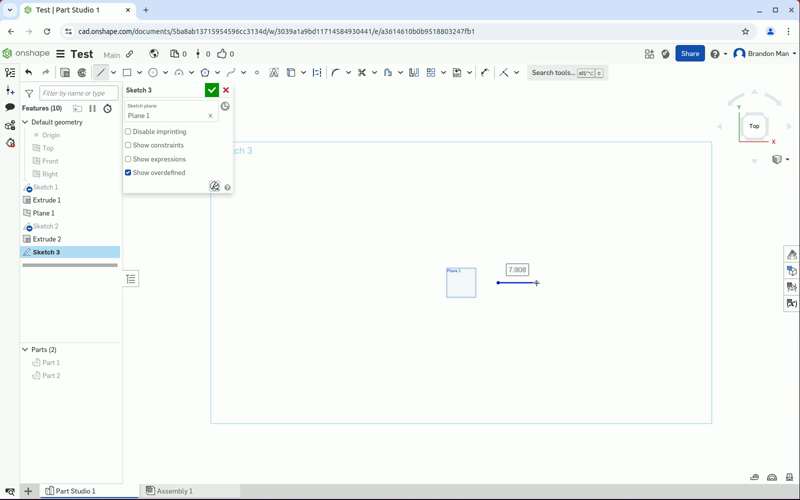
mouse_move(566, 282)
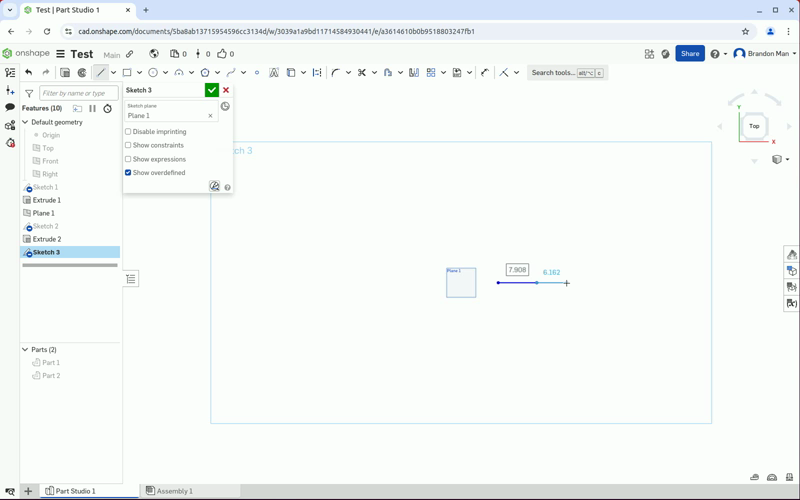
mouse_move(536, 263)
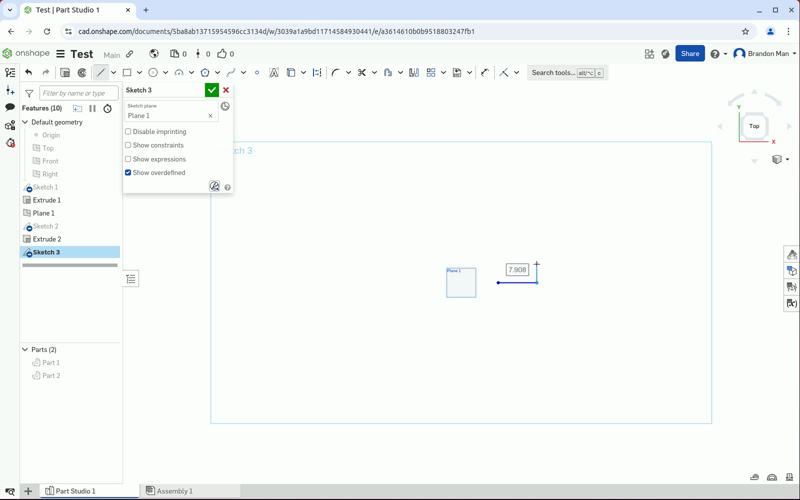
click(536, 263)
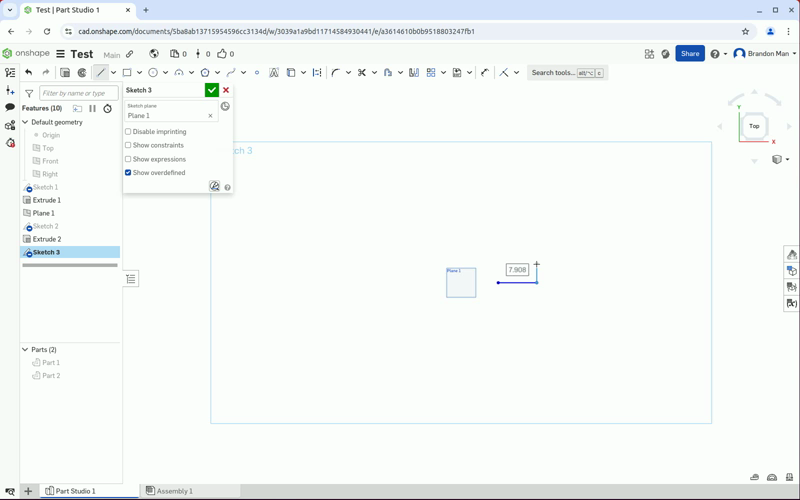
key_up(shift)
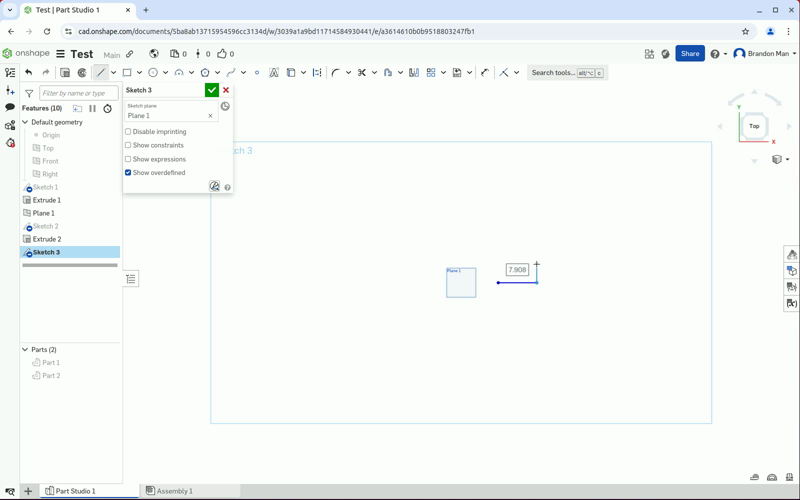
key_down(shift)
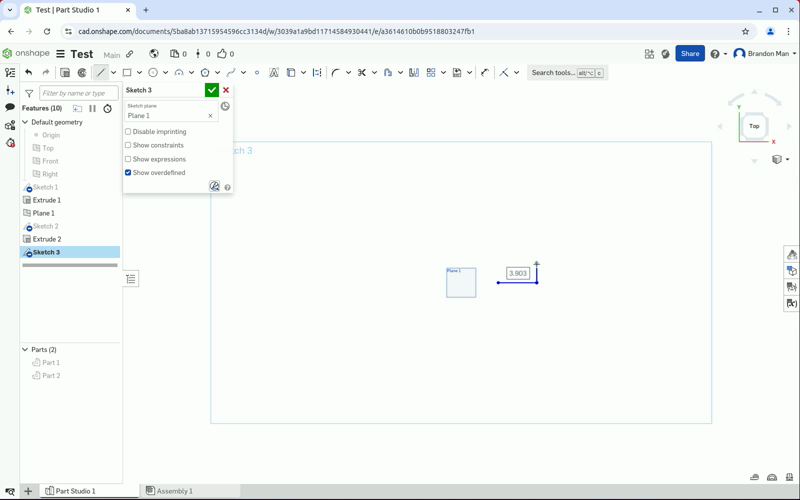
mouse_move(566, 263)
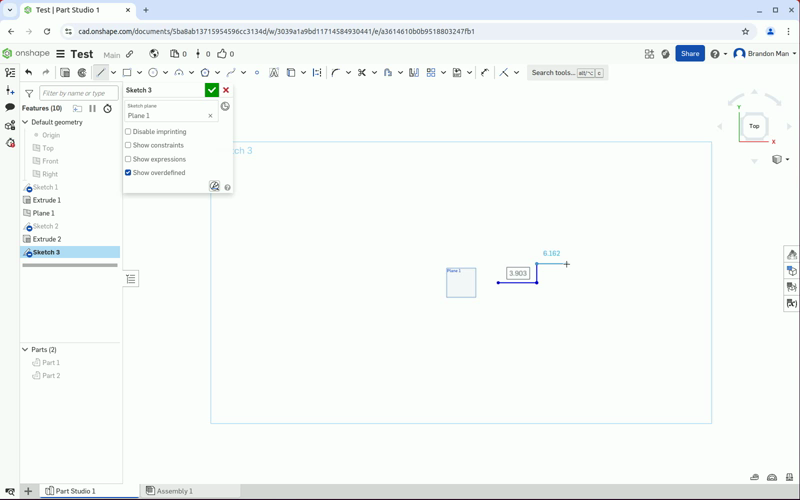
mouse_move(498, 263)
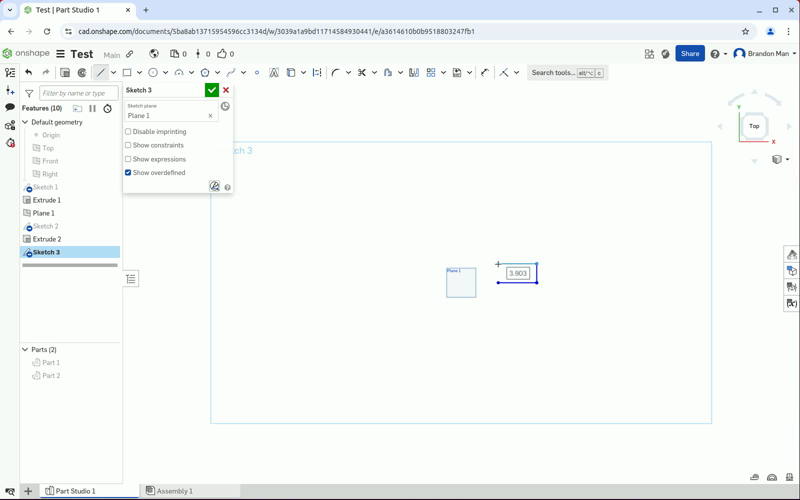
click(498, 263)
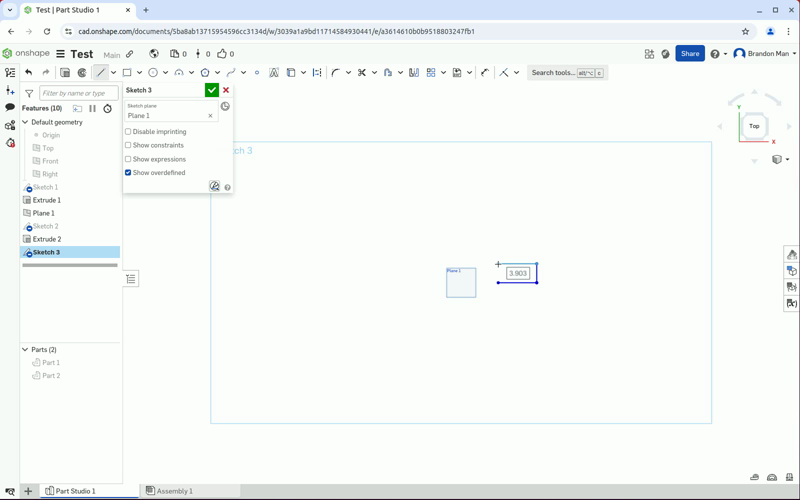
key_up(shift)
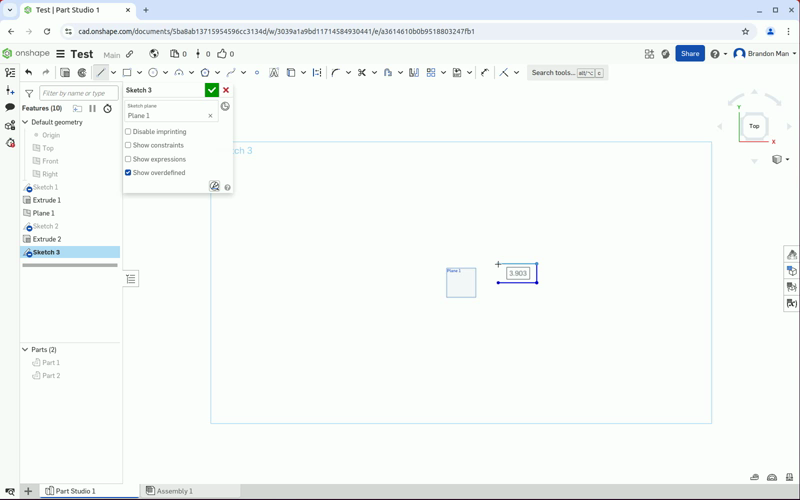
mouse_move(528, 263)
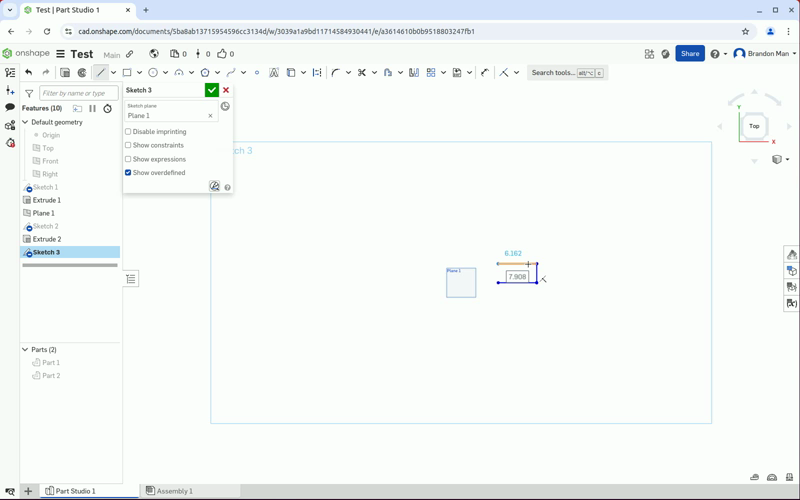
key_down(shift)
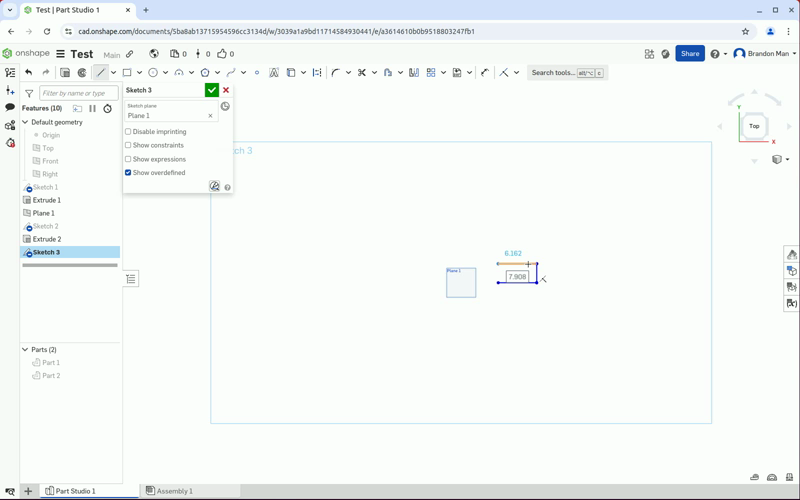
mouse_move(498, 282)
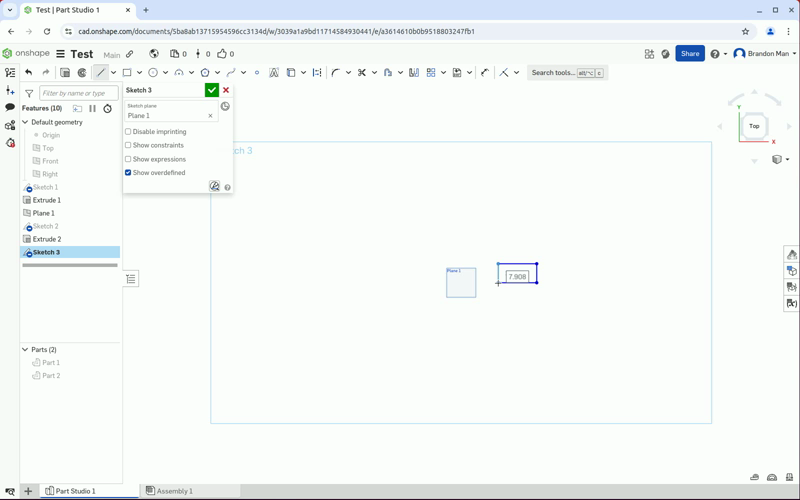
key_up(shift)
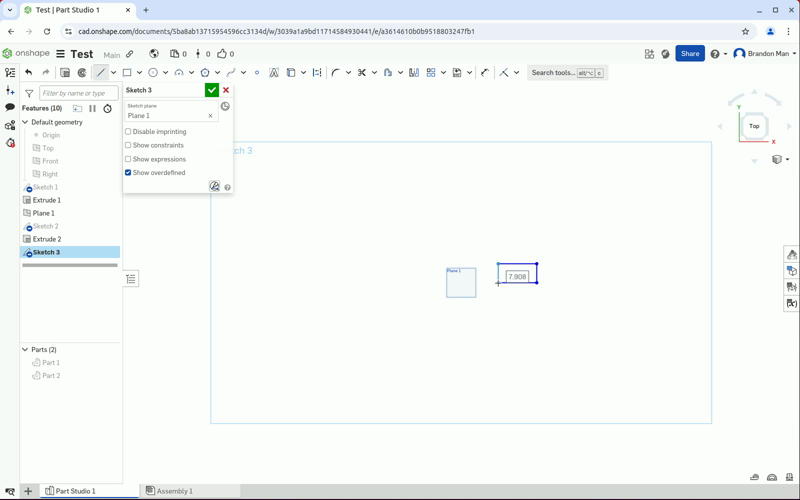
click(498, 282)
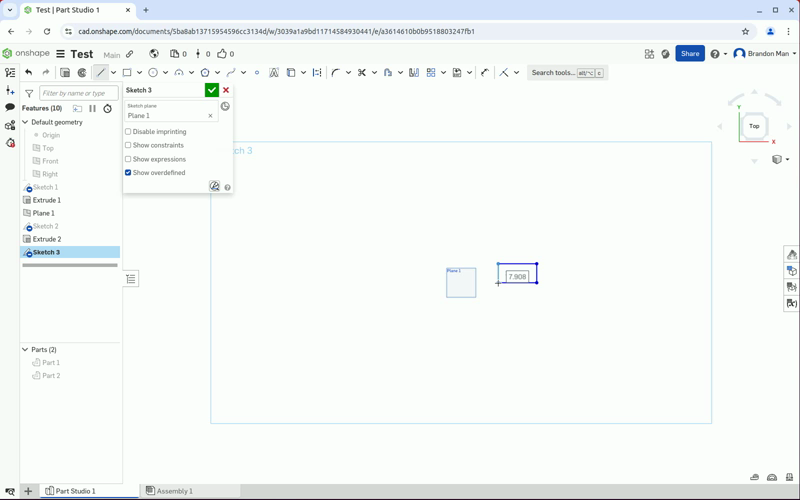
key(esc)
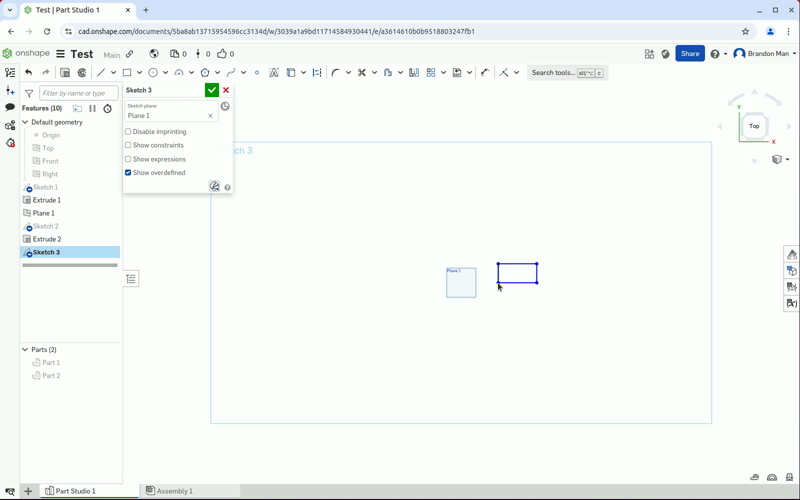
mouse_move(506, 269)
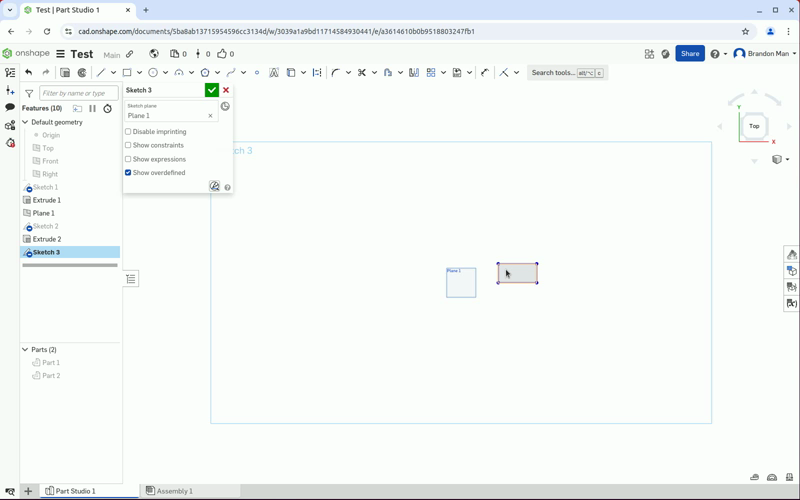
scroll(6)
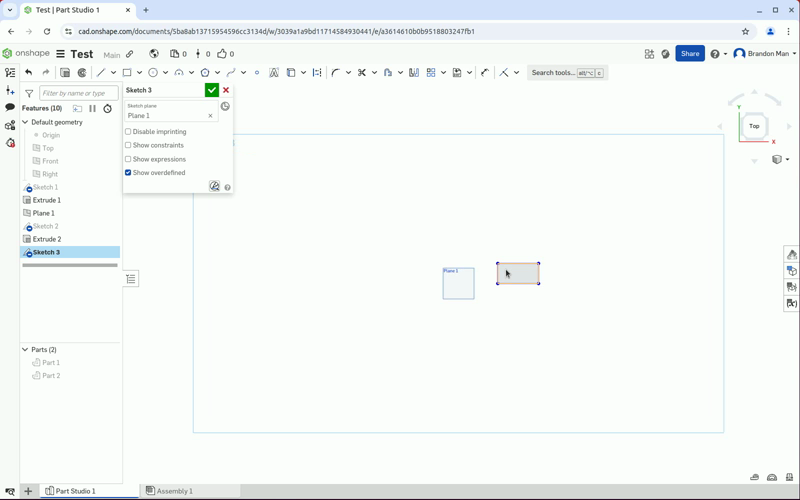
scroll(6)
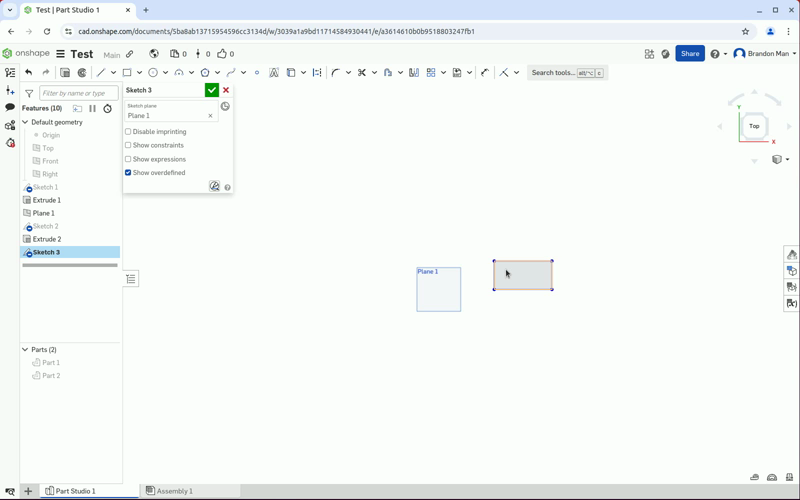
scroll(6)
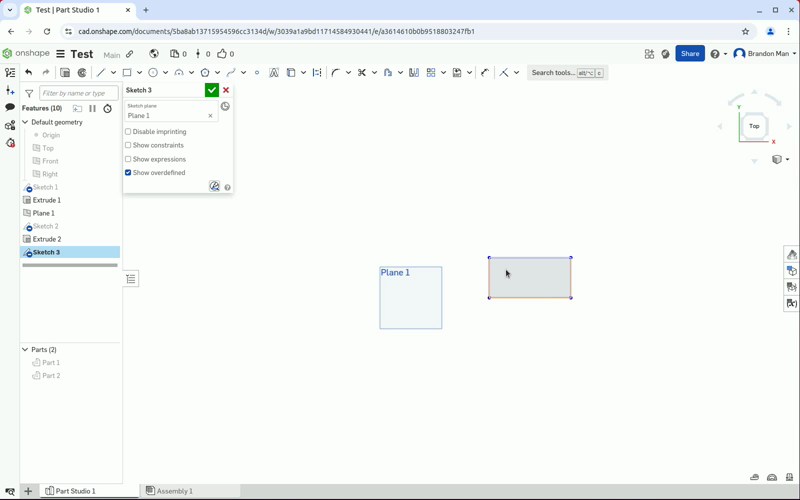
scroll(6)
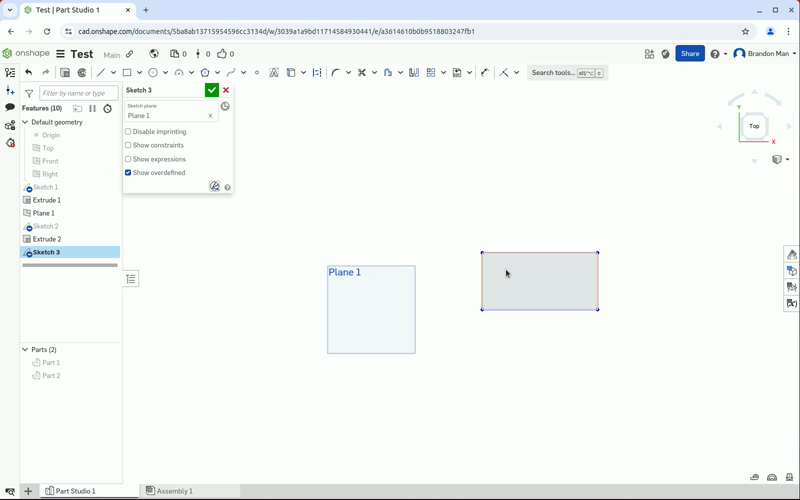
scroll(6)
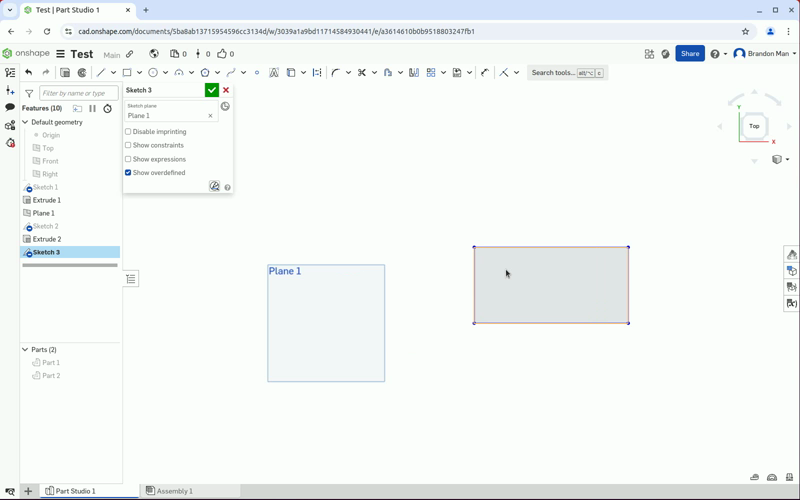
scroll(6)
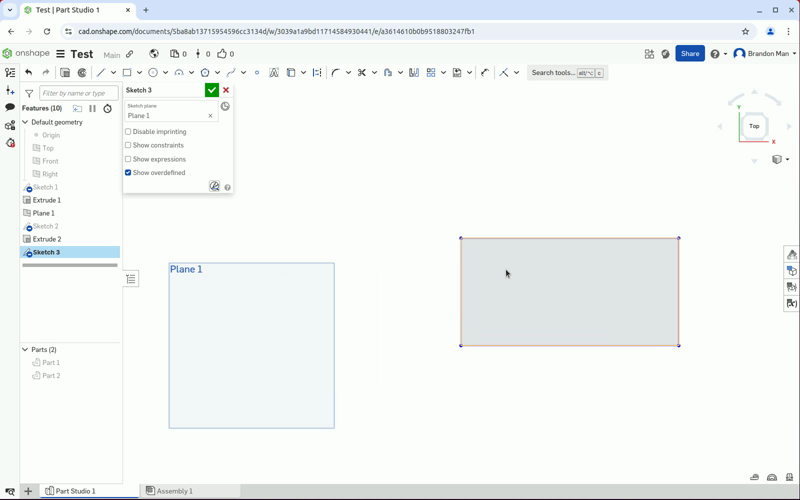
scroll(6)
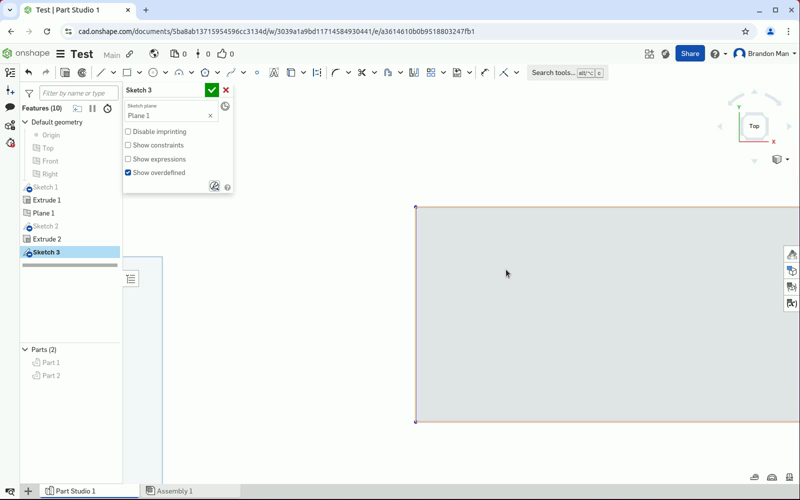
click(506, 269)
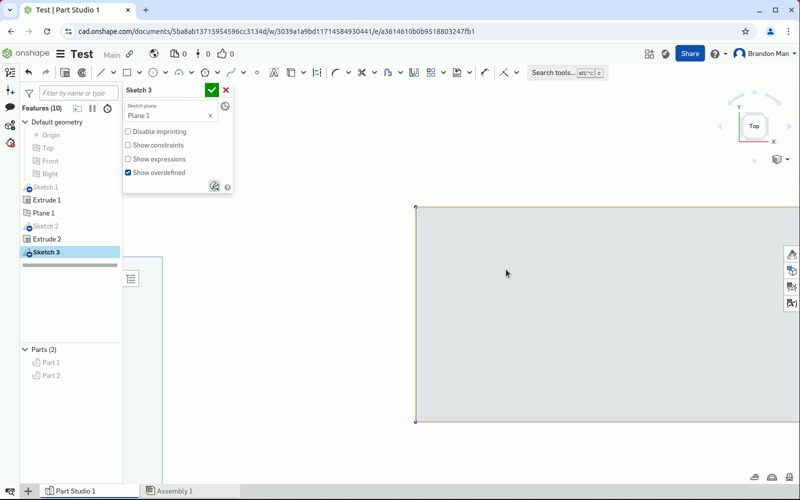
scroll(-6)
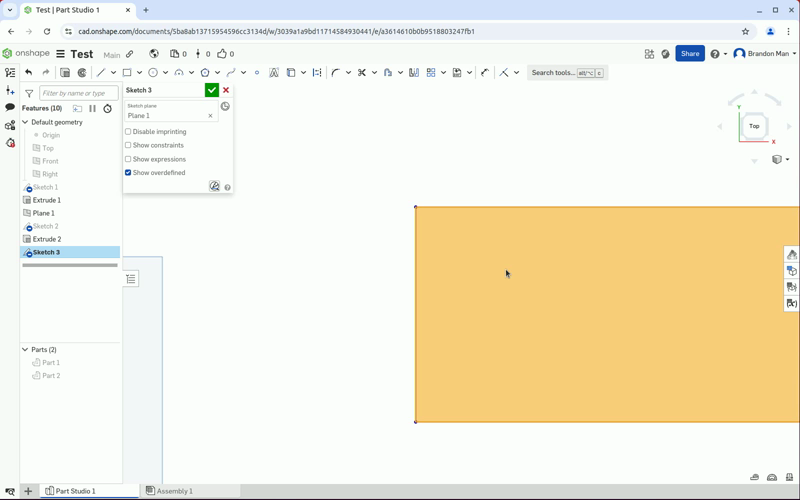
scroll(-6)
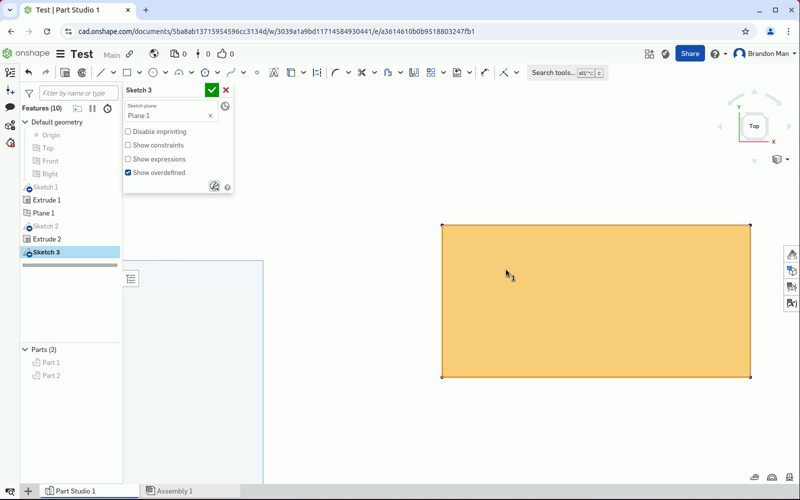
scroll(-6)
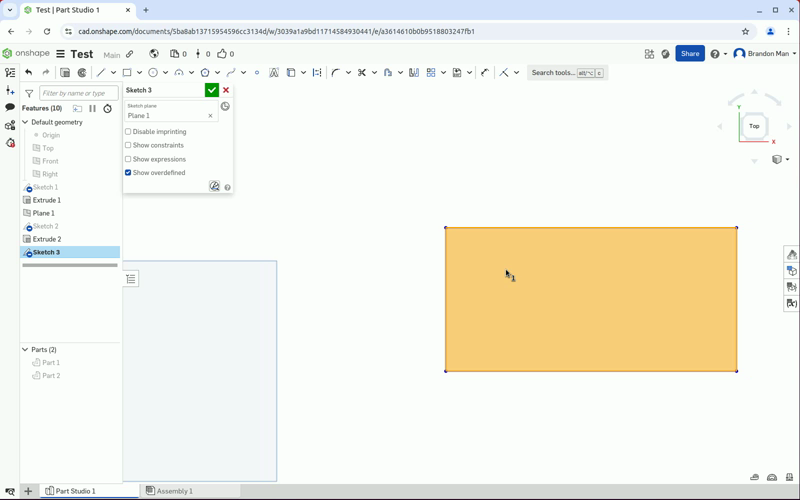
scroll(-6)
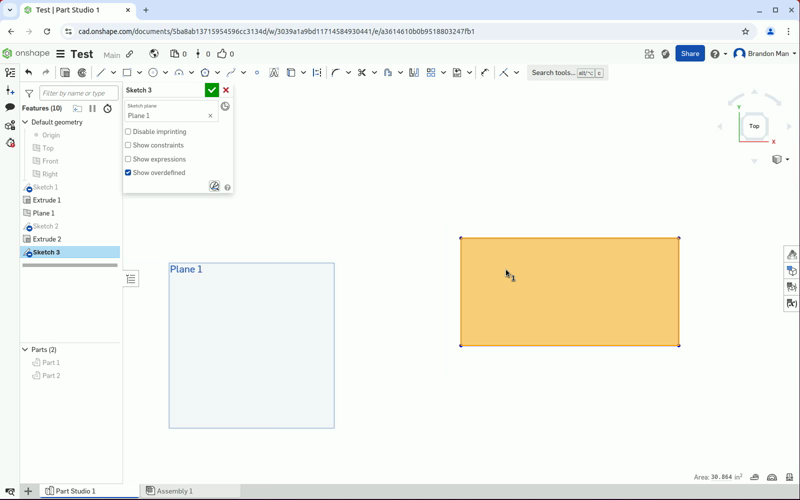
scroll(-6)
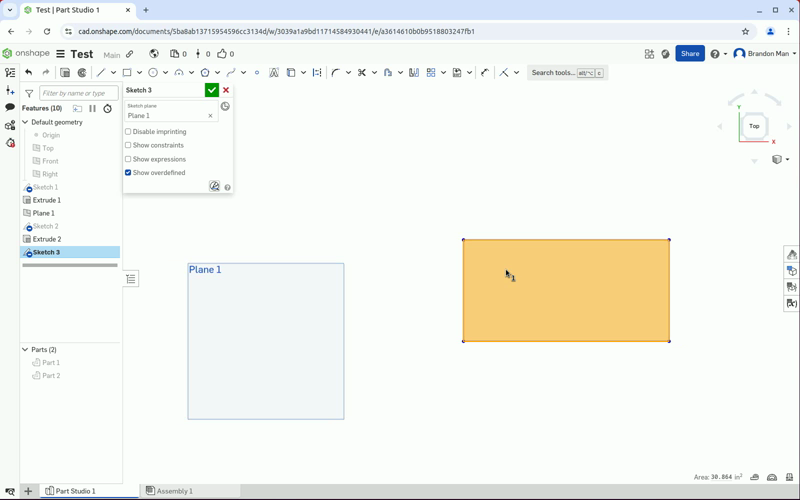
scroll(-6)
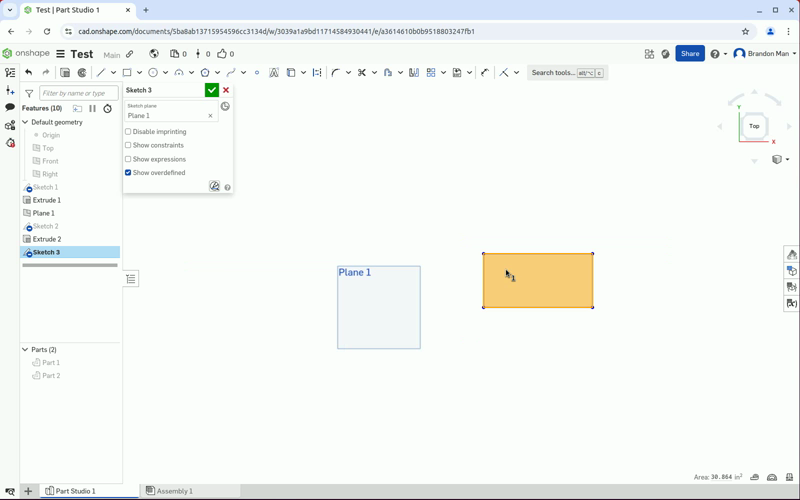
scroll(-6)
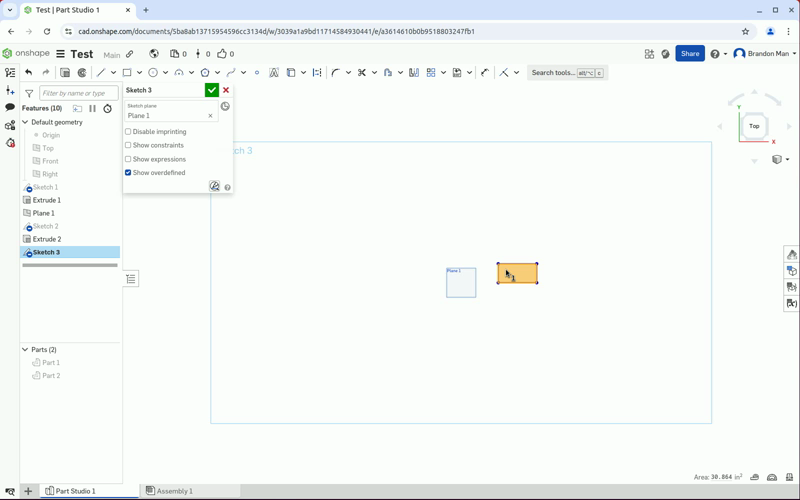
mouse_move(73, 352)
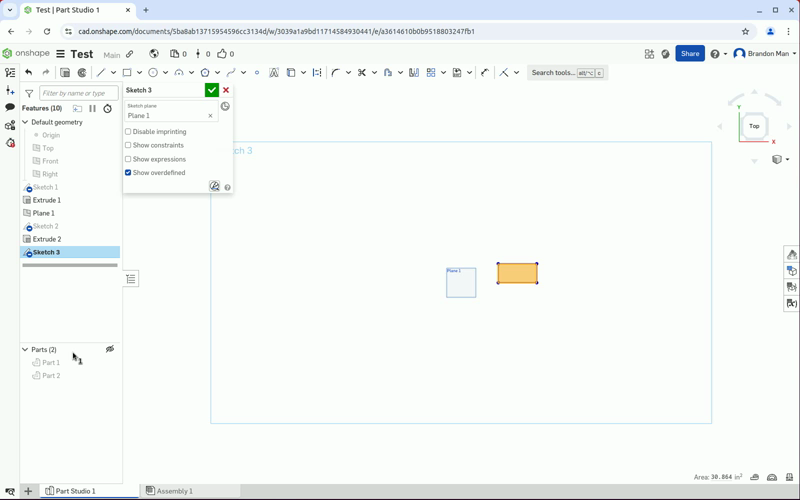
key(shift+y)
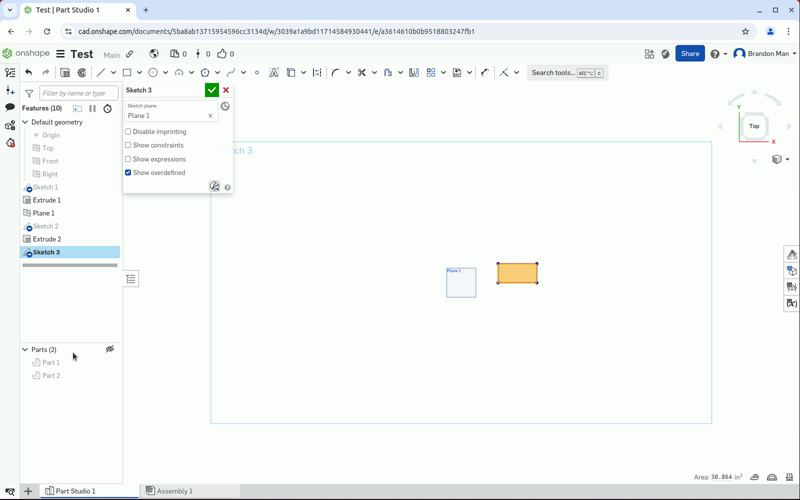
key(shift+e)
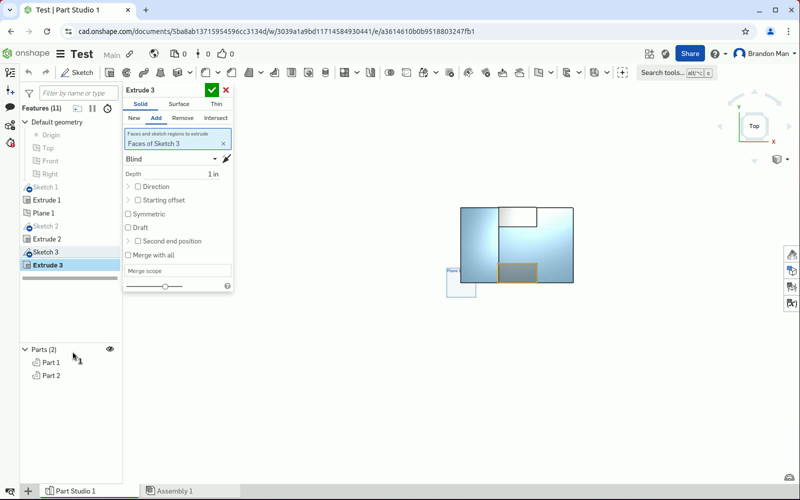
mouse_move(143, 106)
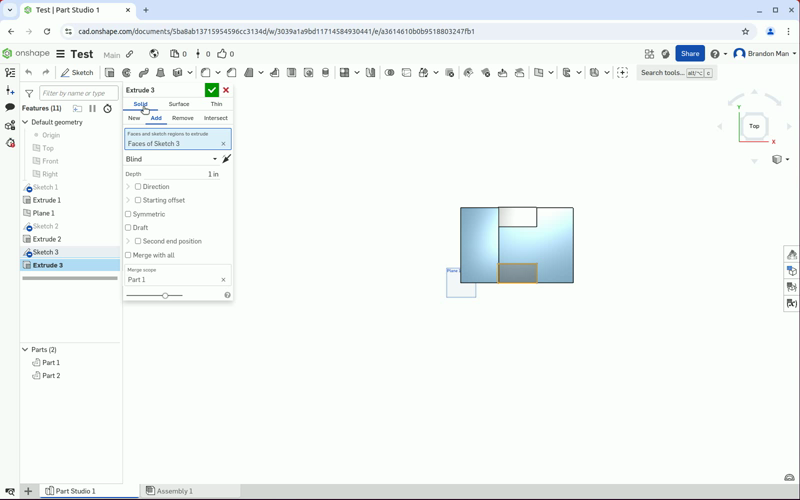
click(143, 106)
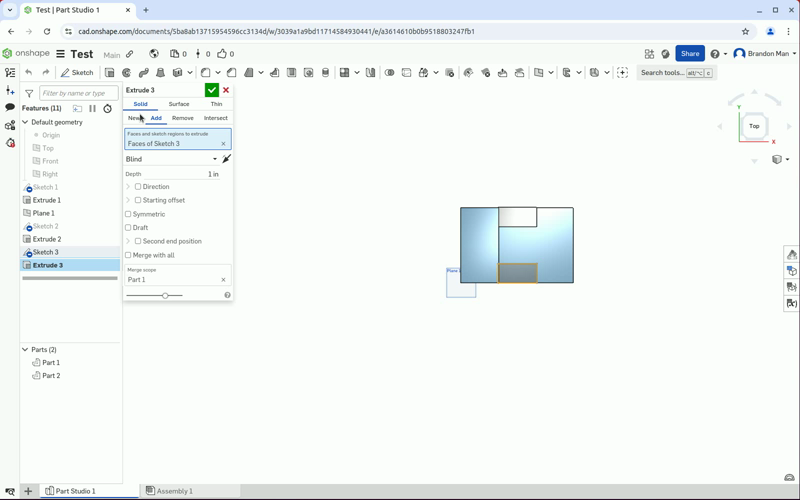
mouse_move(137, 120)
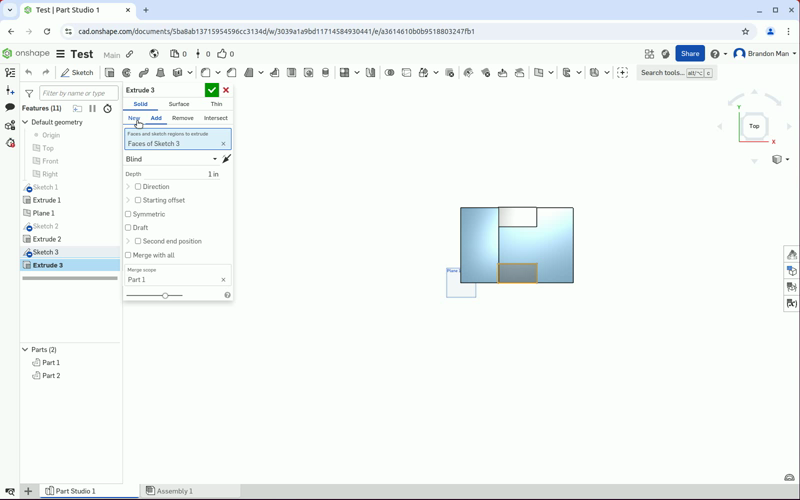
click(137, 120)
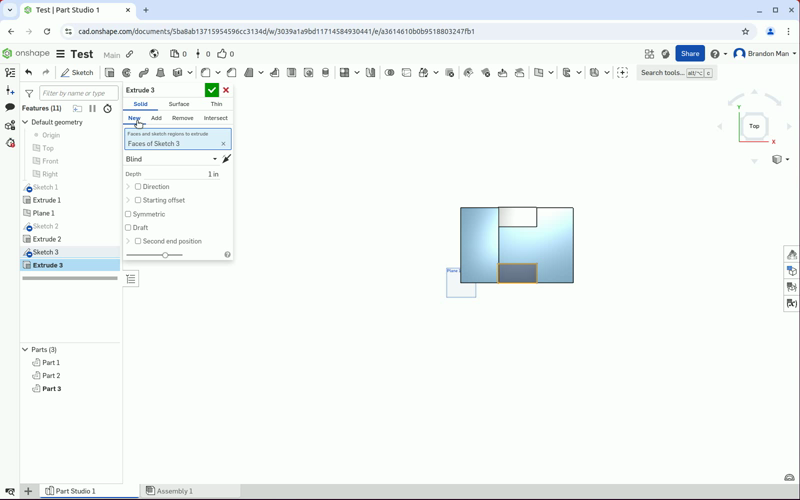
key(tab, 4)
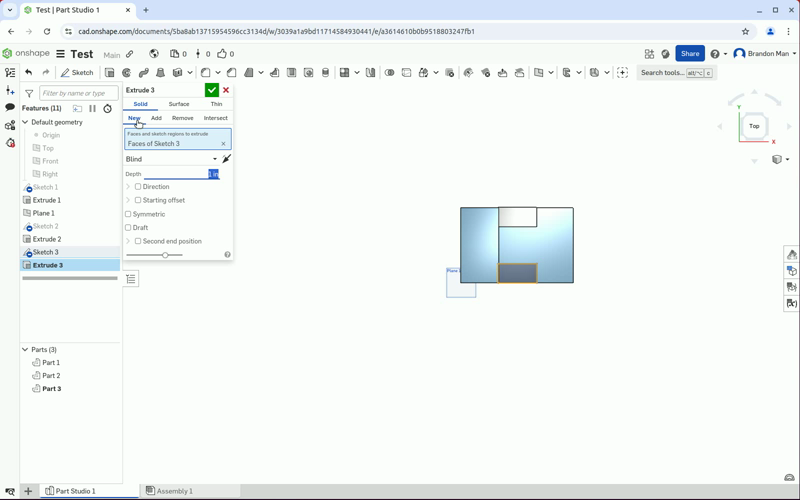
text(3.851)
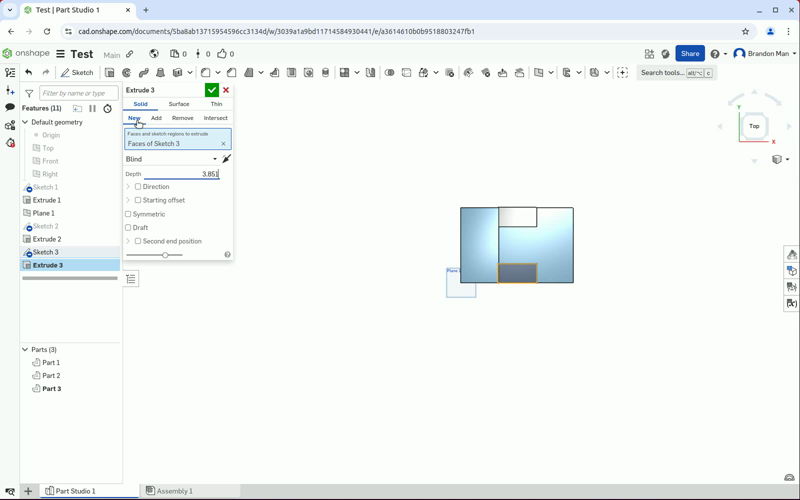
key(enter)
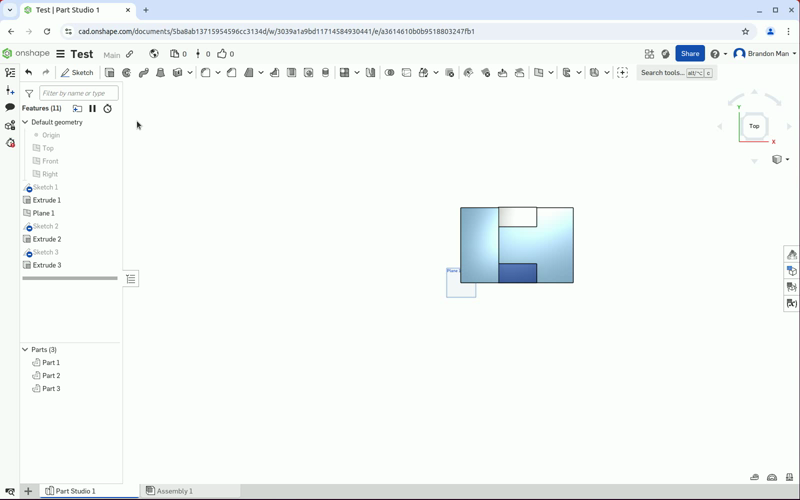
key(shift+h)
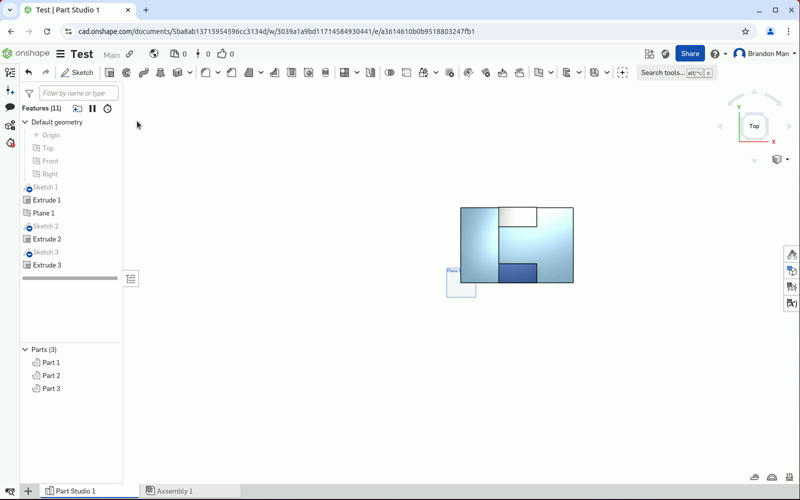
key(shift+h)
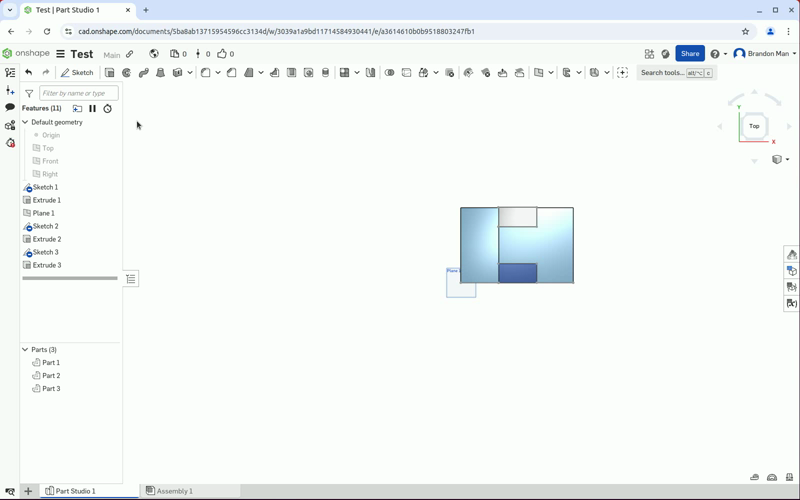
key(shift+7)
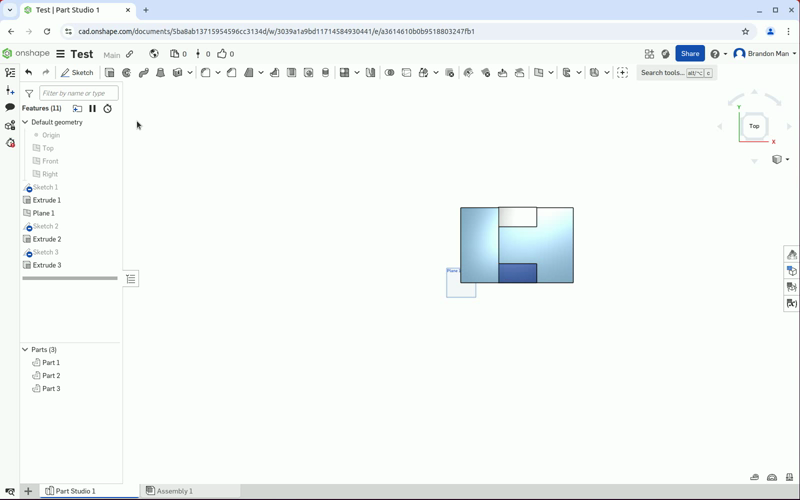
key(up, 3)
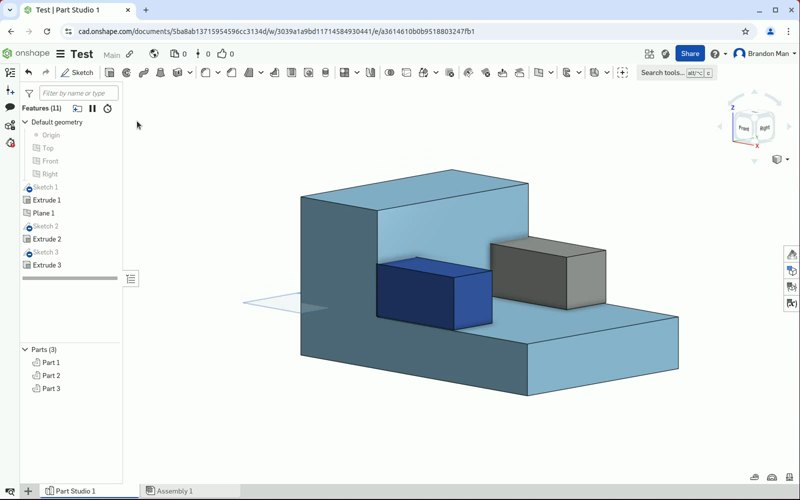
key(left, 3)
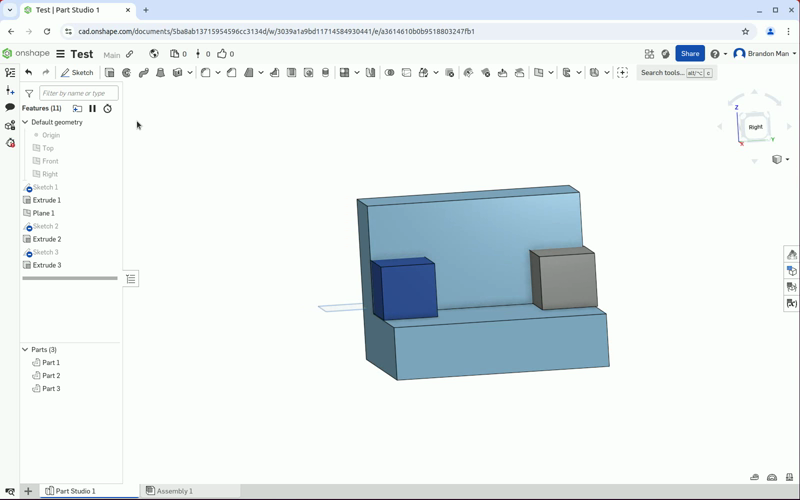
key(right, 3)
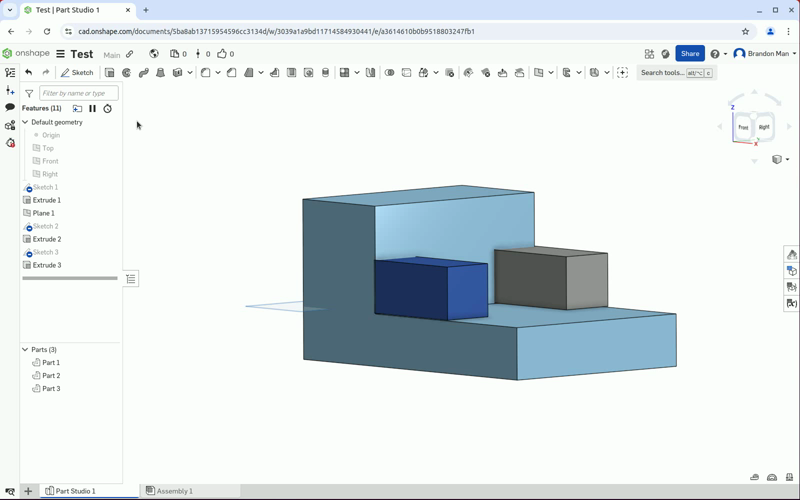
key(down, 3)
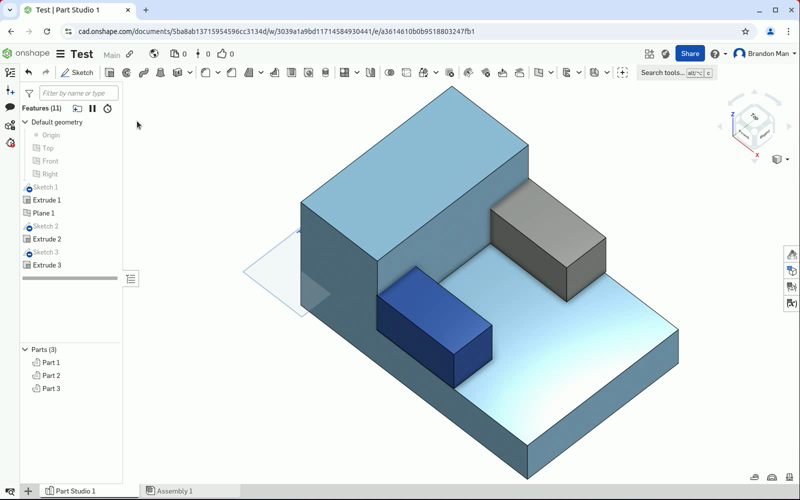
mouse_move(73, 189)
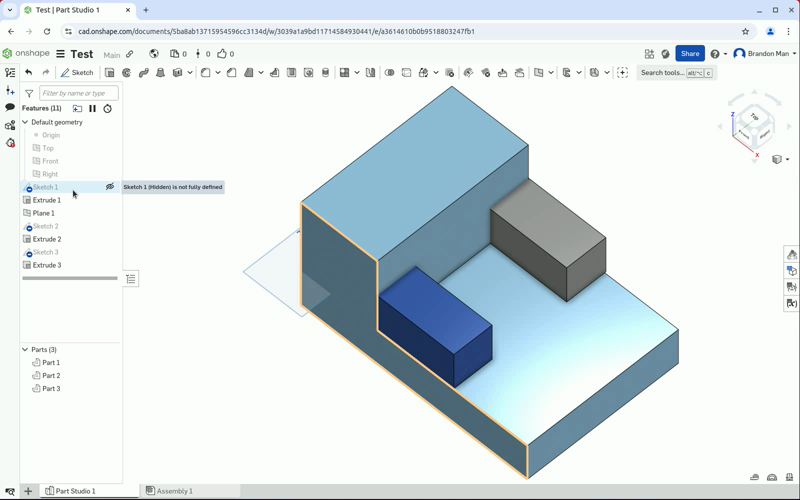
click(73, 189)